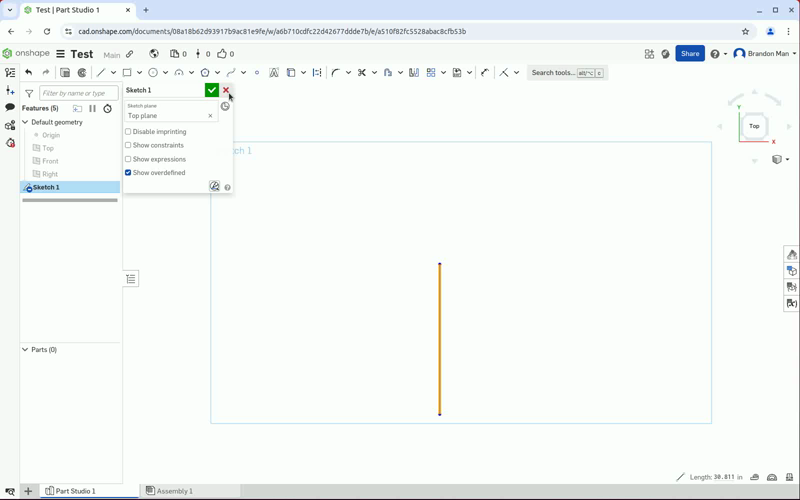
key(shift+h)
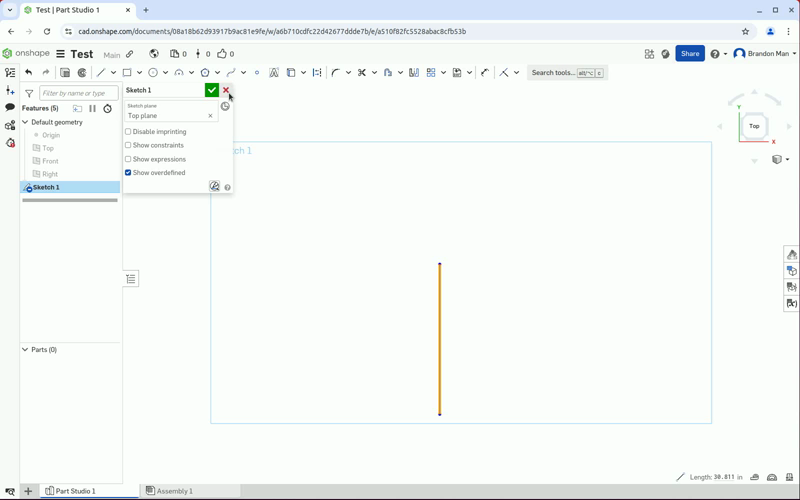
key(shift+s)
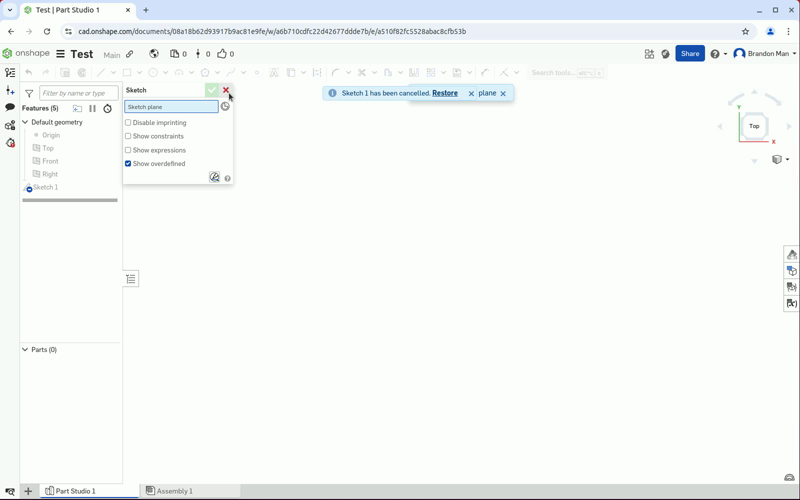
mouse_move(73, 150)
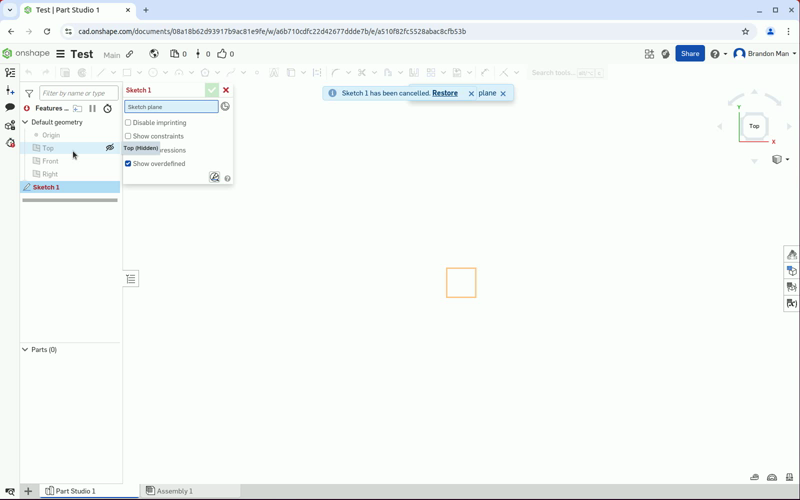
click(73, 150)
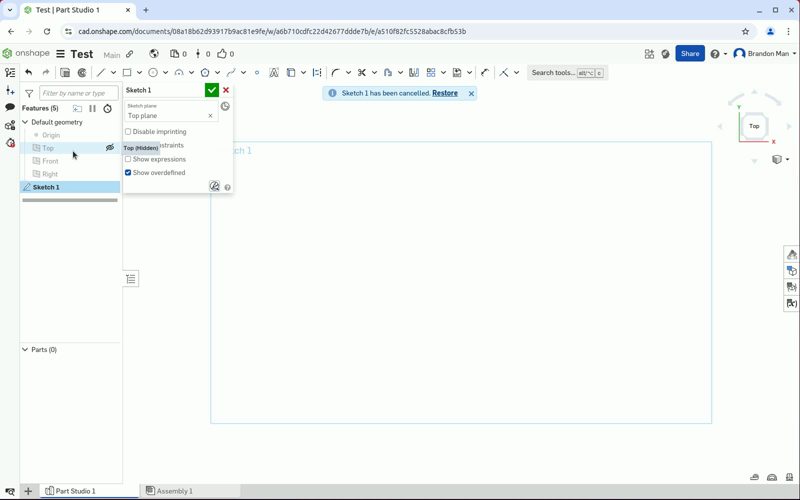
mouse_move(73, 352)
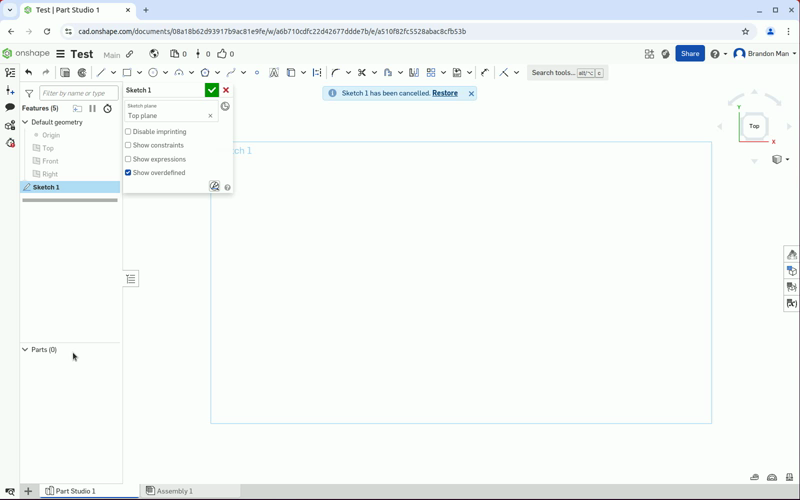
key(y)
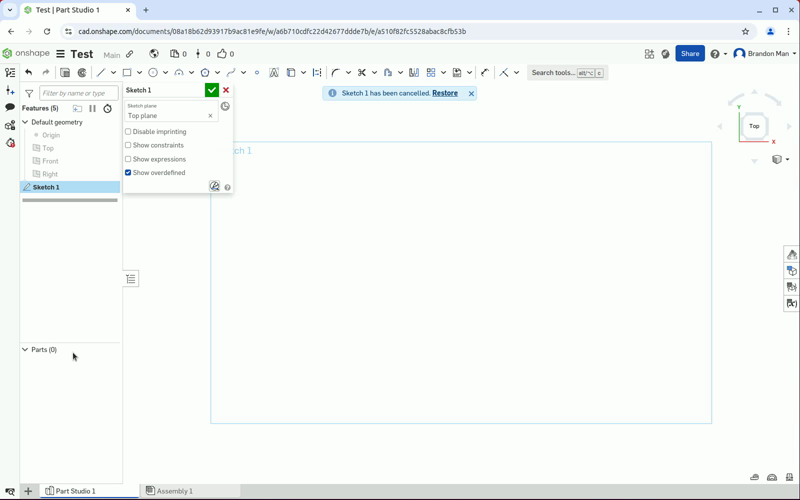
key(l)
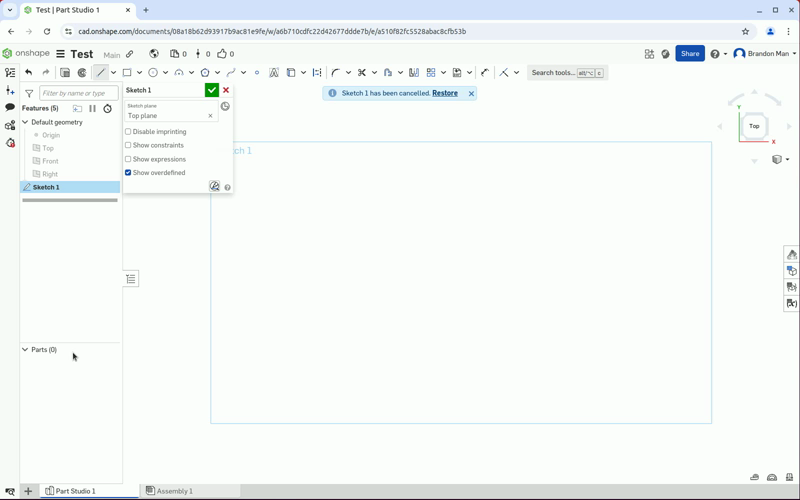
key_down(shift)
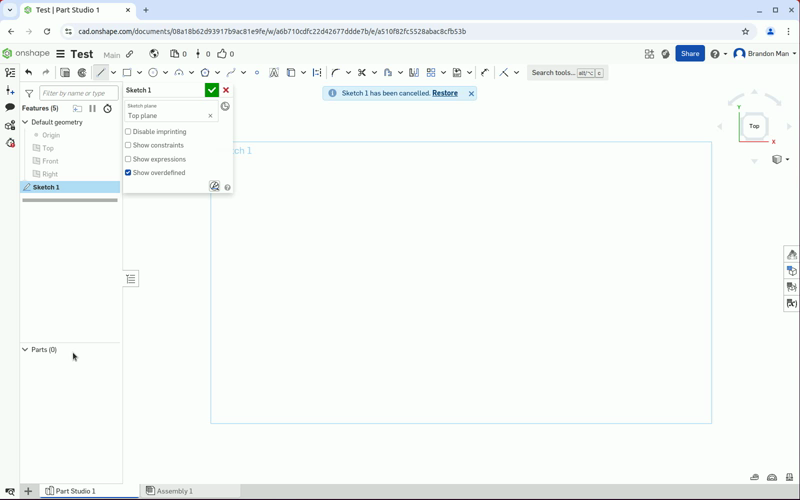
mouse_move(348, 339)
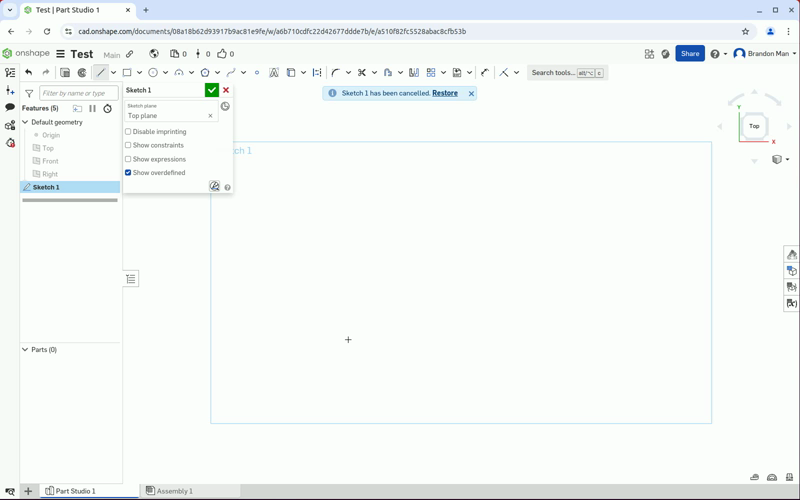
click(348, 339)
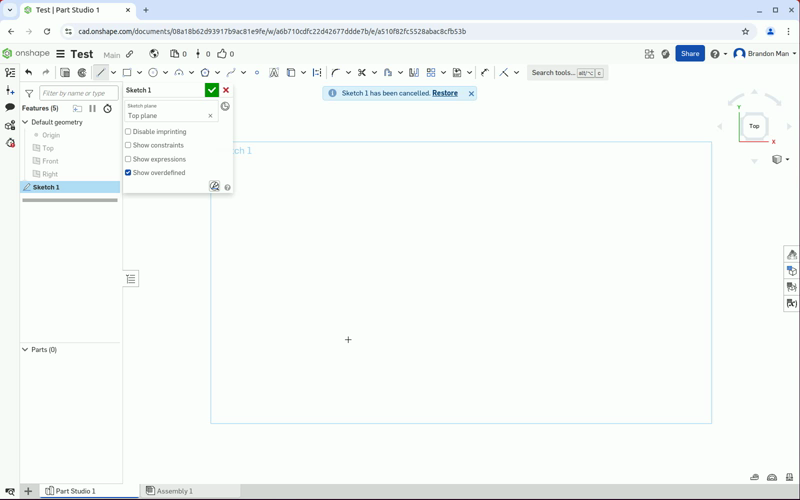
key_up(shift)
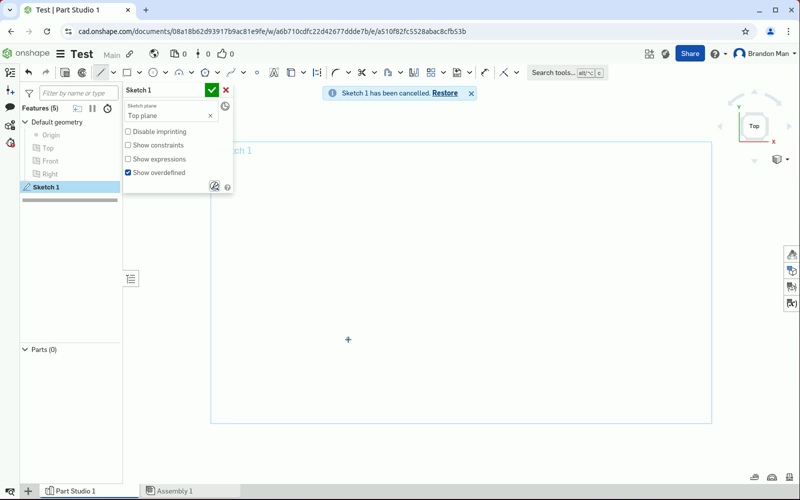
key_down(shift)
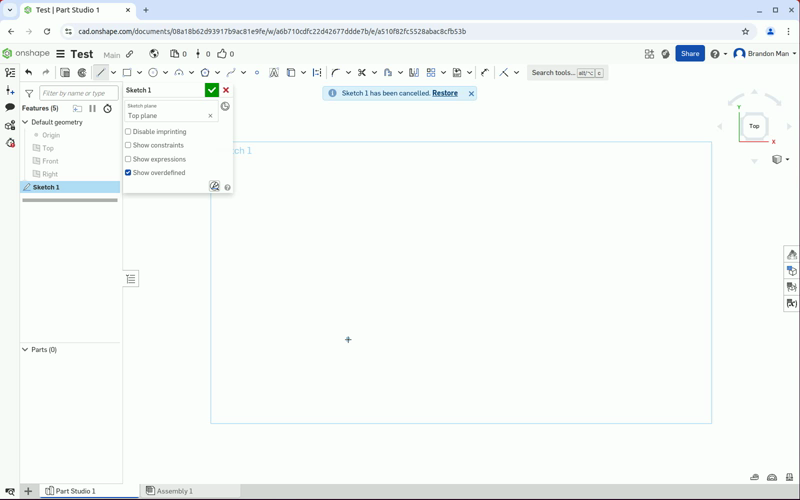
mouse_move(460, 339)
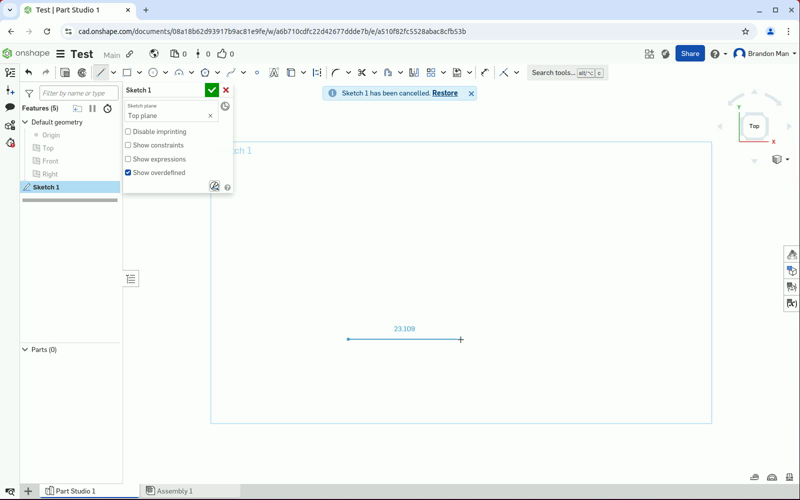
click(460, 339)
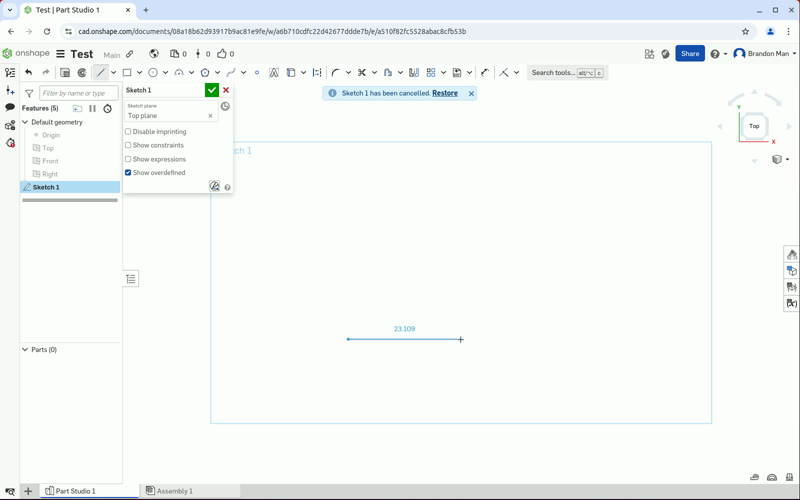
key_up(shift)
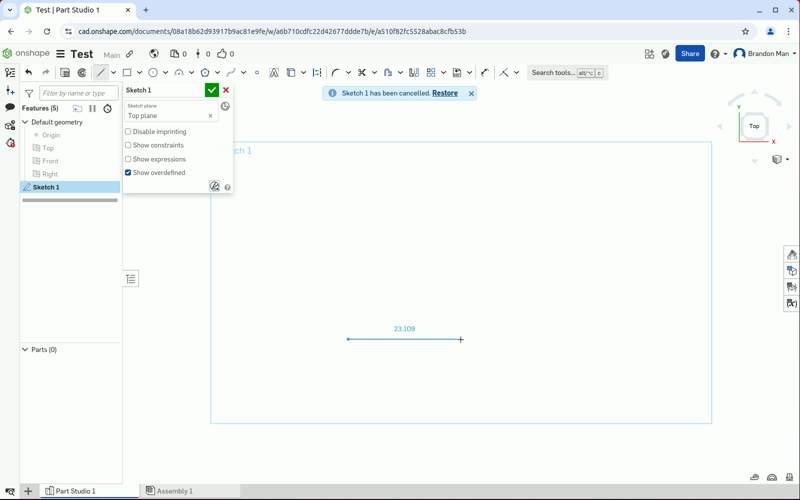
key_down(shift)
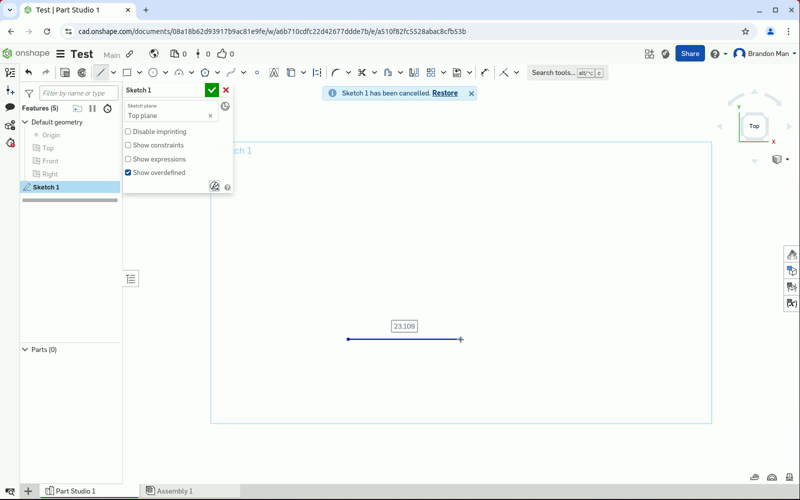
mouse_move(460, 226)
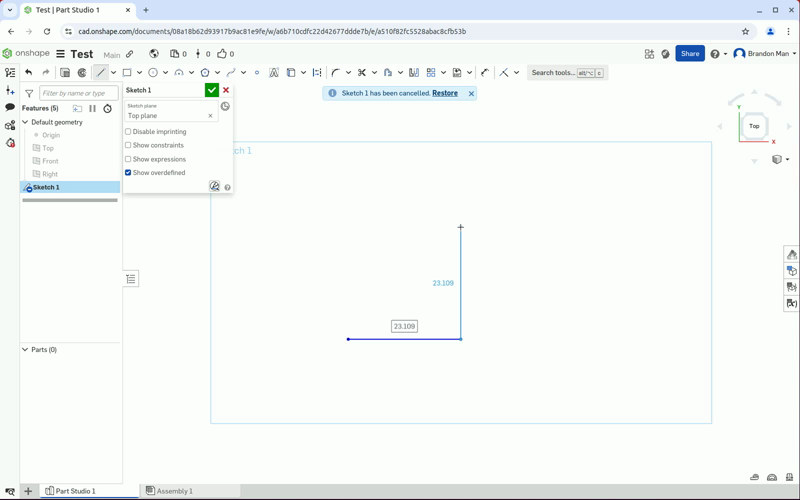
click(460, 226)
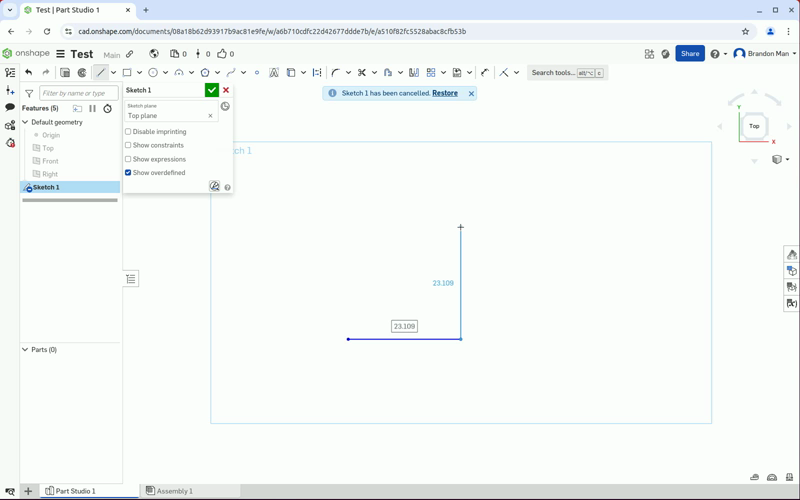
key_up(shift)
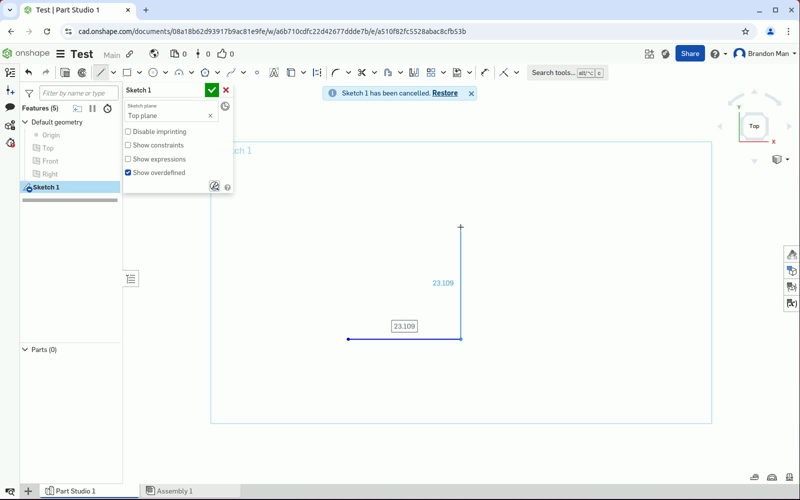
key_down(shift)
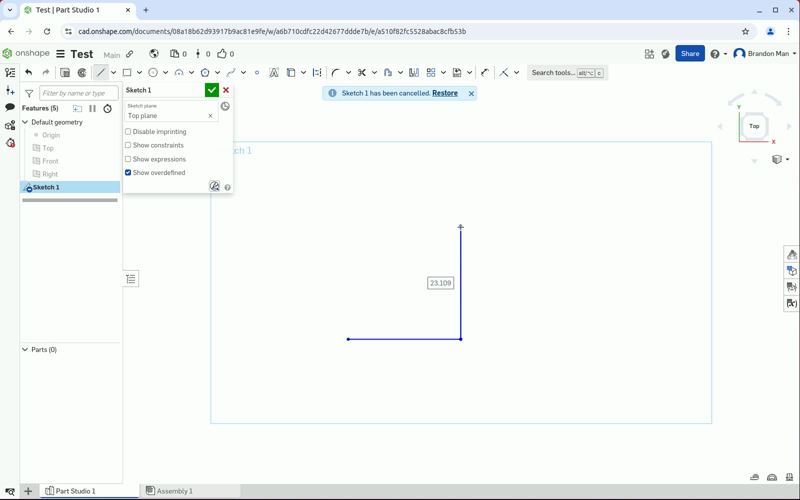
mouse_move(348, 226)
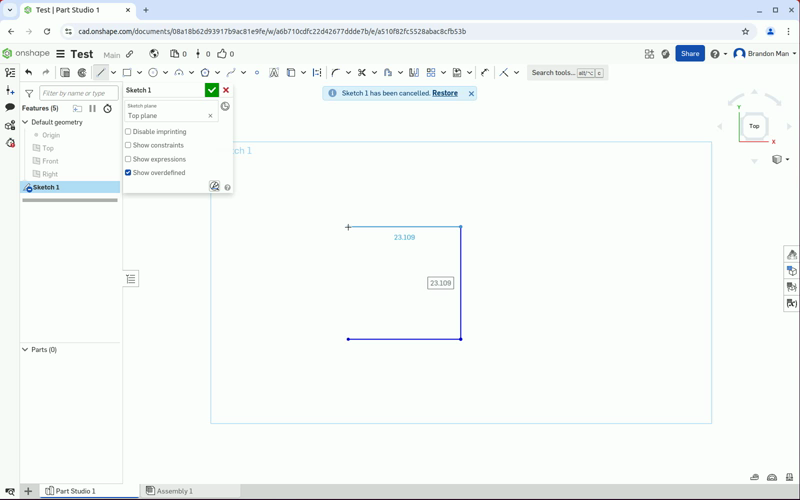
click(348, 226)
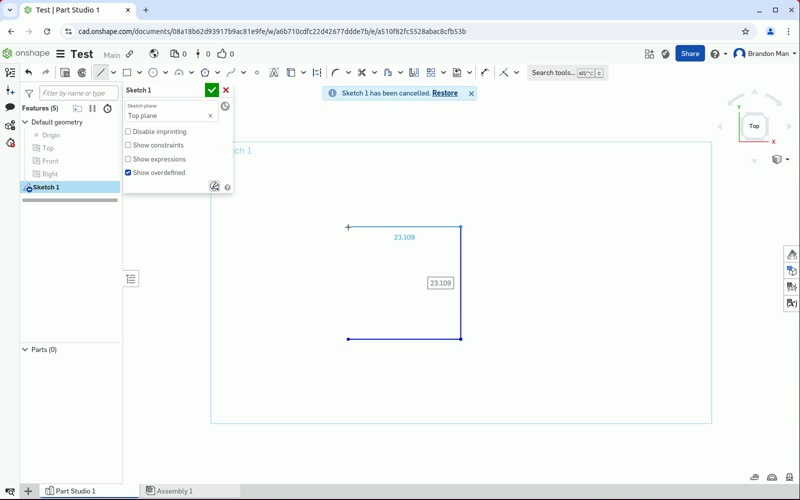
key_up(shift)
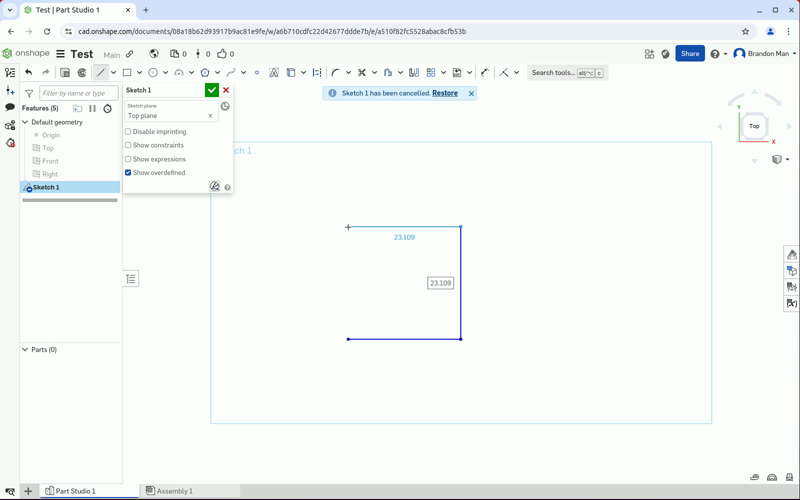
key_down(shift)
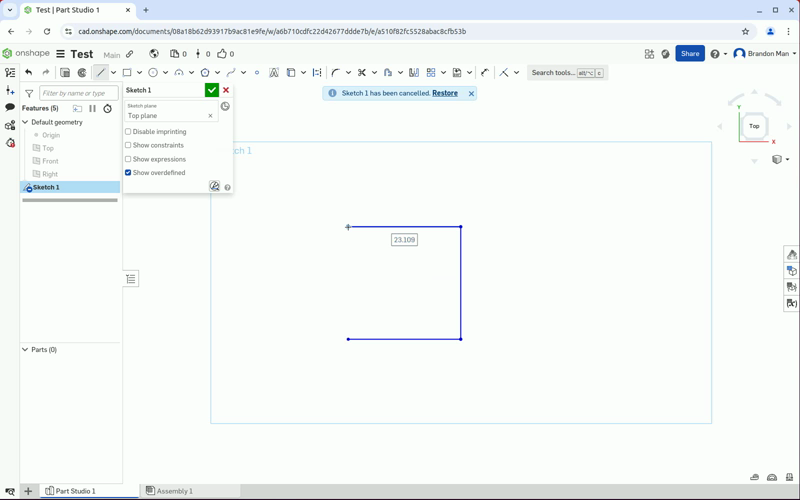
mouse_move(348, 339)
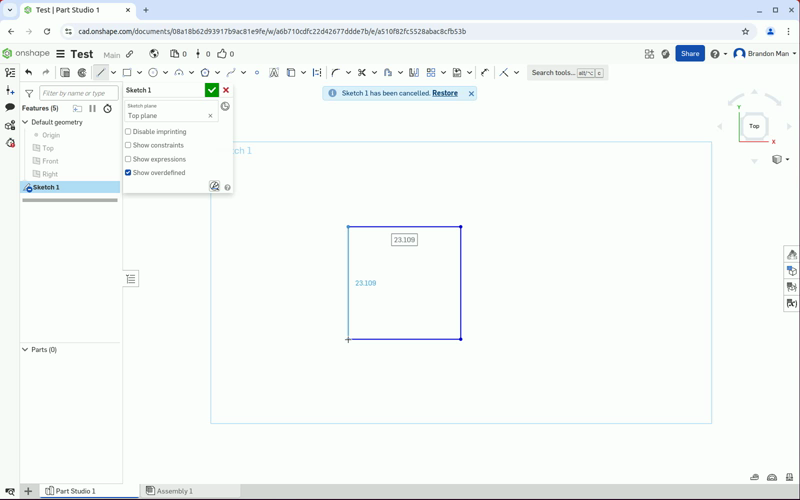
key_up(shift)
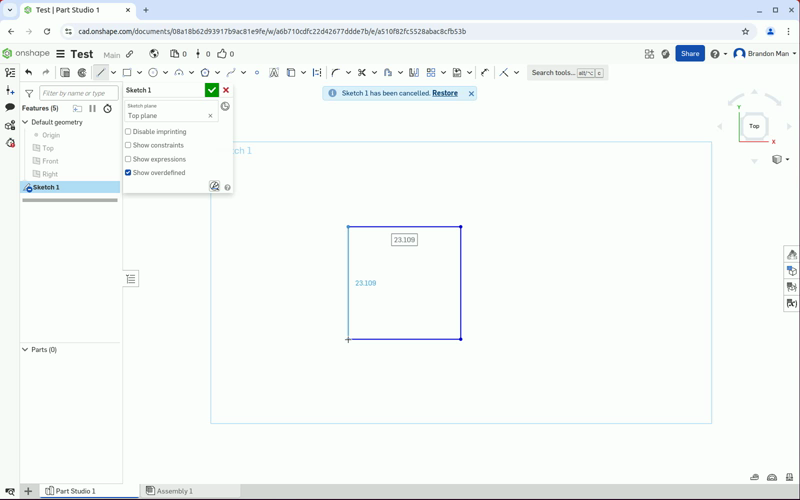
click(348, 339)
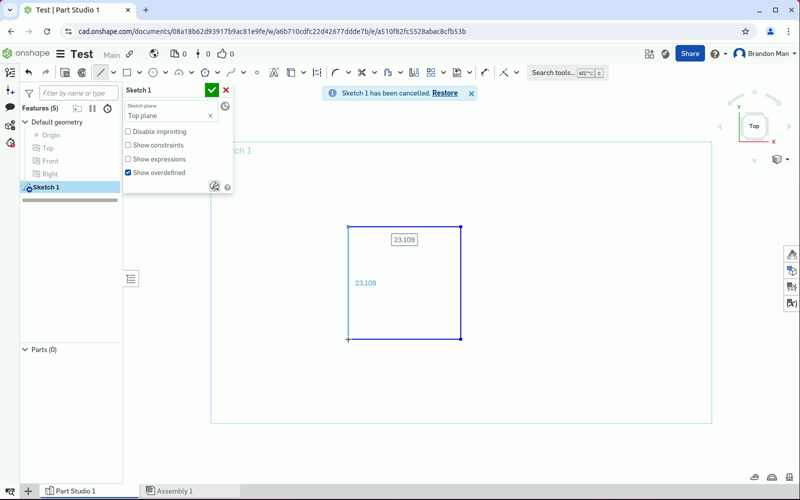
key(esc)
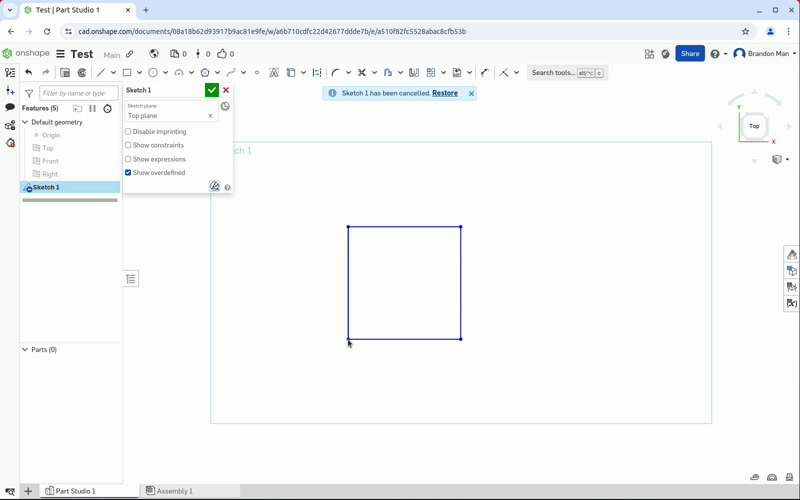
mouse_move(384, 252)
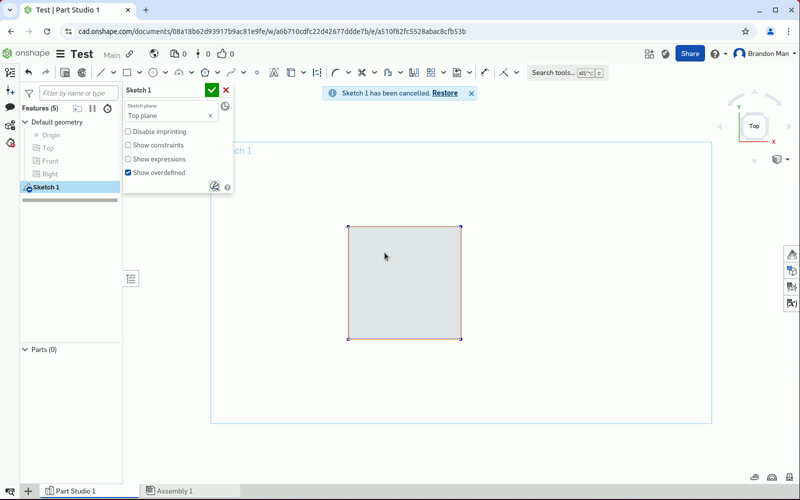
click(384, 252)
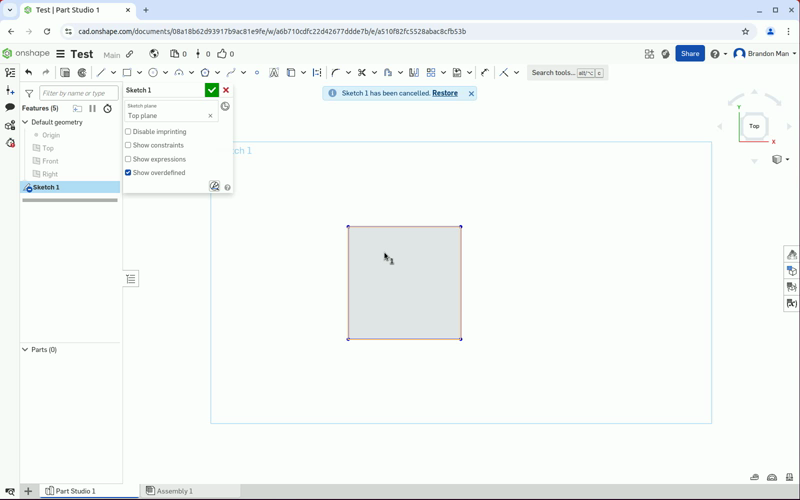
mouse_move(73, 352)
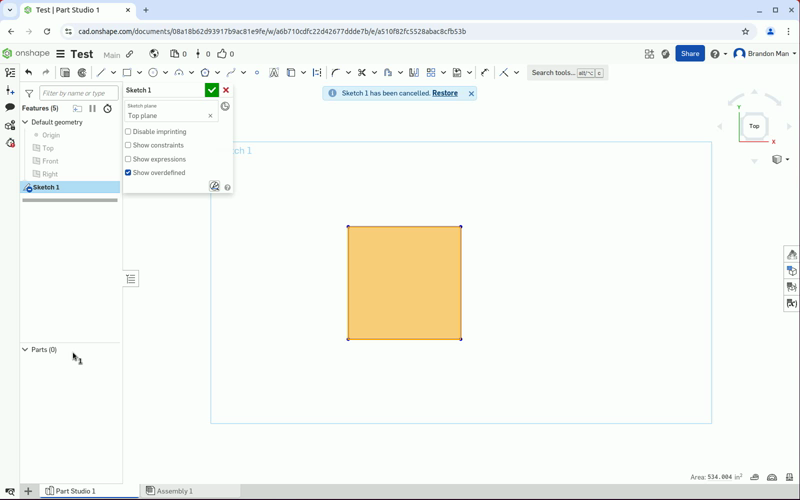
key(shift+y)
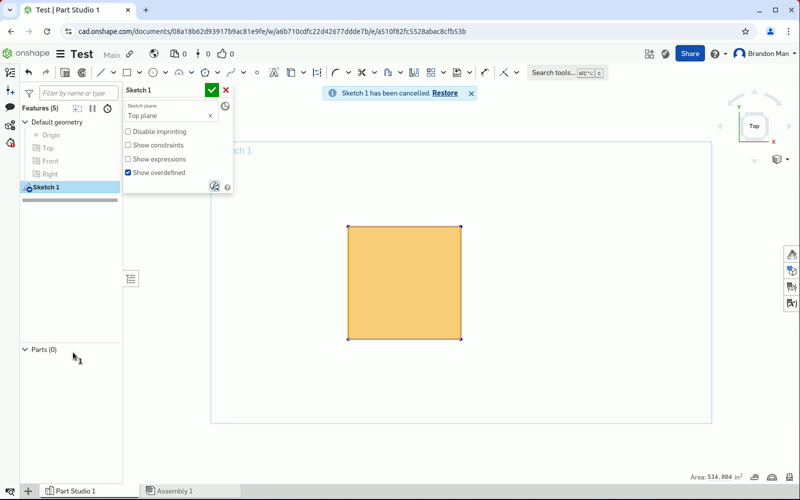
key(shift+e)
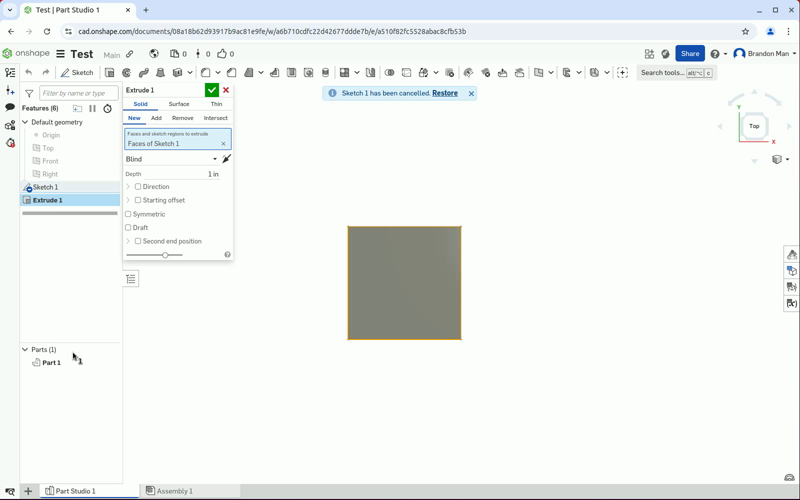
mouse_move(143, 106)
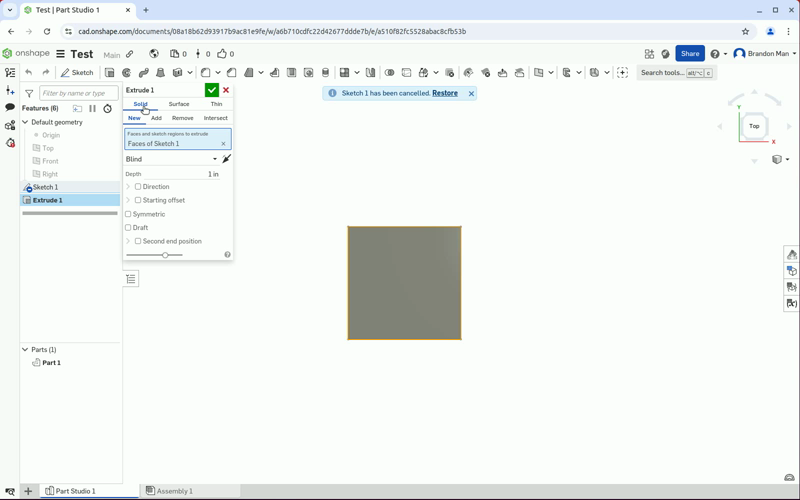
click(143, 106)
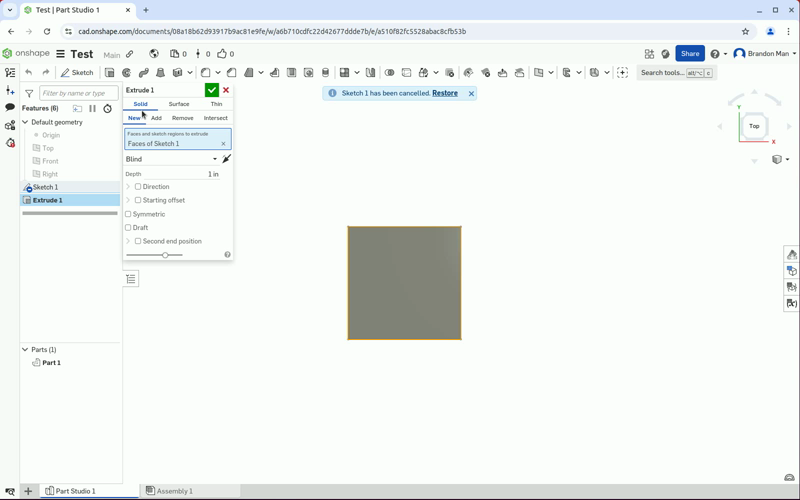
mouse_move(137, 120)
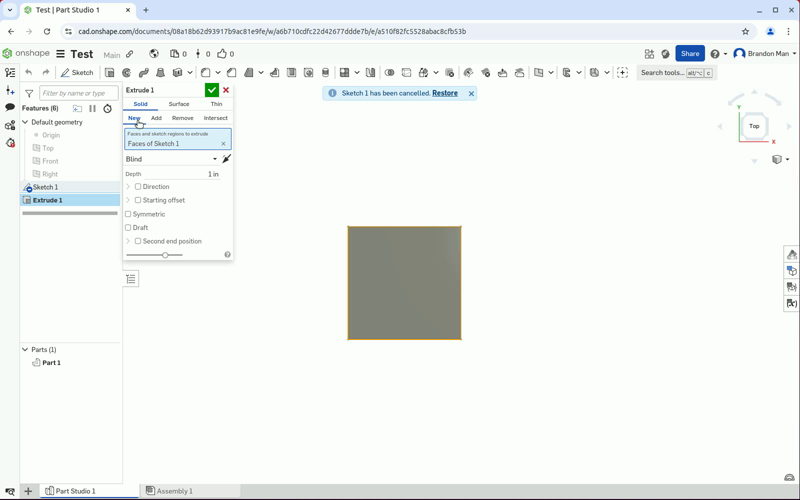
click(137, 120)
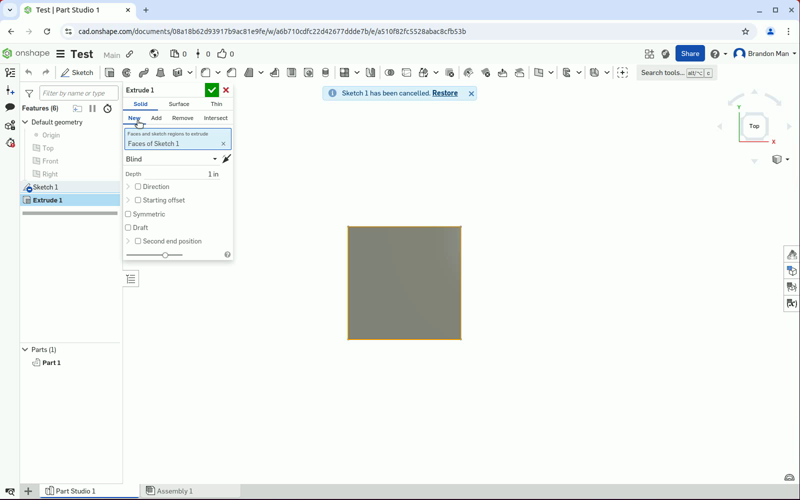
key(tab, 4)
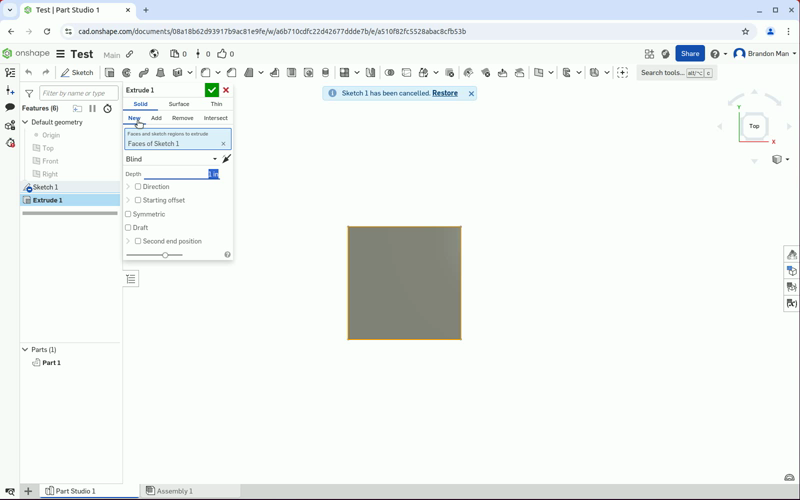
text(-3.851)
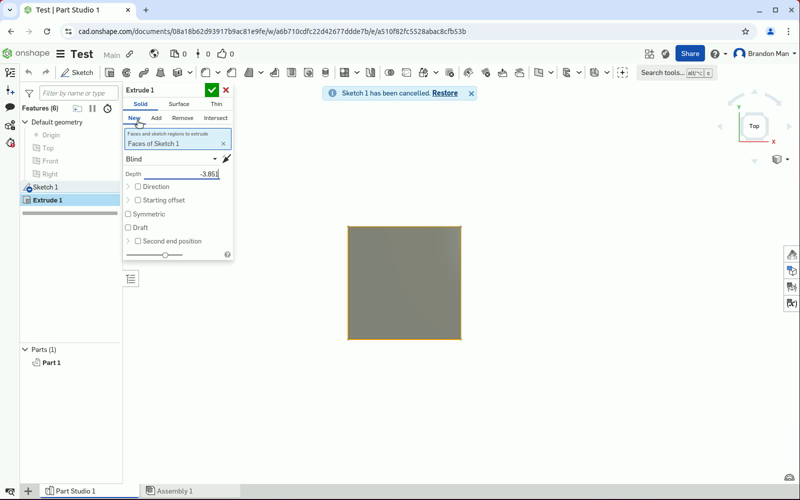
key(enter)
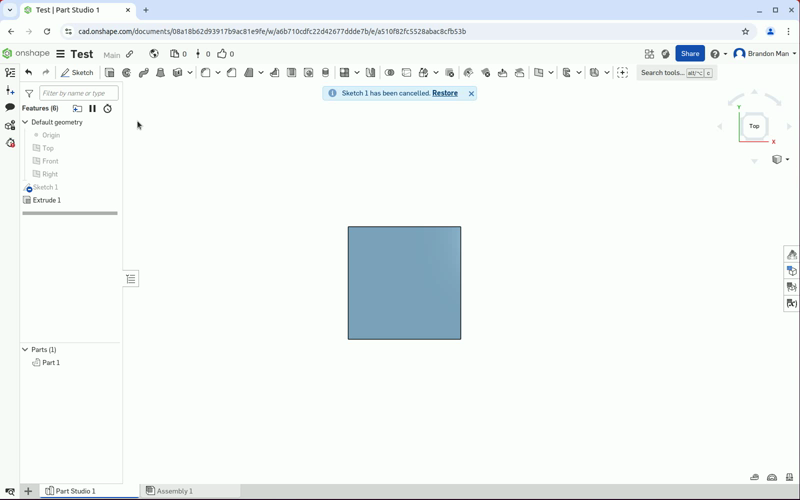
key(shift+h)
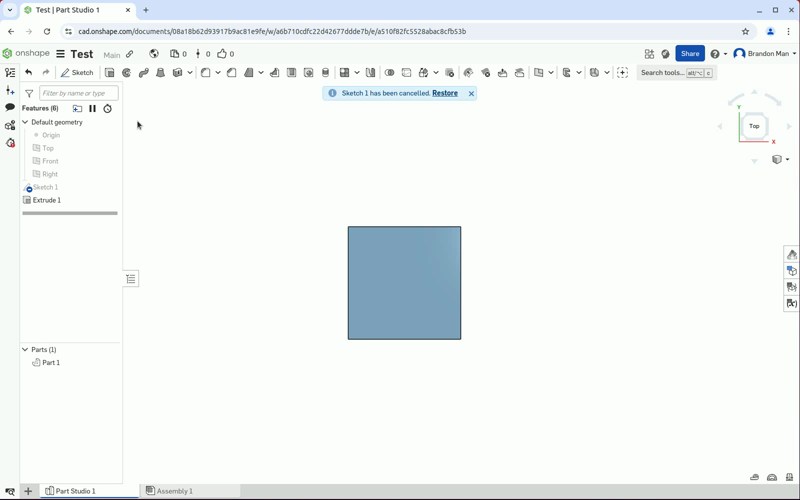
key(shift+h)
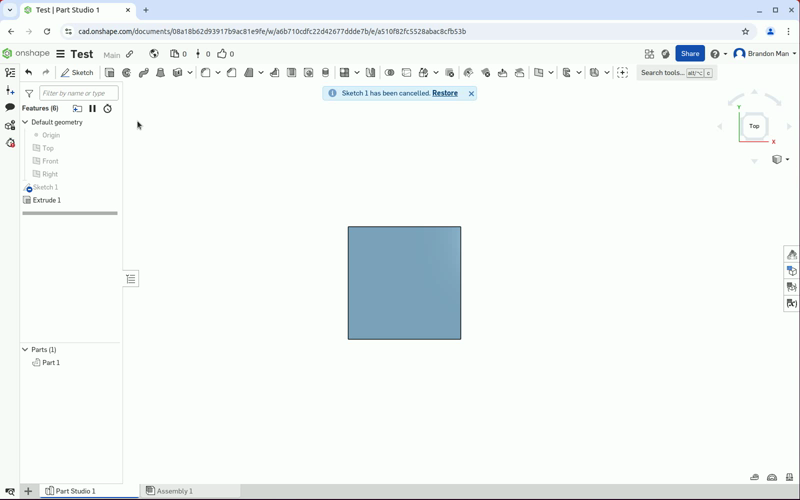
mouse_move(73, 189)
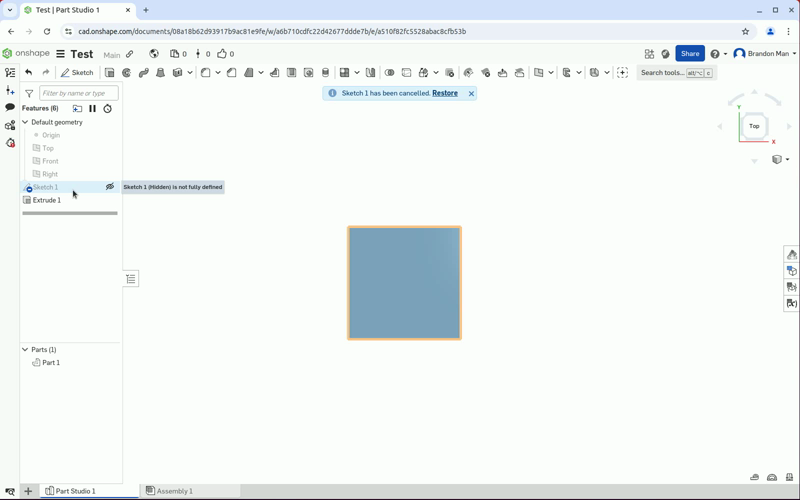
click(73, 189)
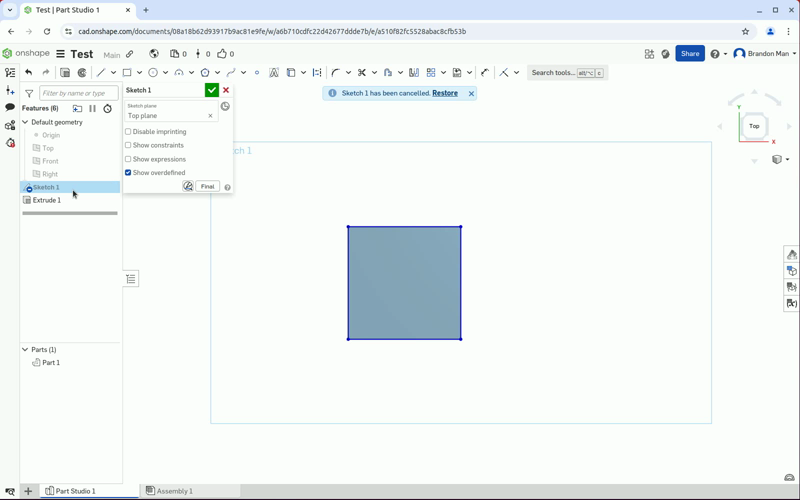
mouse_move(229, 92)
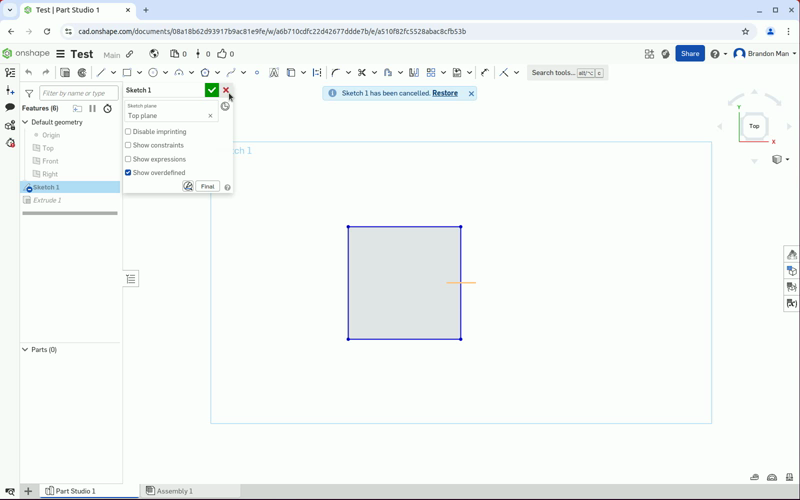
click(229, 92)
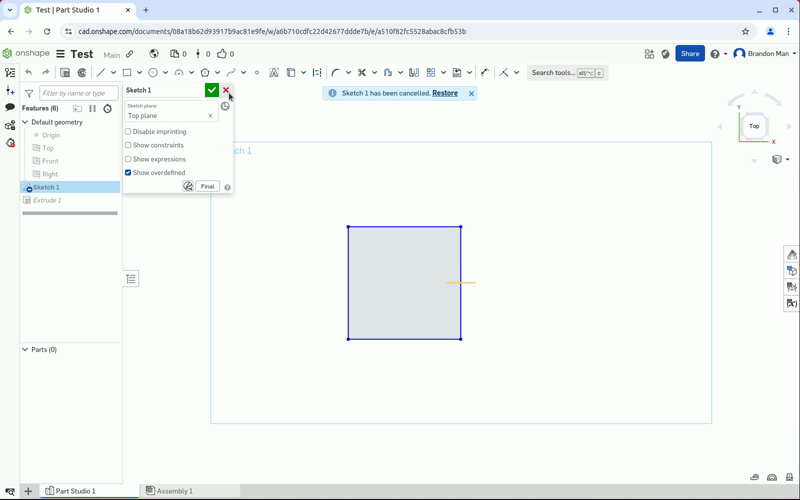
key(shift+s)
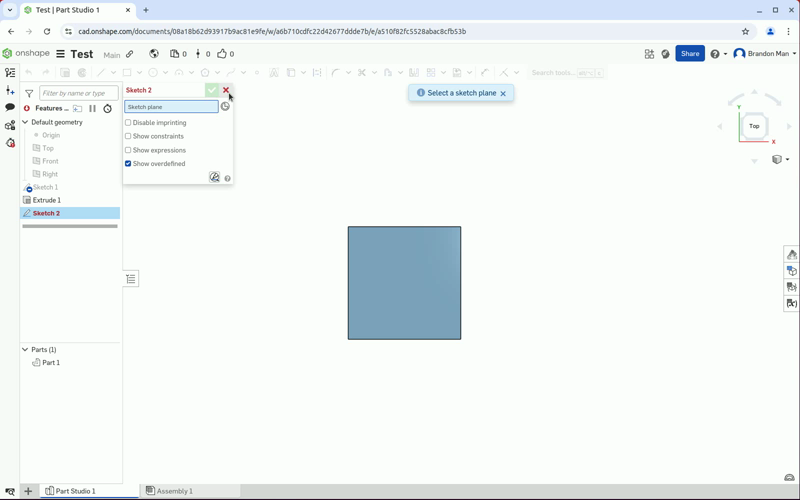
mouse_move(73, 150)
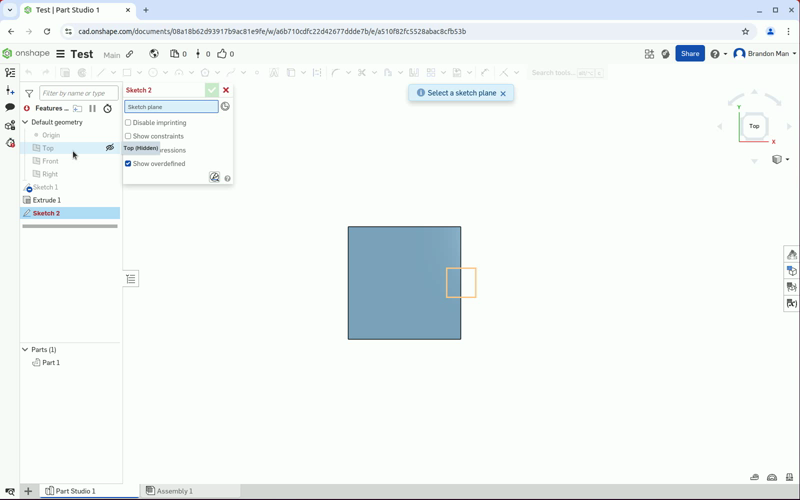
click(73, 150)
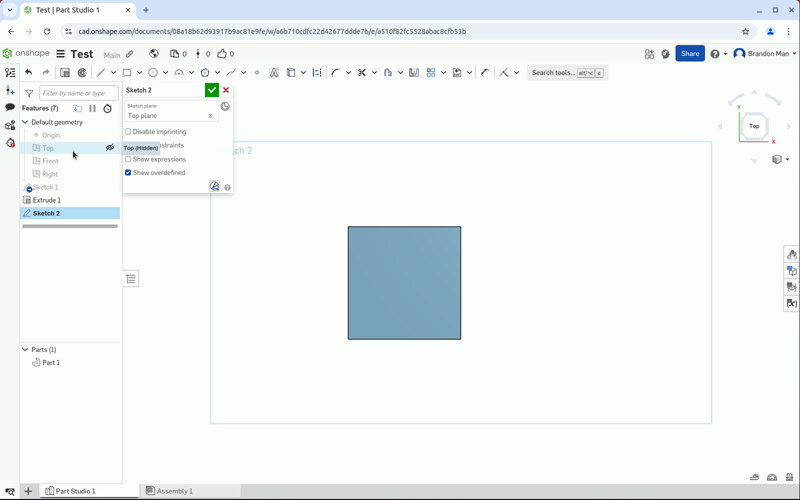
mouse_move(73, 352)
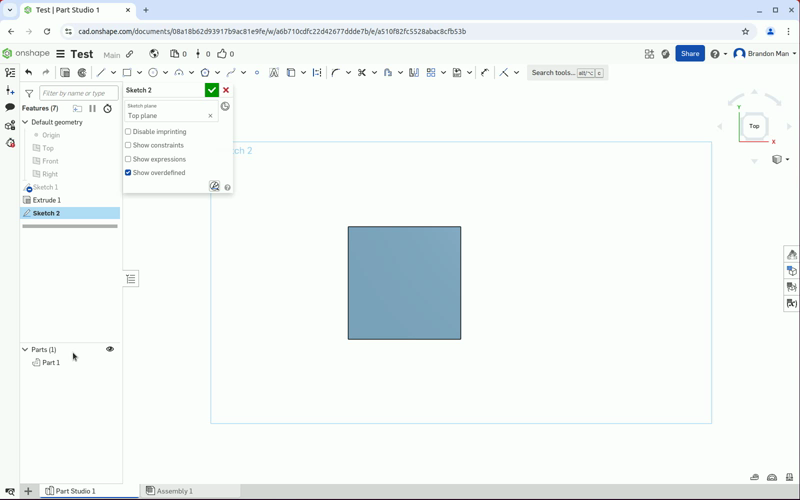
key(y)
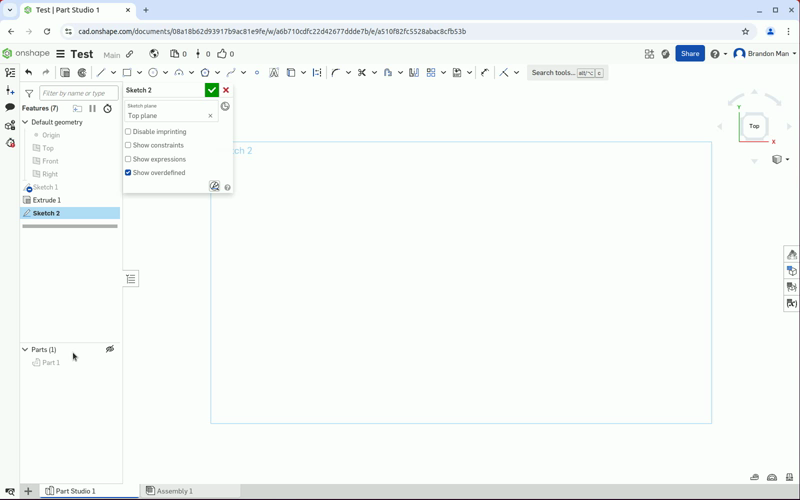
key(l)
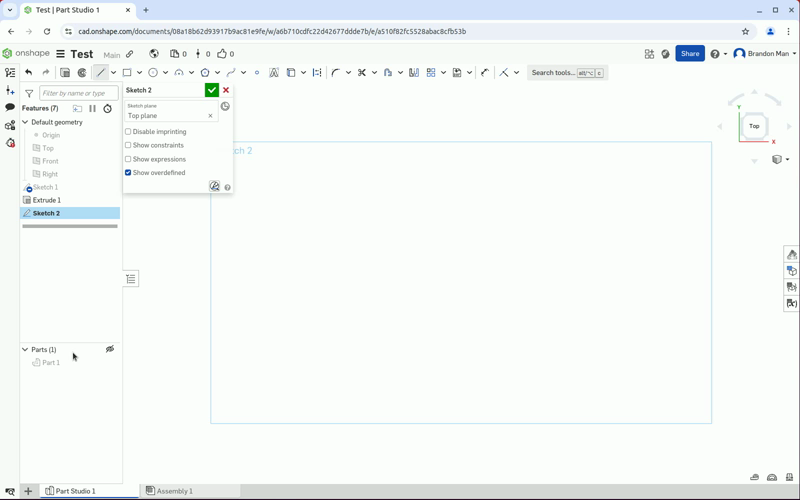
key_down(shift)
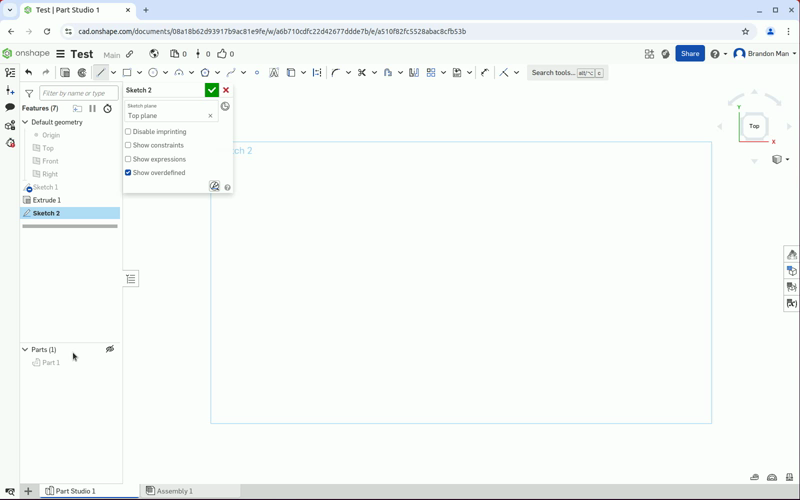
mouse_move(348, 339)
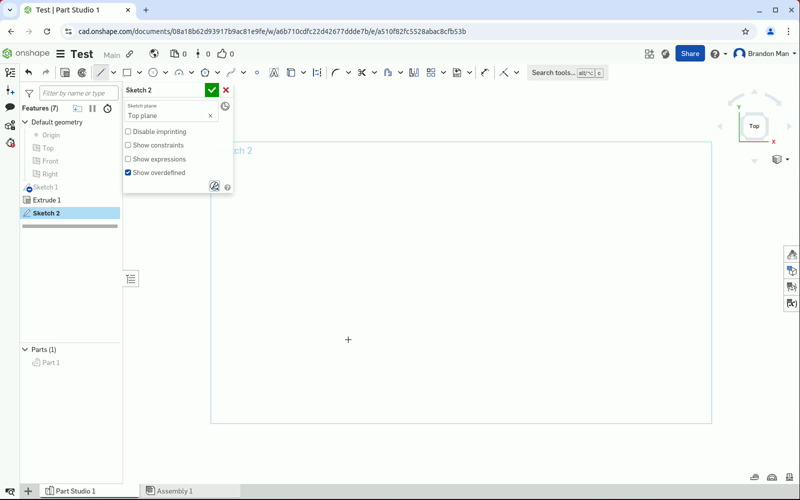
click(348, 339)
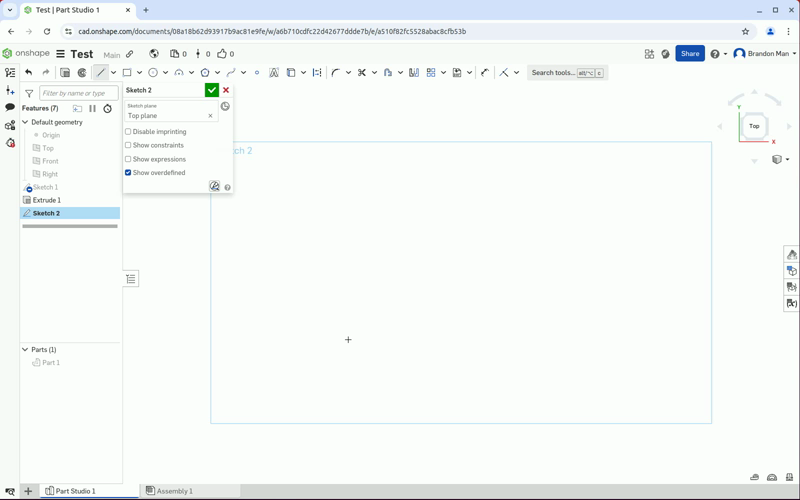
key_up(shift)
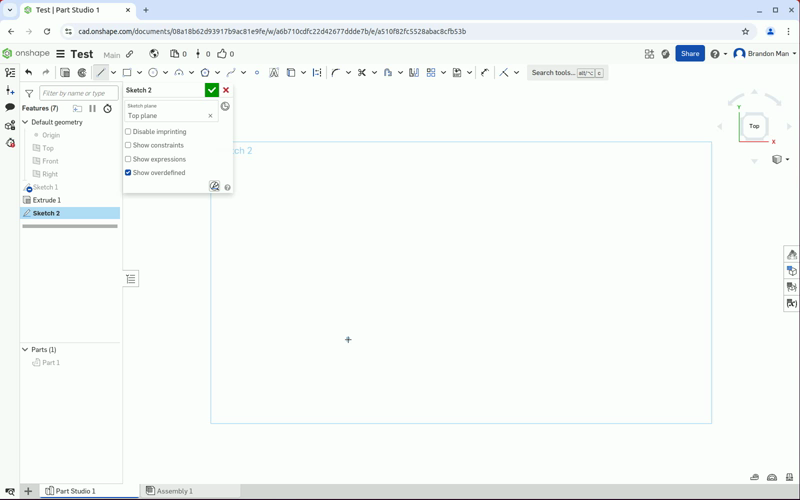
key_down(shift)
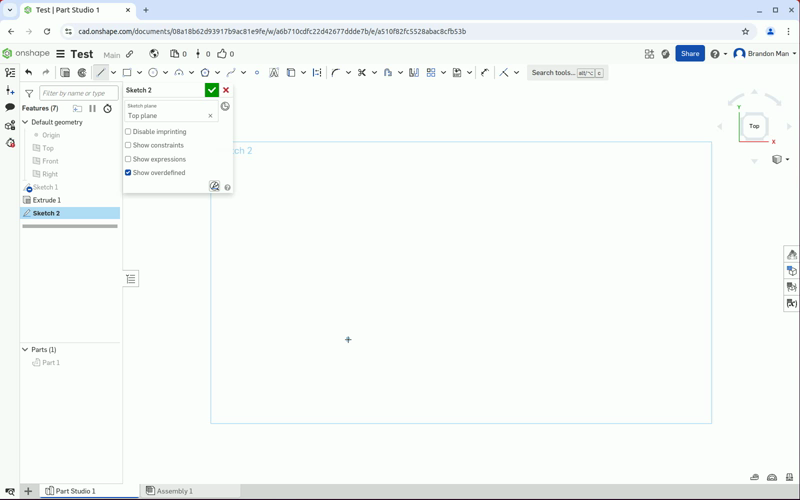
mouse_move(460, 339)
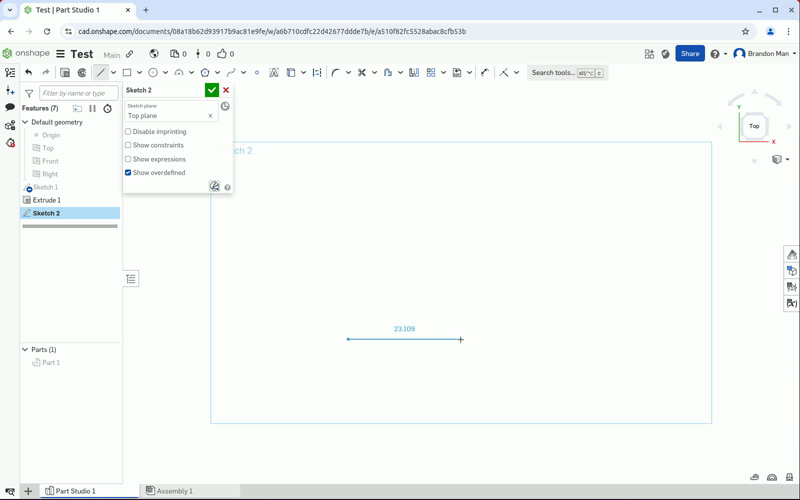
click(460, 339)
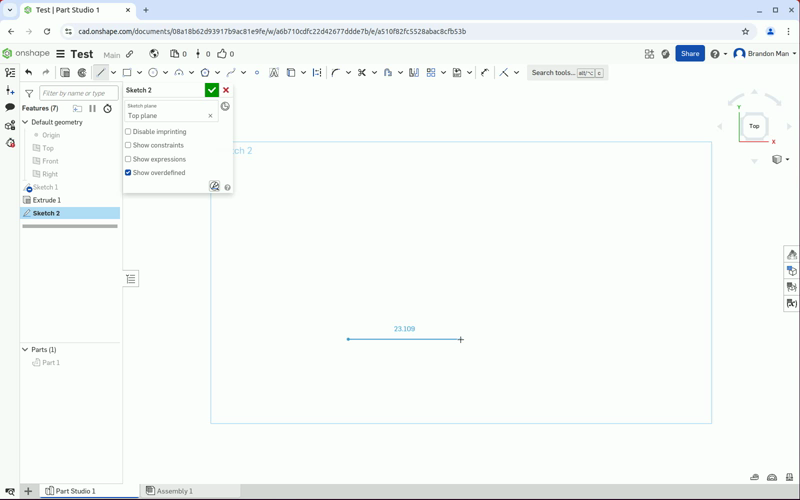
key_up(shift)
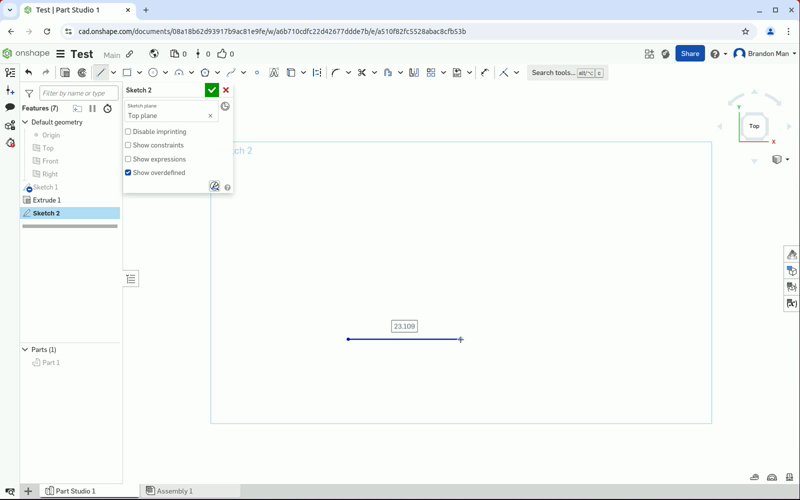
key_down(shift)
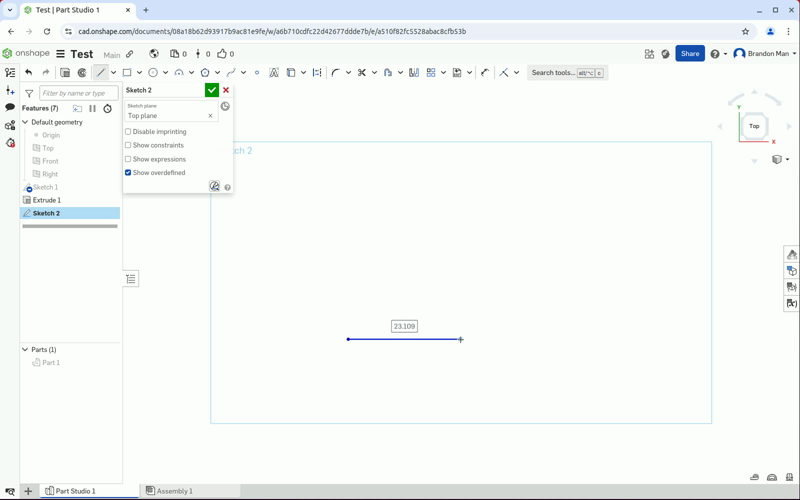
mouse_move(460, 226)
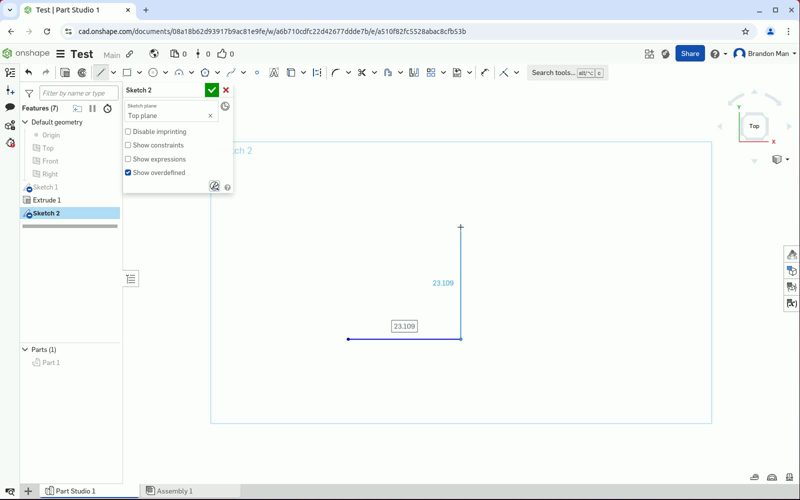
click(460, 226)
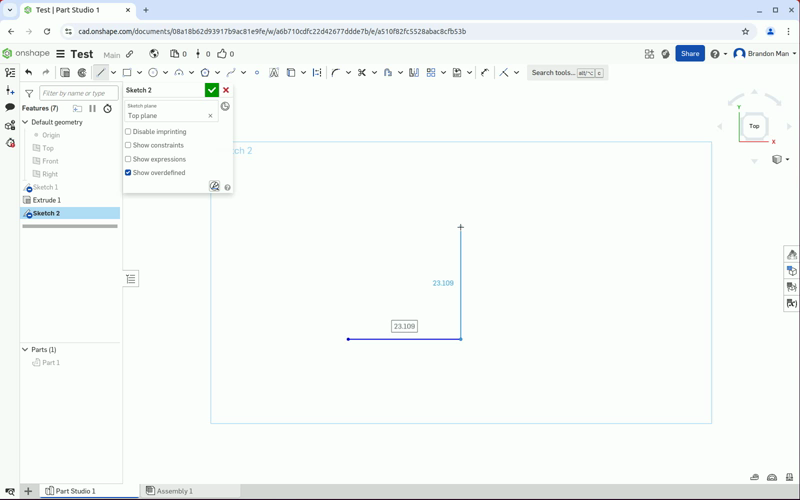
key_up(shift)
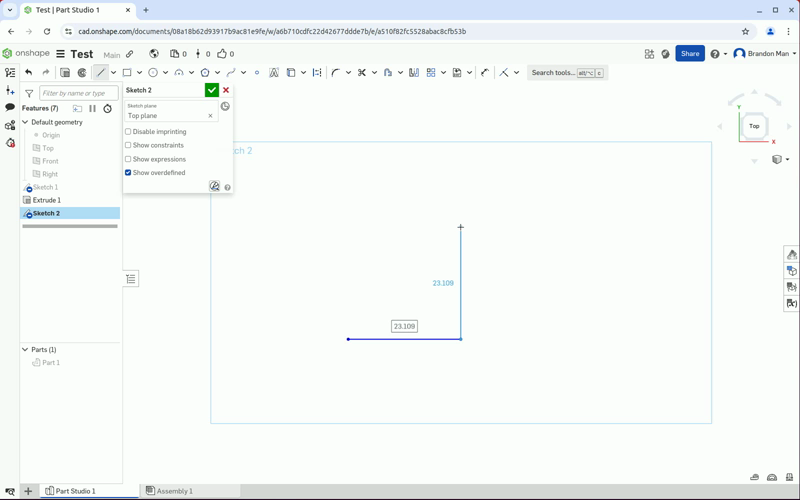
key_down(shift)
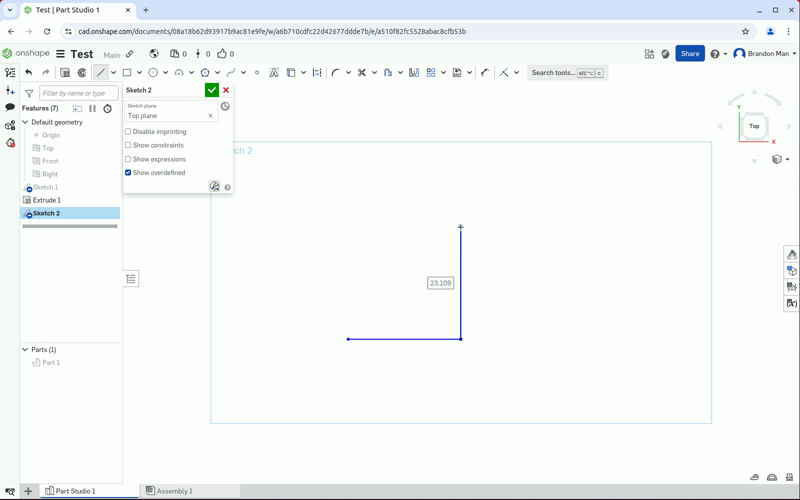
mouse_move(348, 226)
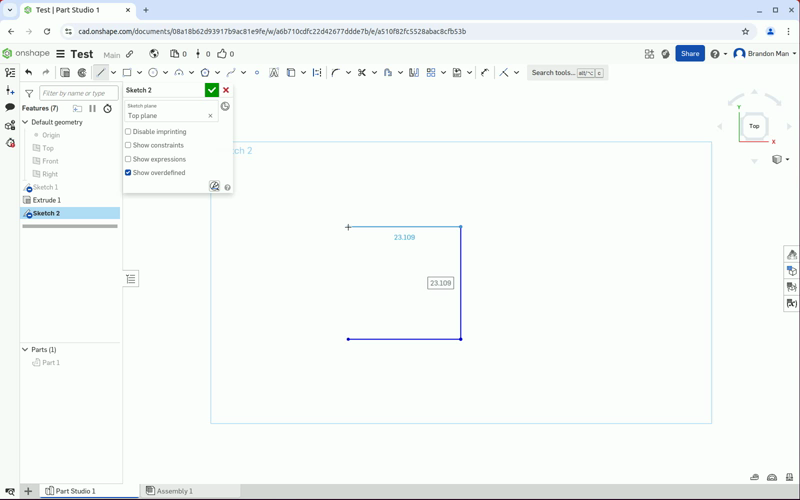
click(348, 226)
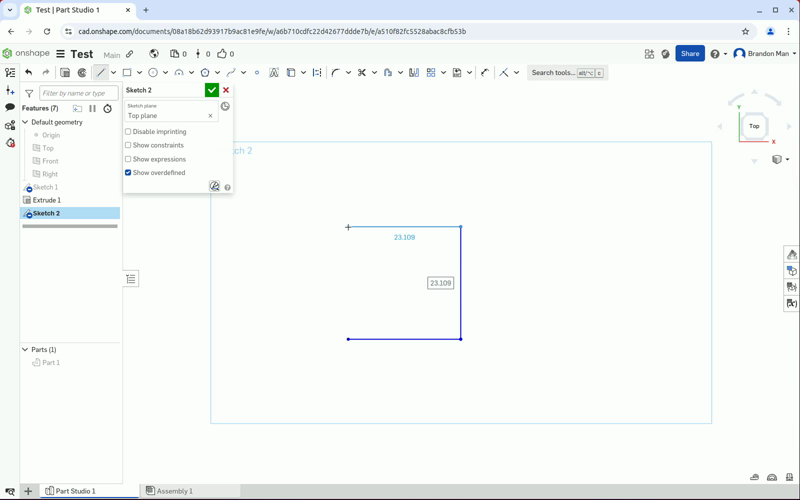
key_up(shift)
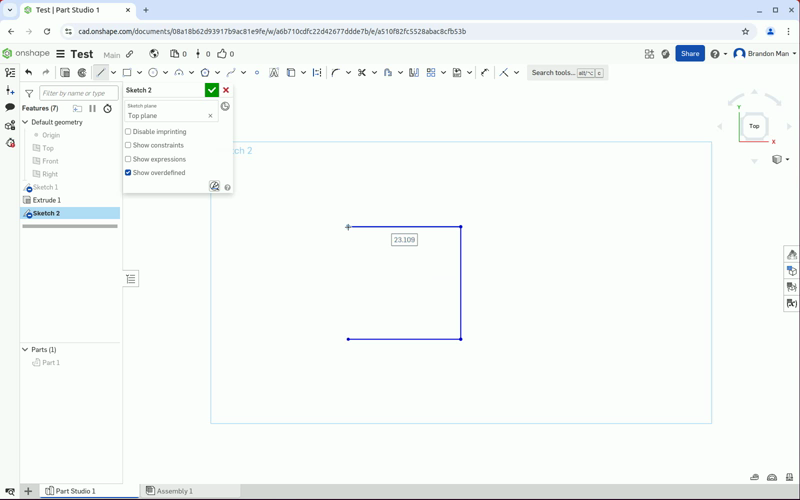
key_down(shift)
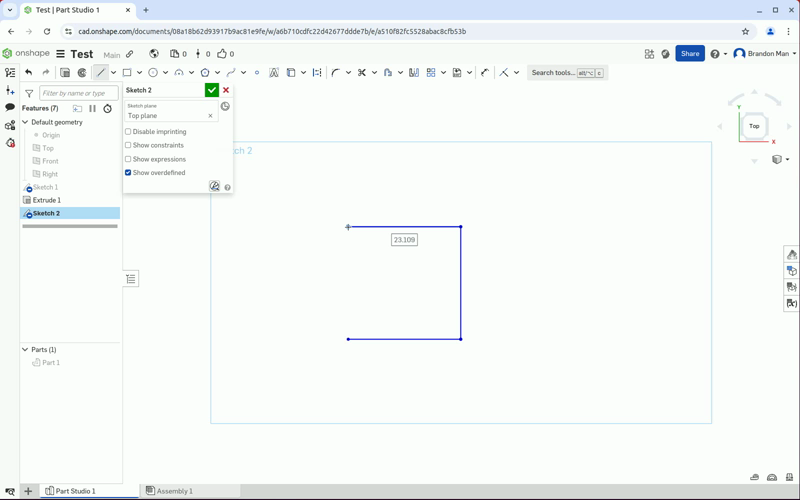
mouse_move(348, 339)
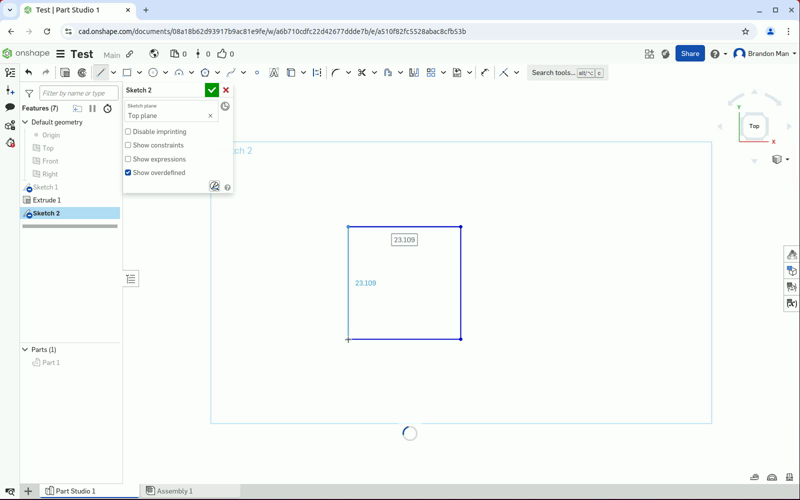
key_up(shift)
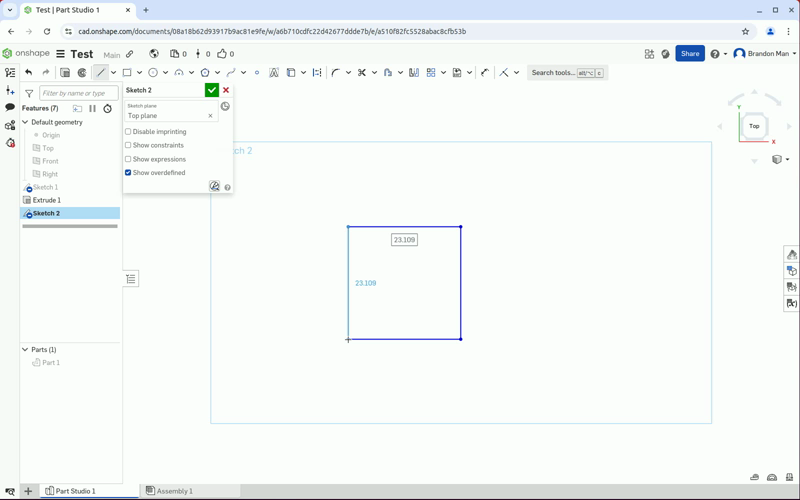
click(348, 339)
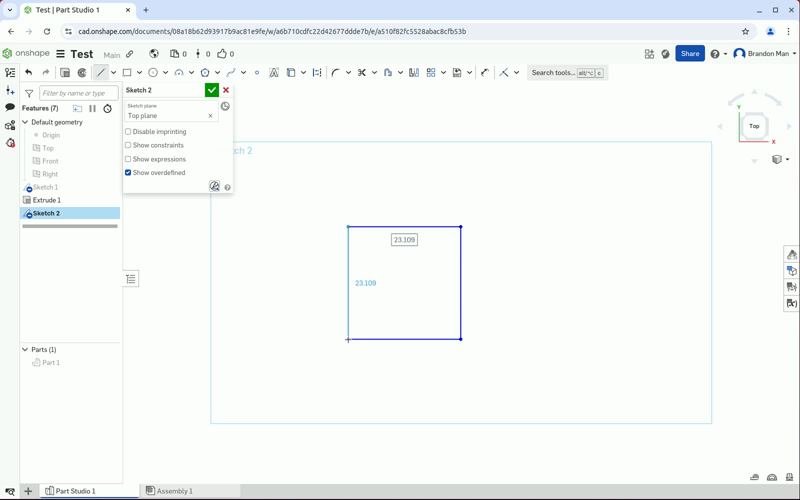
key(esc)
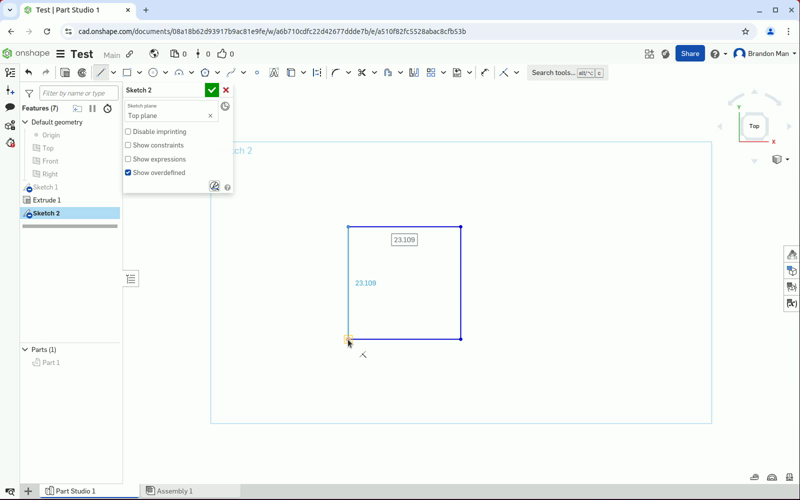
mouse_move(438, 255)
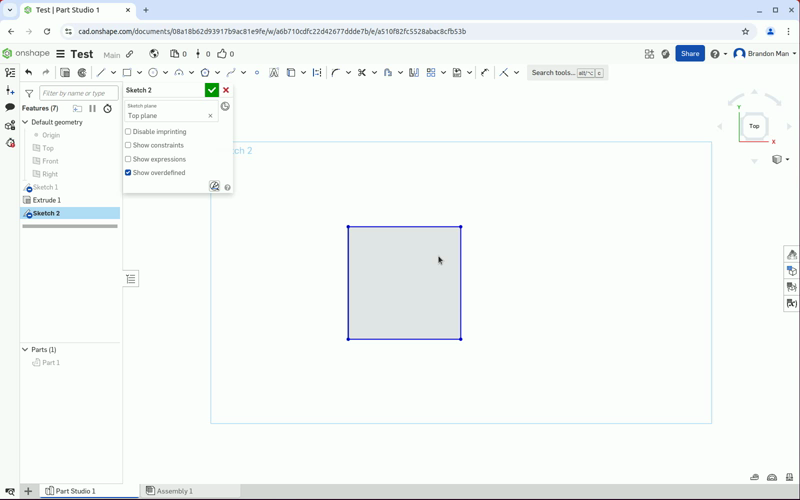
click(438, 255)
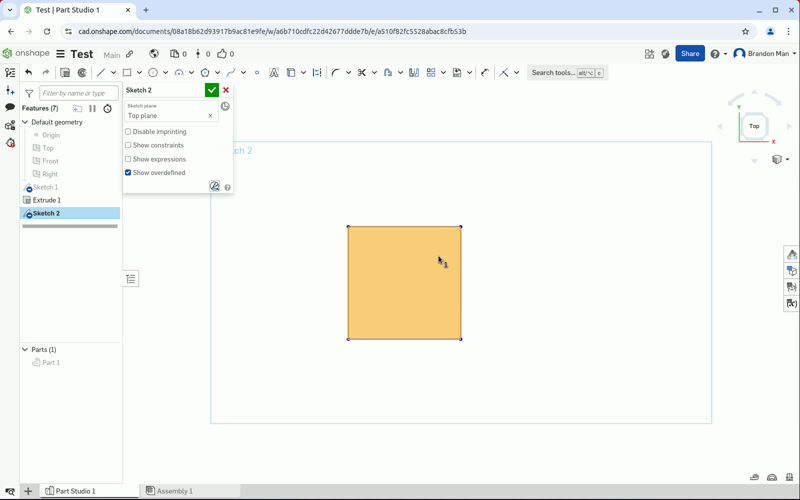
mouse_move(73, 352)
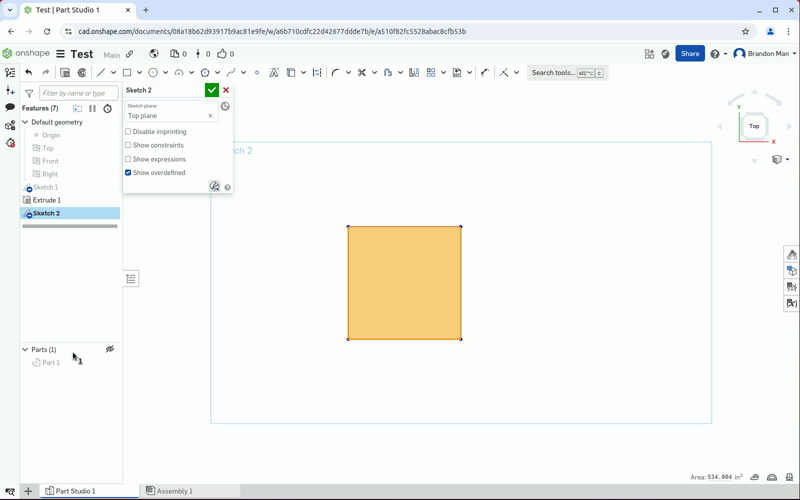
key(shift+y)
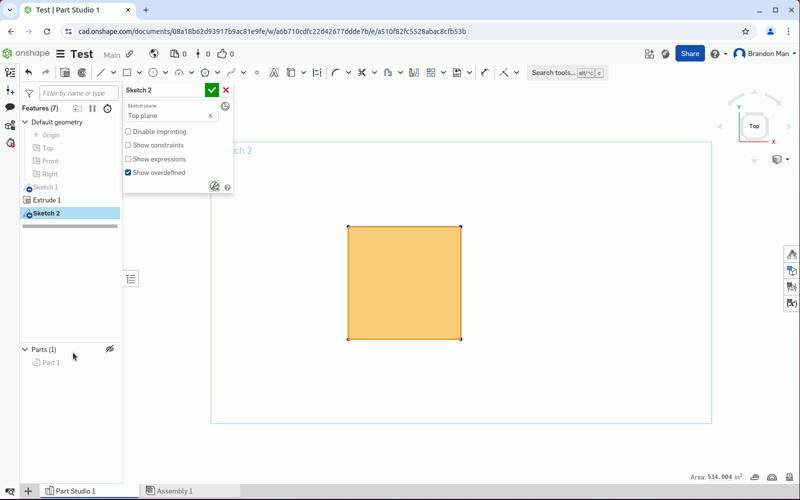
key(shift+e)
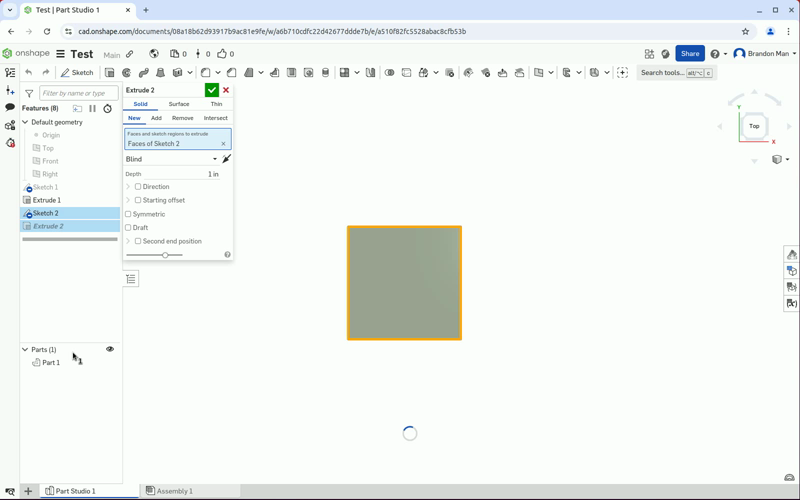
mouse_move(143, 106)
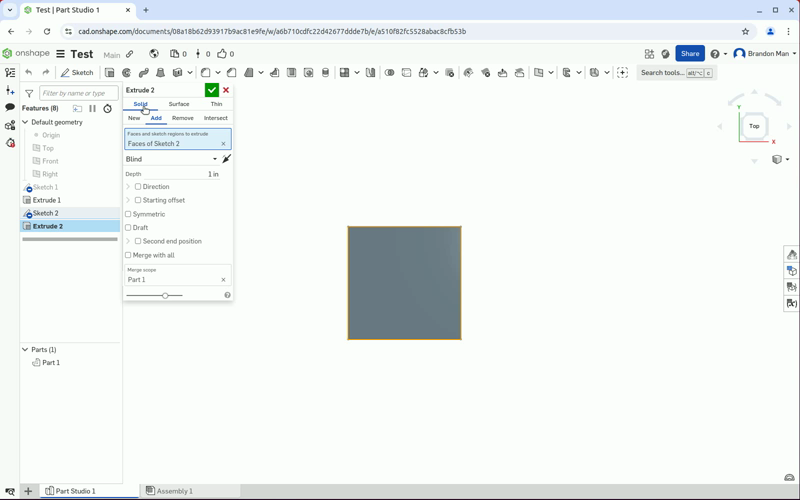
click(143, 106)
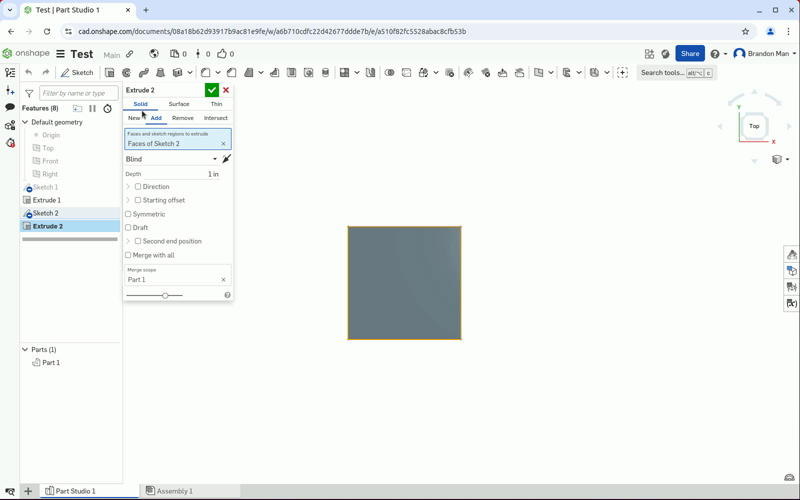
mouse_move(137, 120)
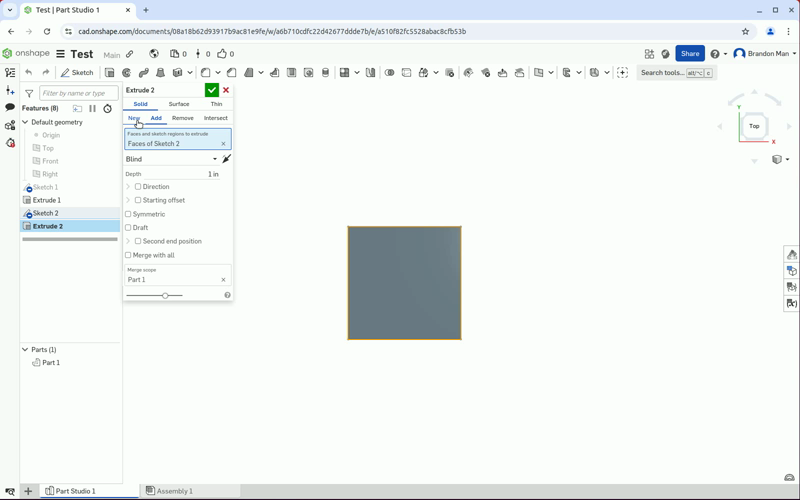
click(137, 120)
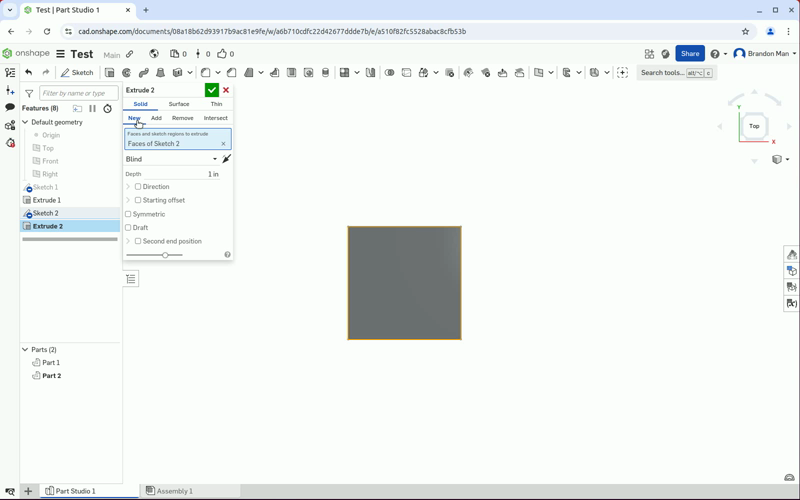
key(tab, 4)
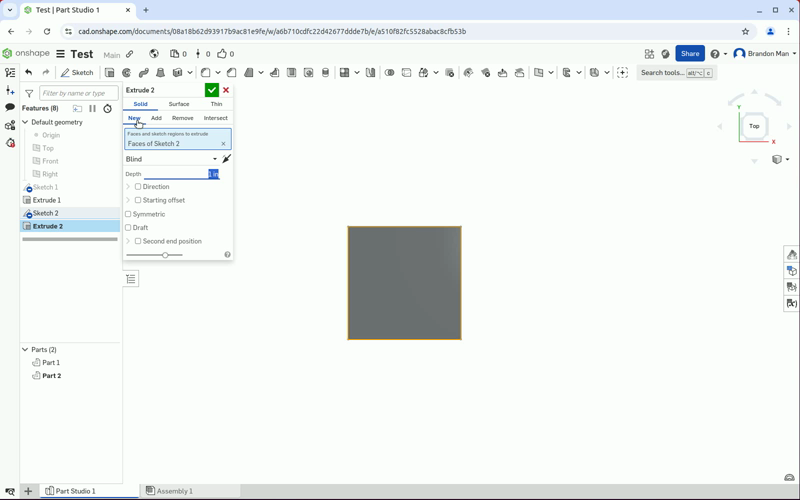
text(5.777)
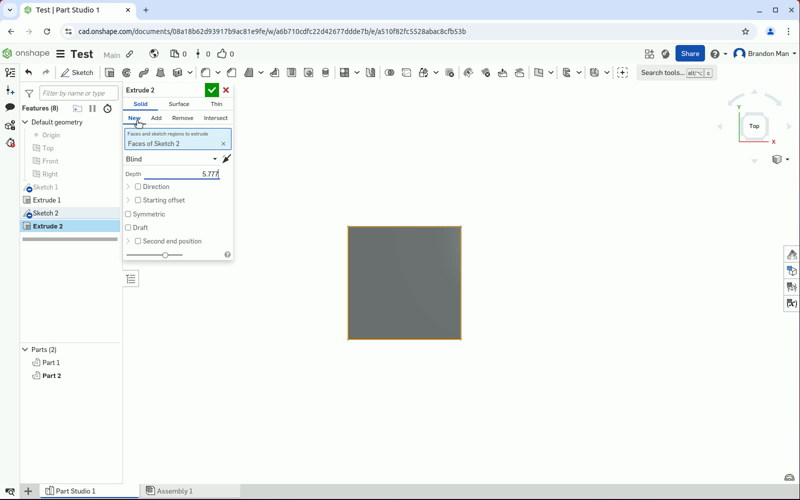
key(enter)
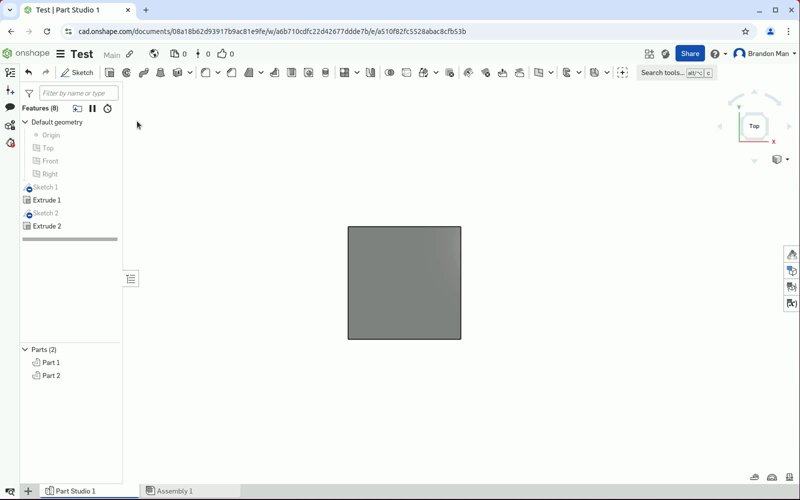
key(shift+h)
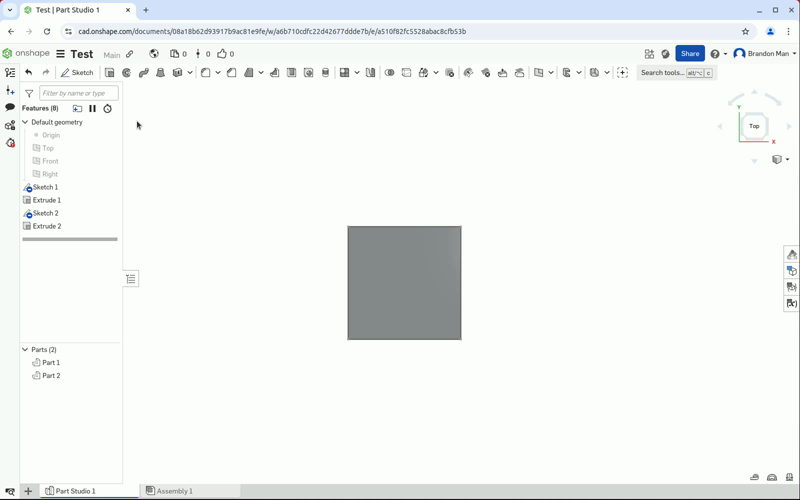
key(shift+h)
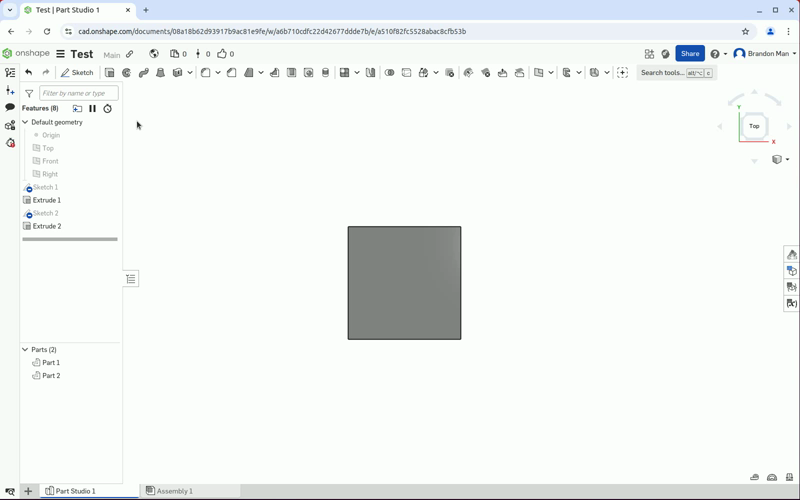
mouse_move(73, 189)
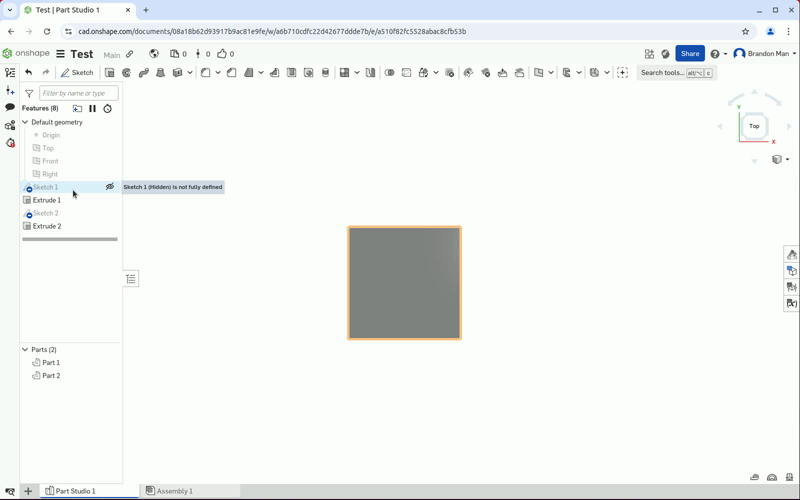
click(73, 189)
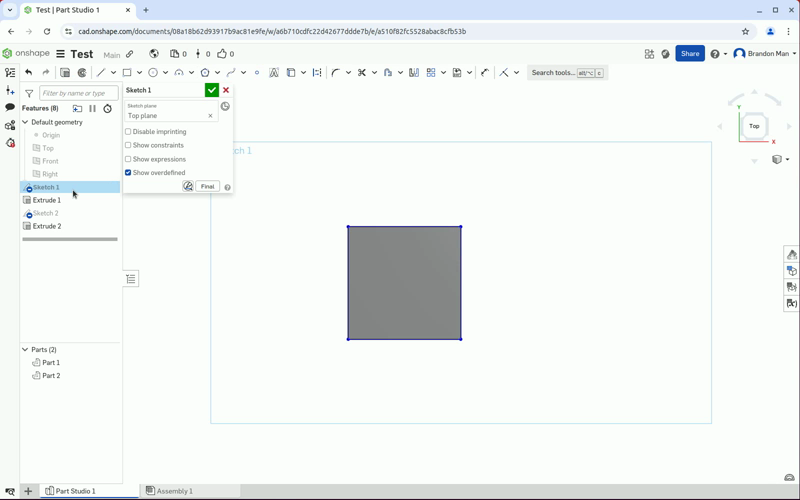
mouse_move(229, 92)
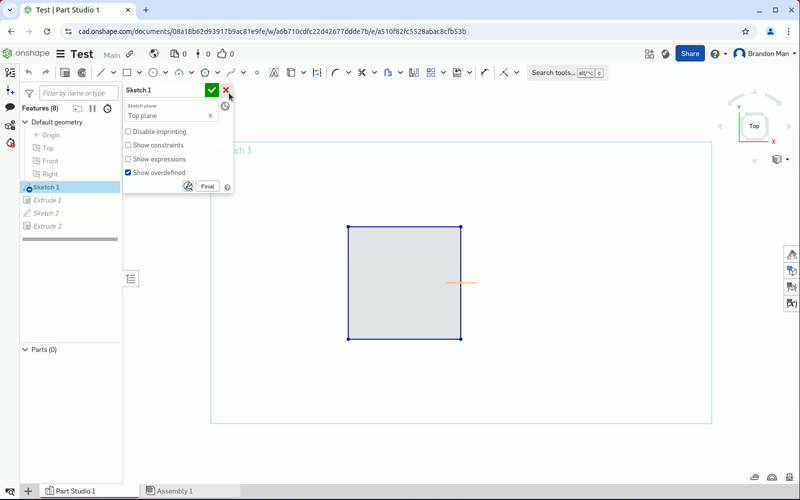
click(229, 92)
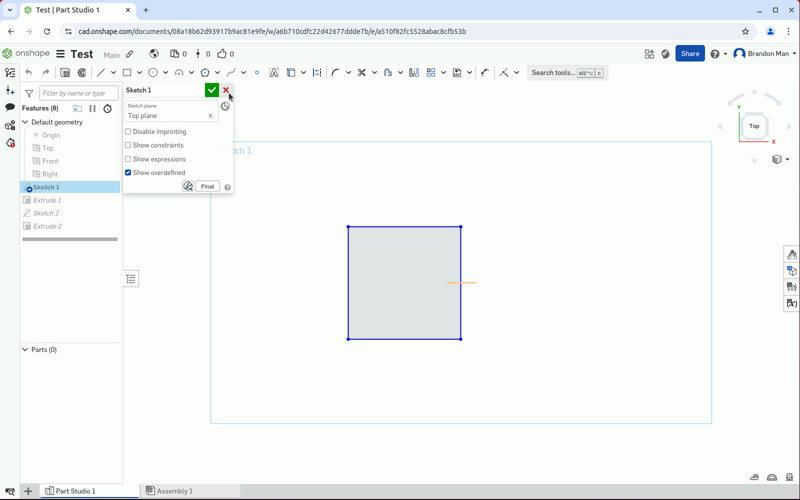
key(shift+s)
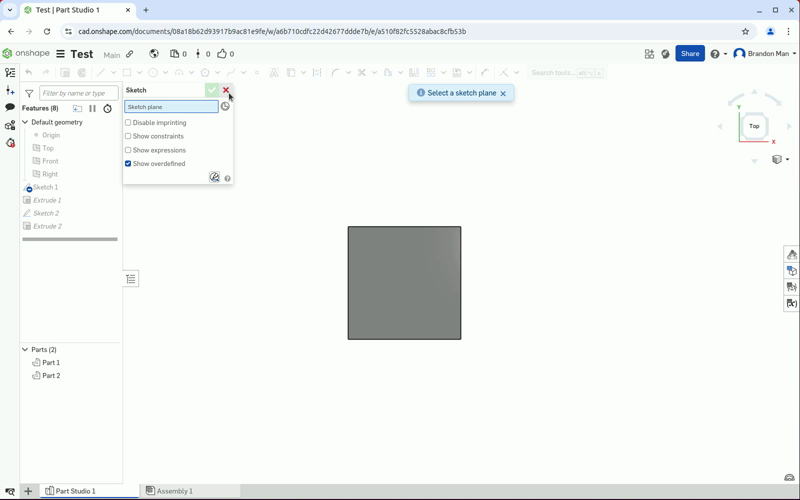
mouse_move(73, 150)
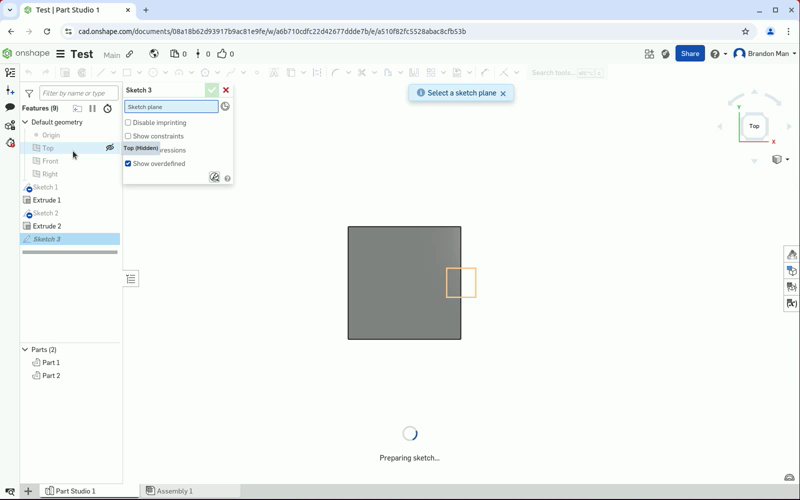
click(73, 150)
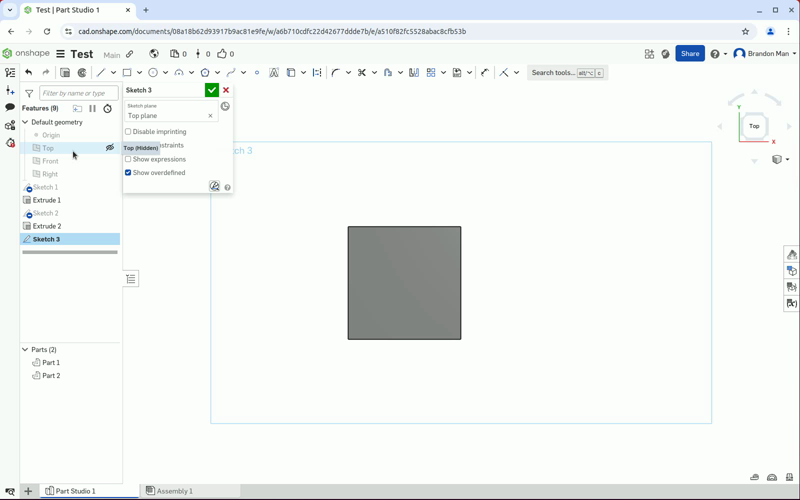
mouse_move(73, 352)
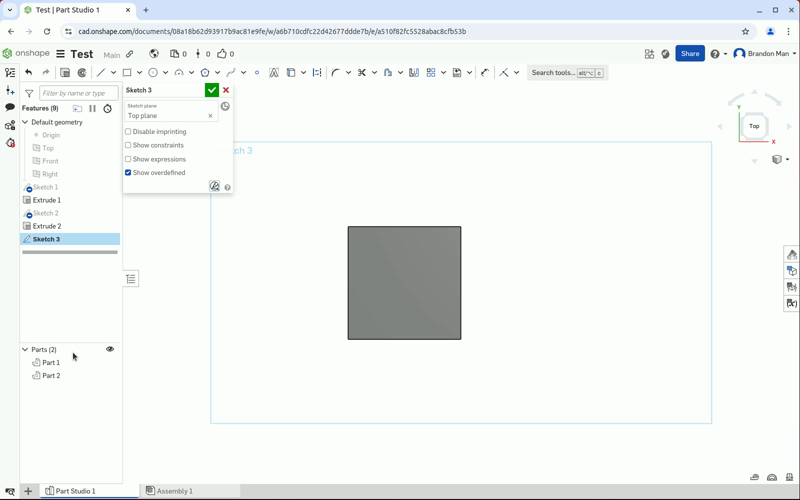
key(y)
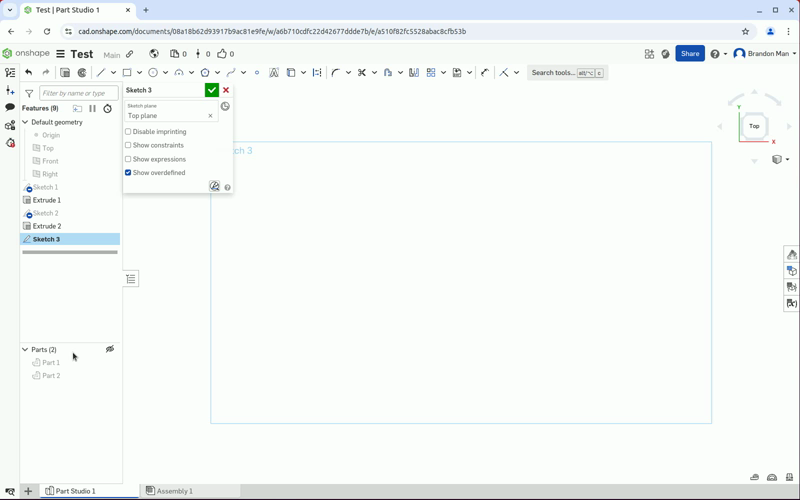
key(l)
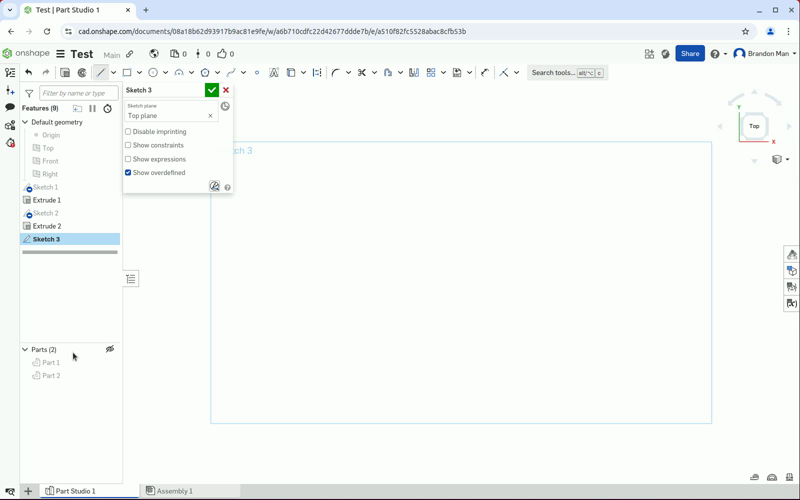
key_down(shift)
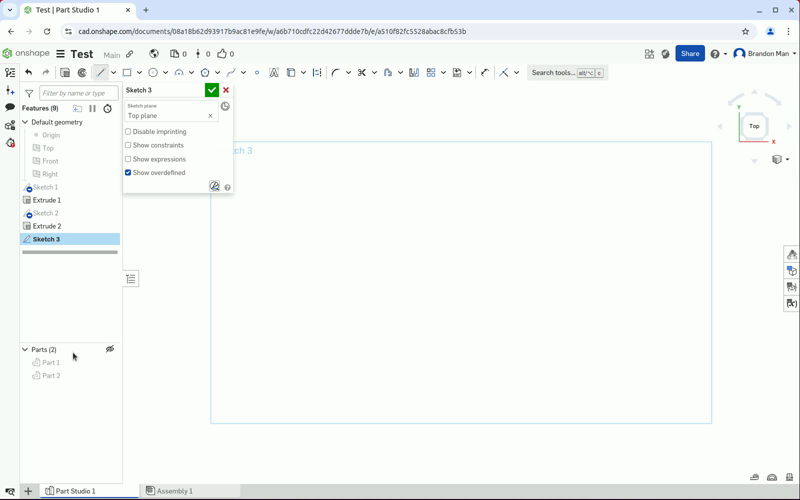
mouse_move(460, 339)
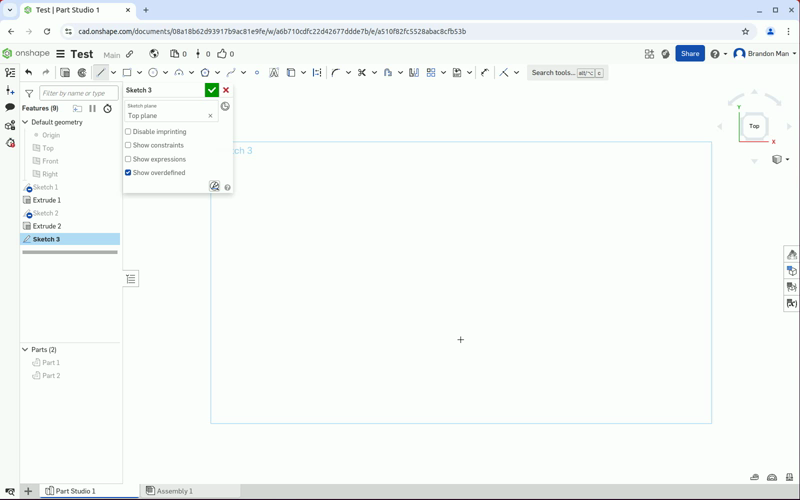
click(460, 339)
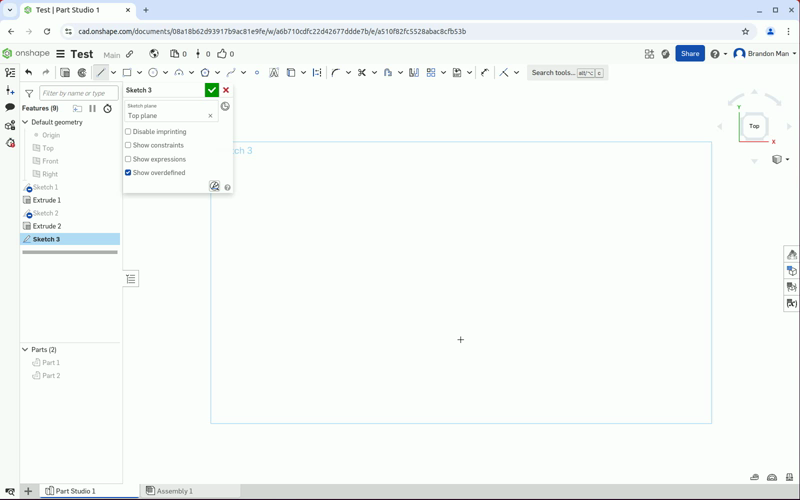
key_up(shift)
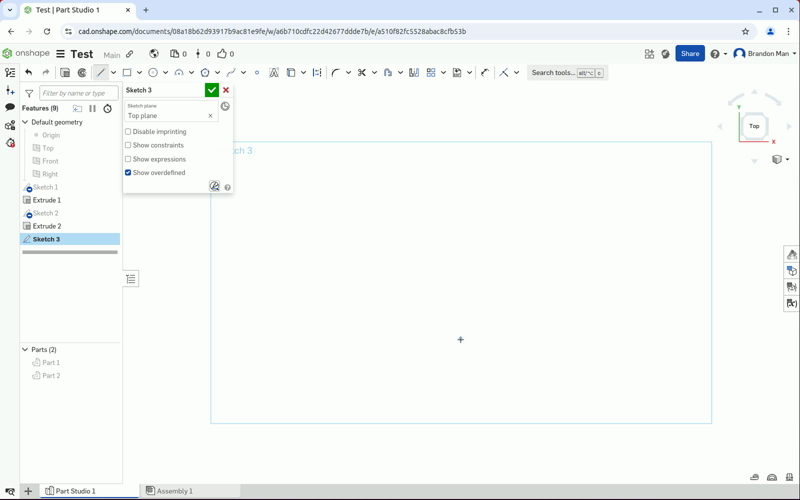
key_down(shift)
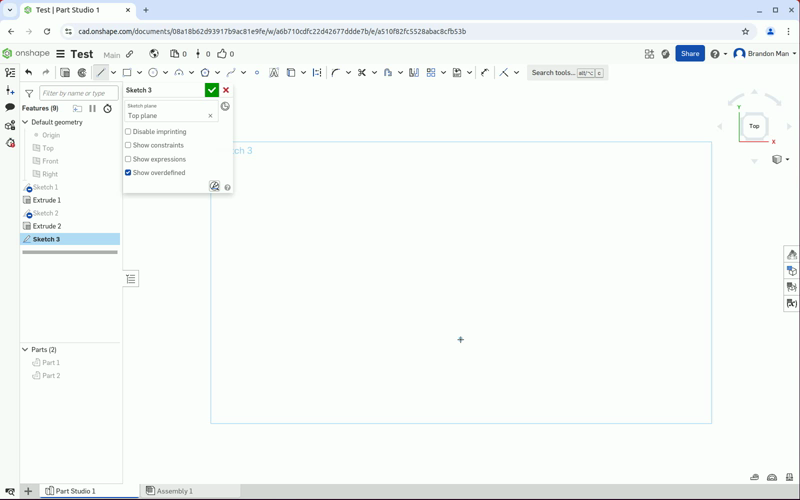
mouse_move(573, 339)
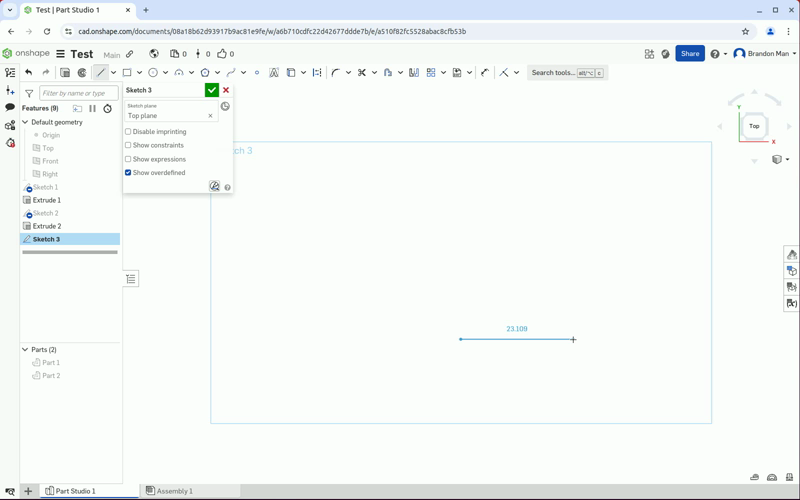
click(573, 339)
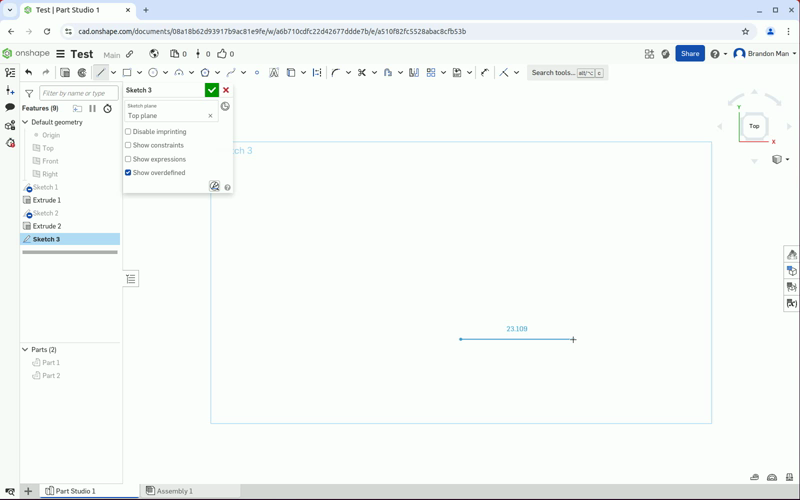
key_up(shift)
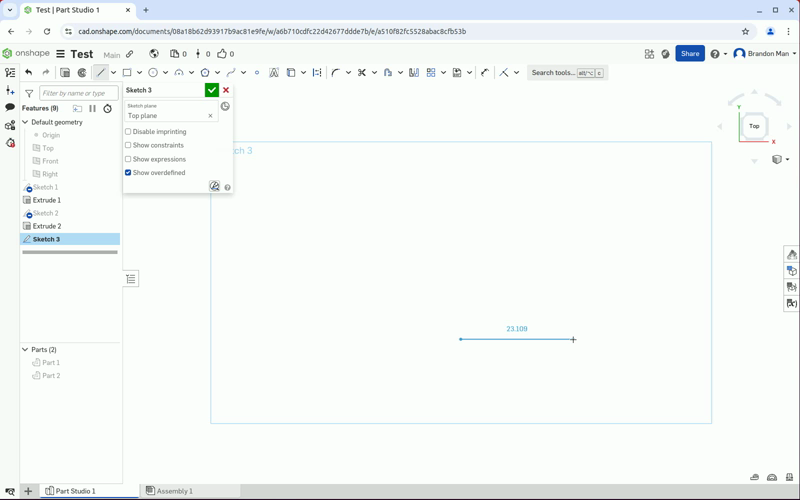
key_down(shift)
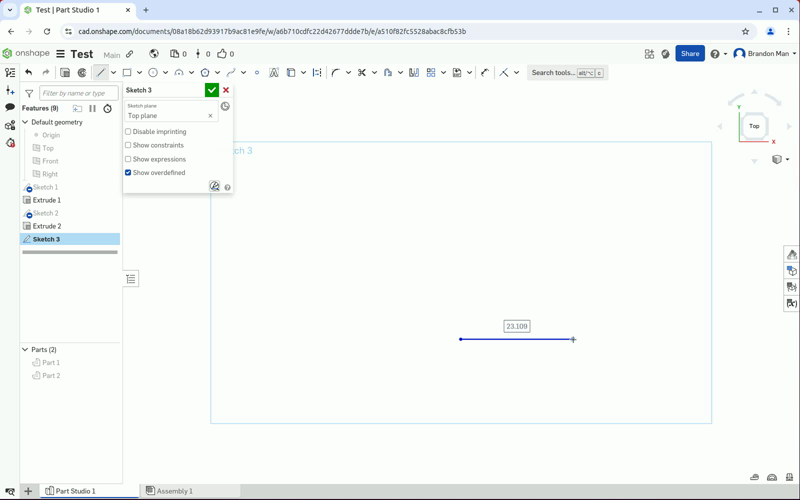
mouse_move(573, 226)
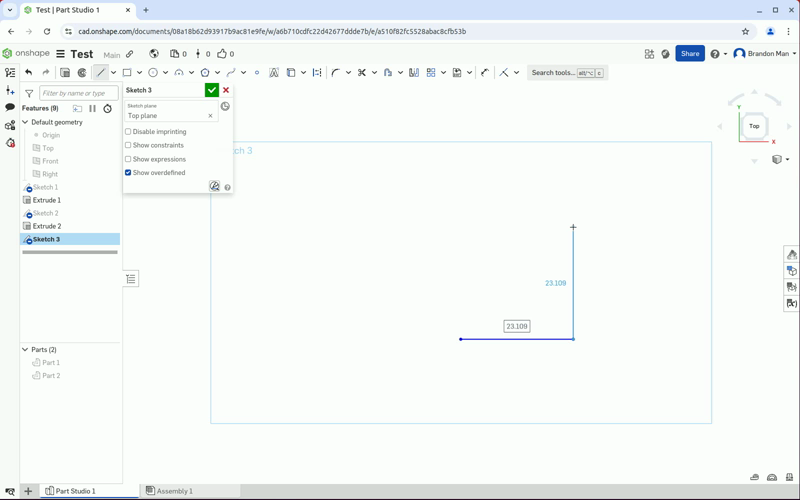
click(573, 226)
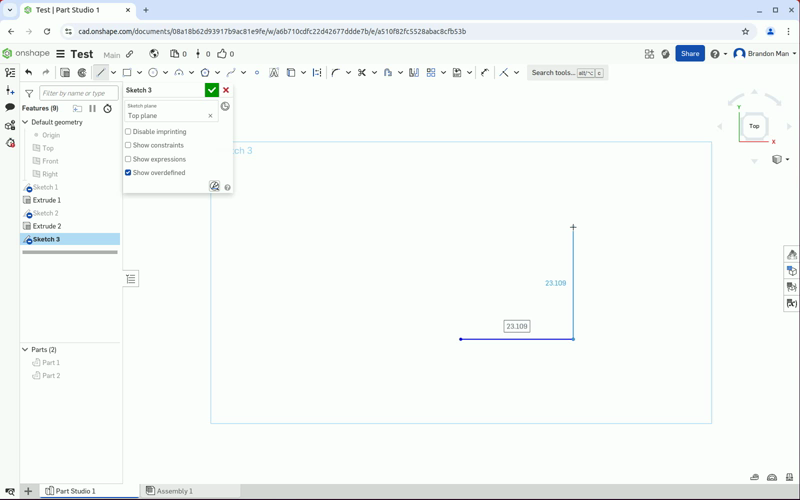
key_up(shift)
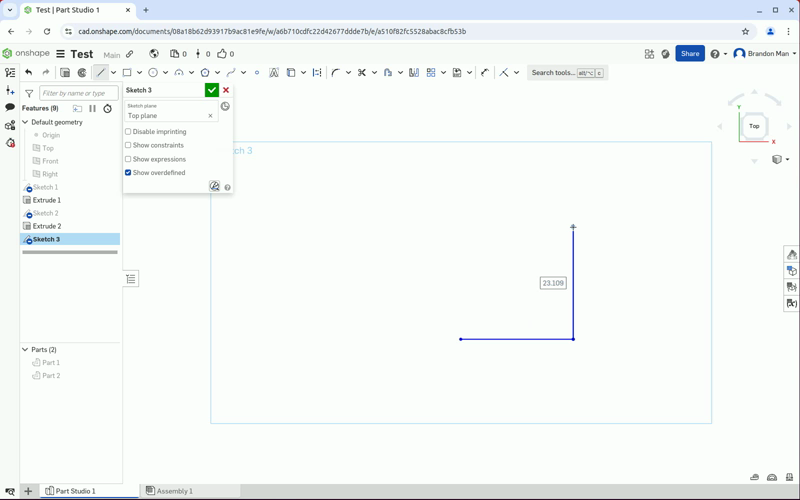
key_down(shift)
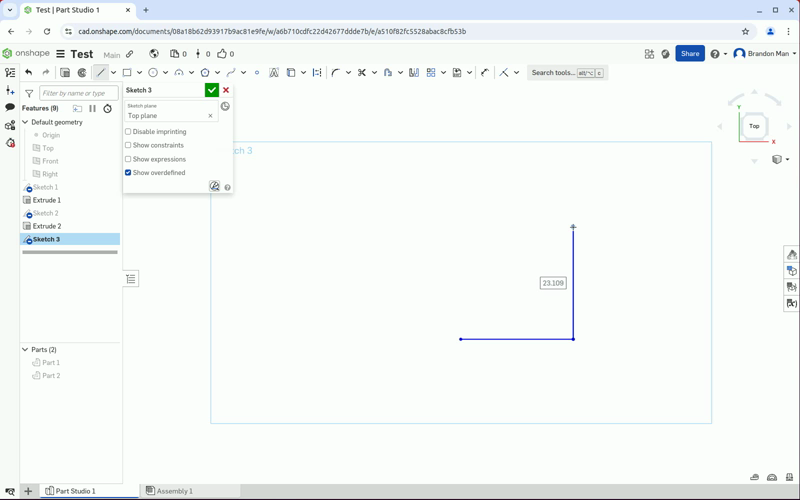
mouse_move(460, 226)
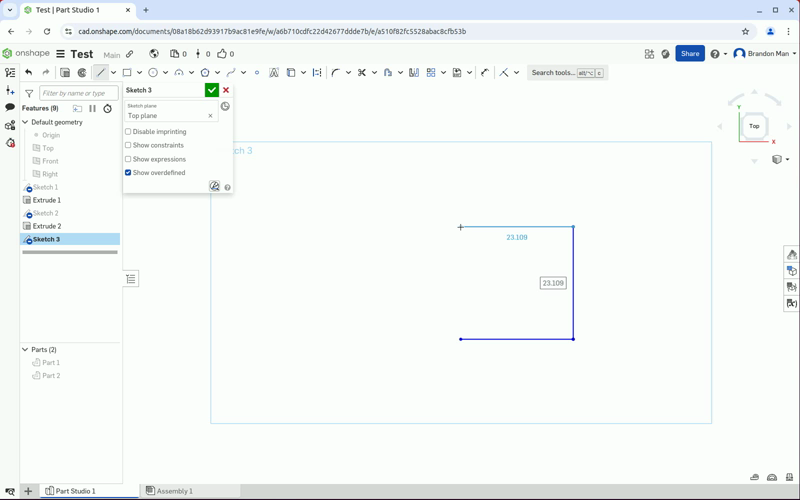
click(460, 226)
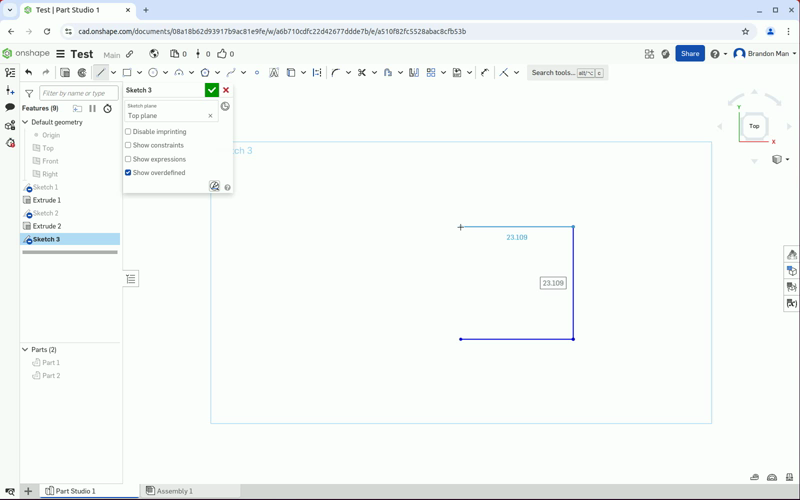
key_up(shift)
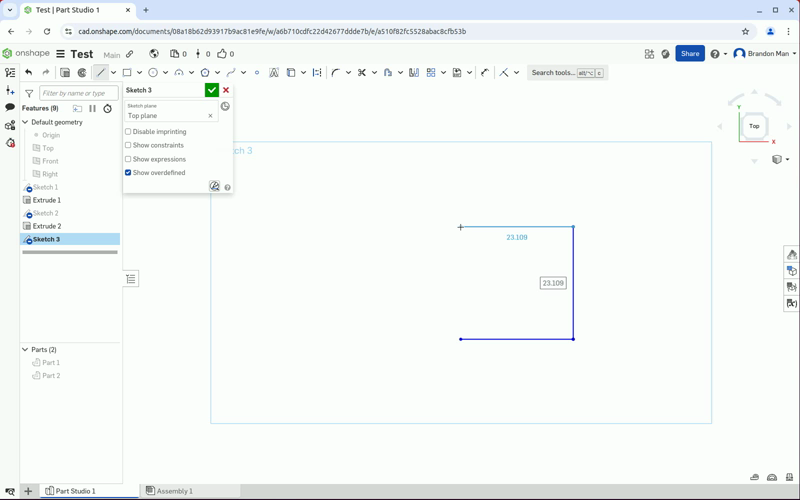
key_down(shift)
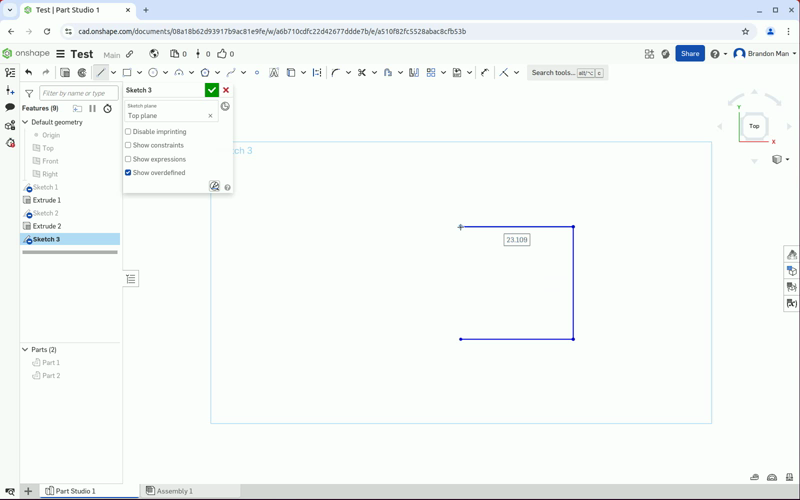
mouse_move(460, 339)
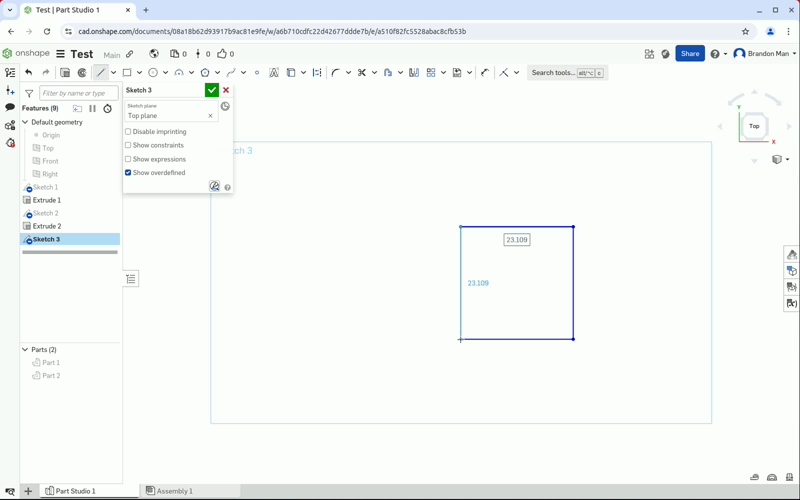
key_up(shift)
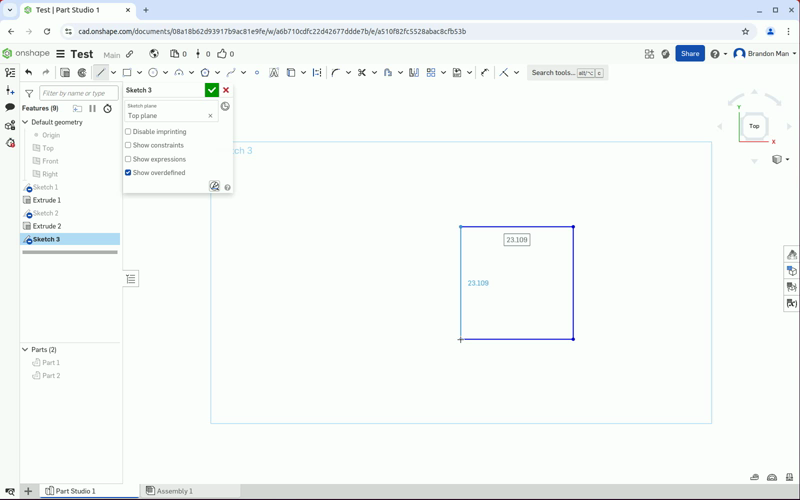
click(460, 339)
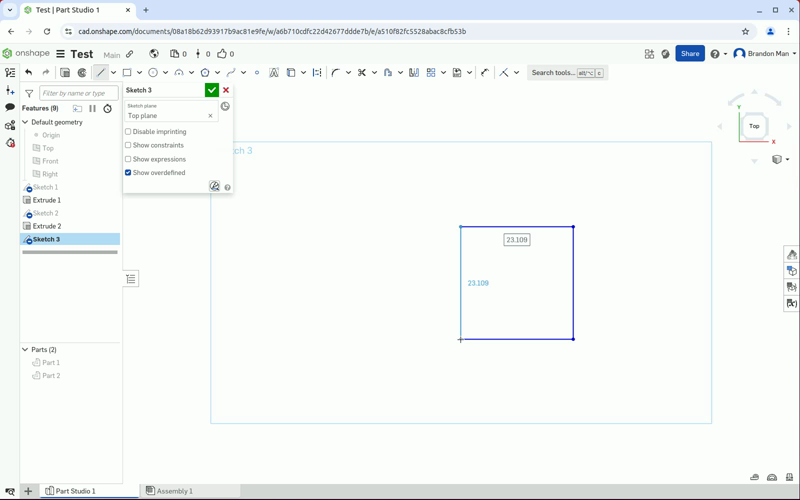
key(esc)
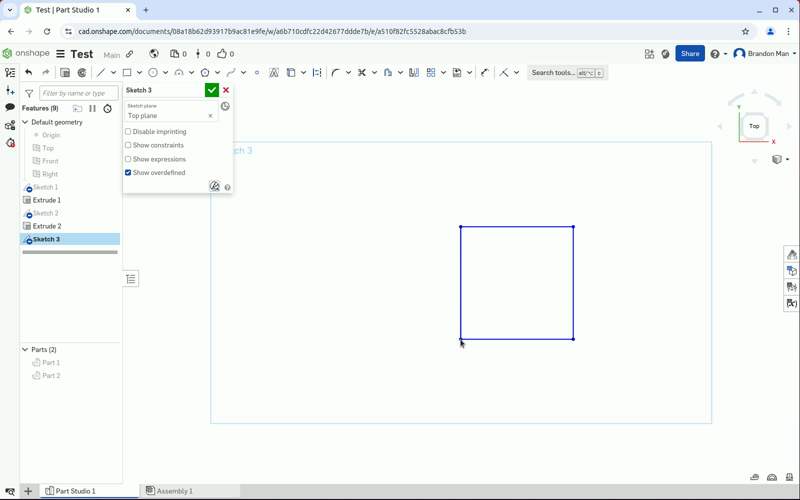
mouse_move(526, 285)
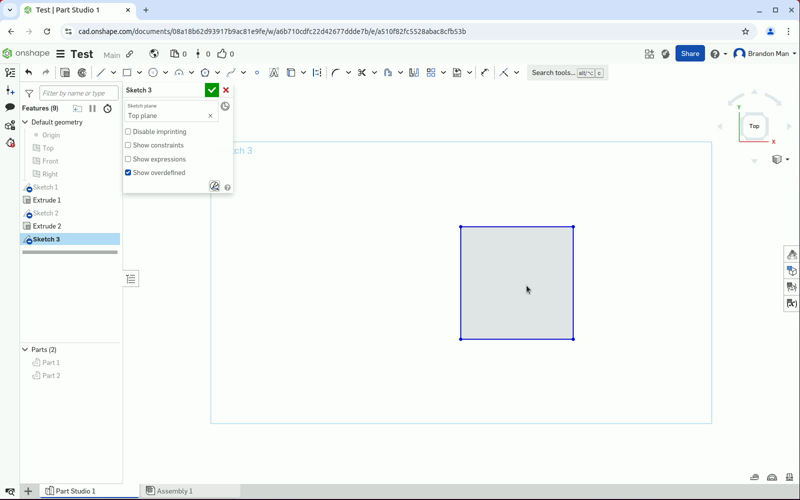
click(526, 285)
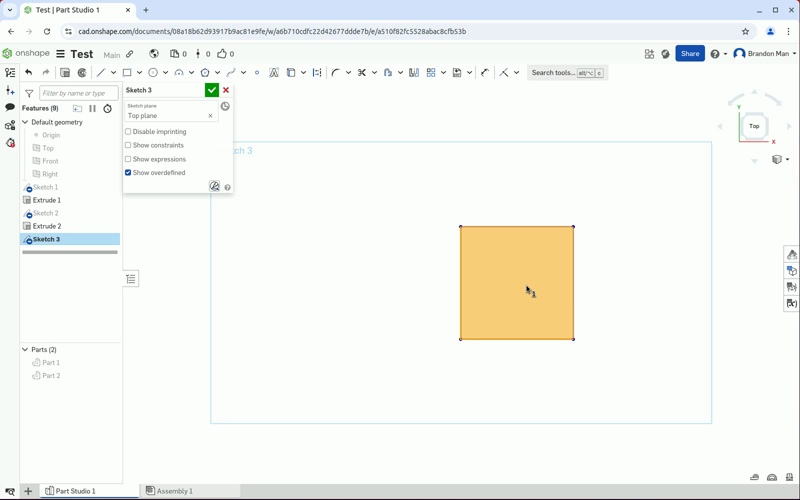
mouse_move(73, 352)
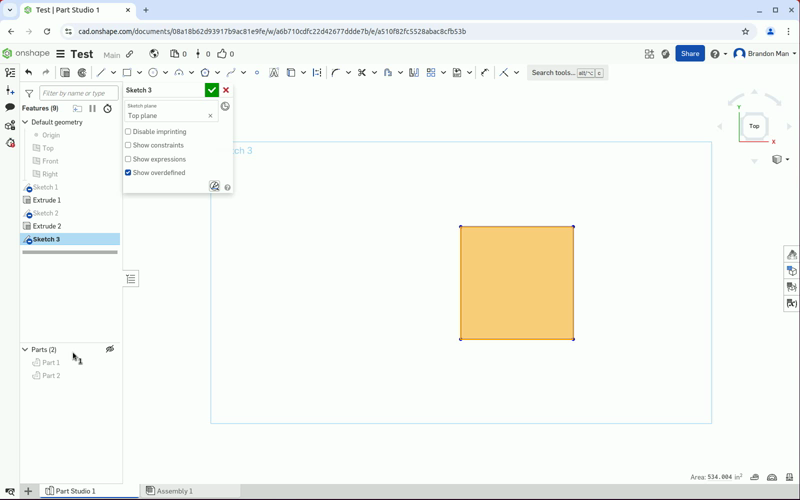
key(shift+y)
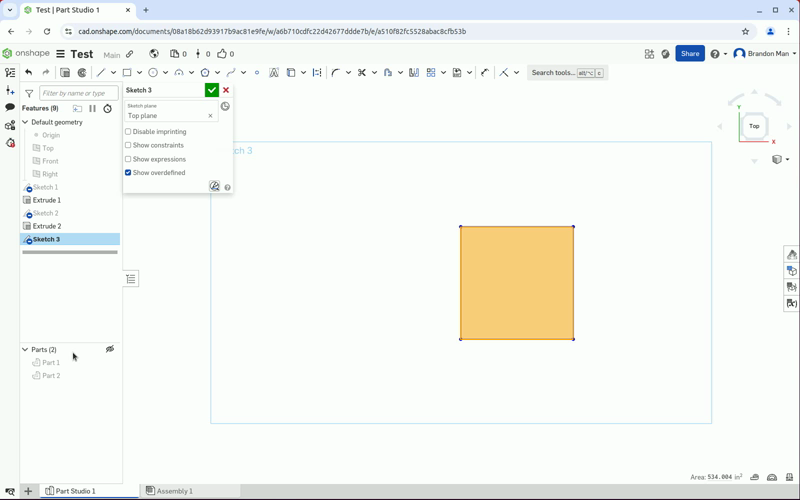
key(shift+e)
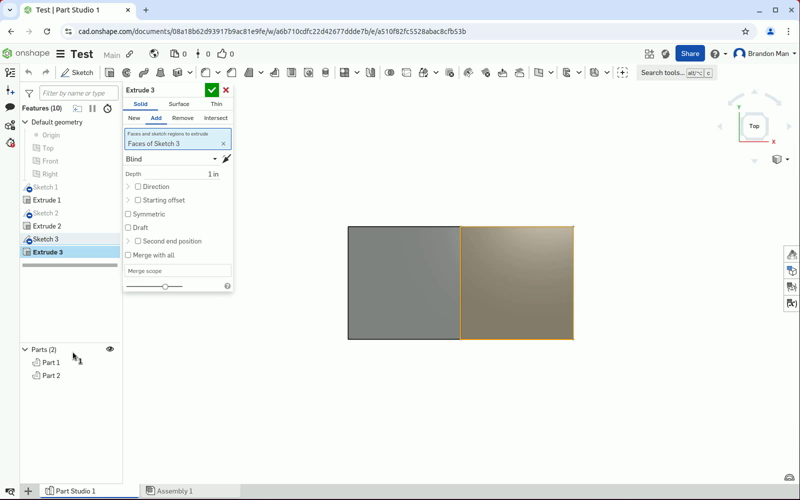
mouse_move(143, 106)
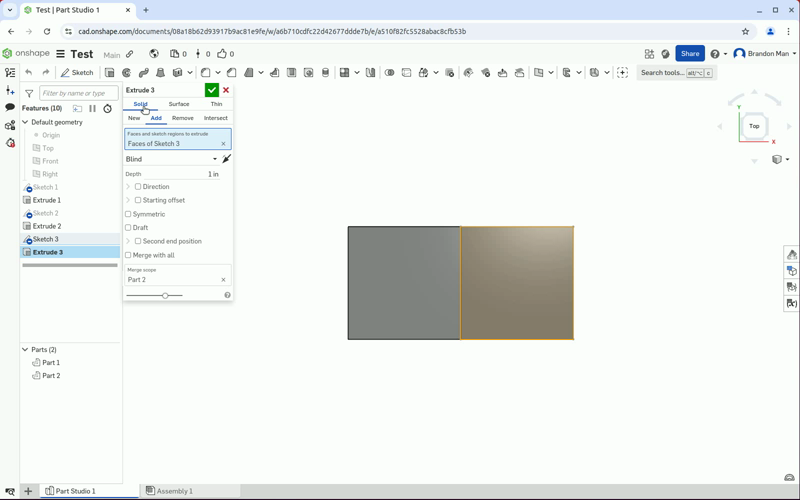
click(143, 106)
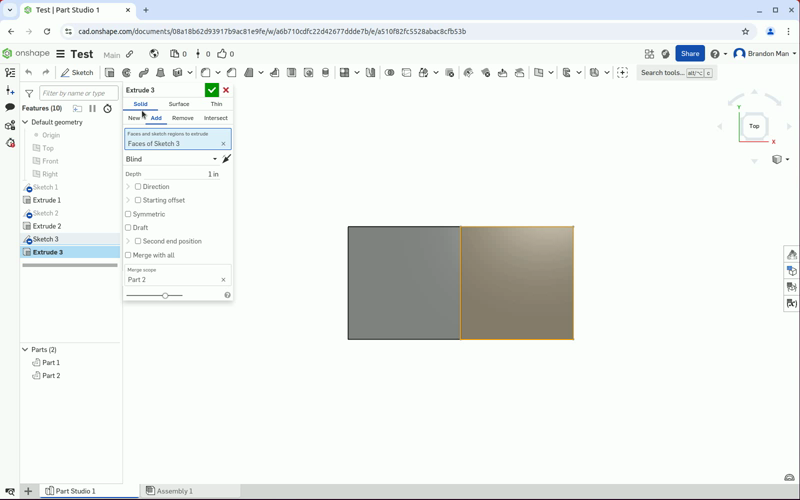
mouse_move(137, 120)
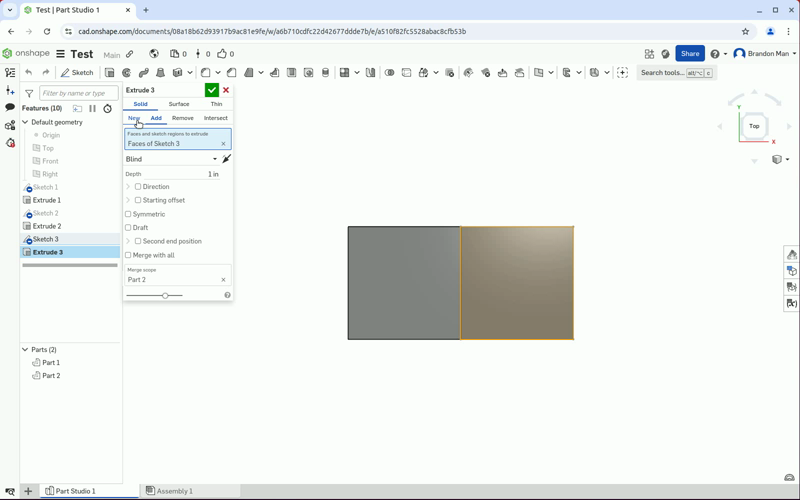
click(137, 120)
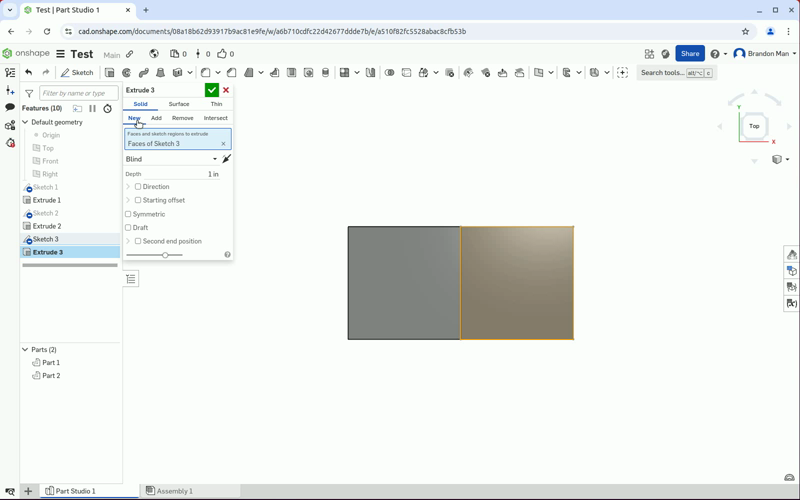
key(tab, 4)
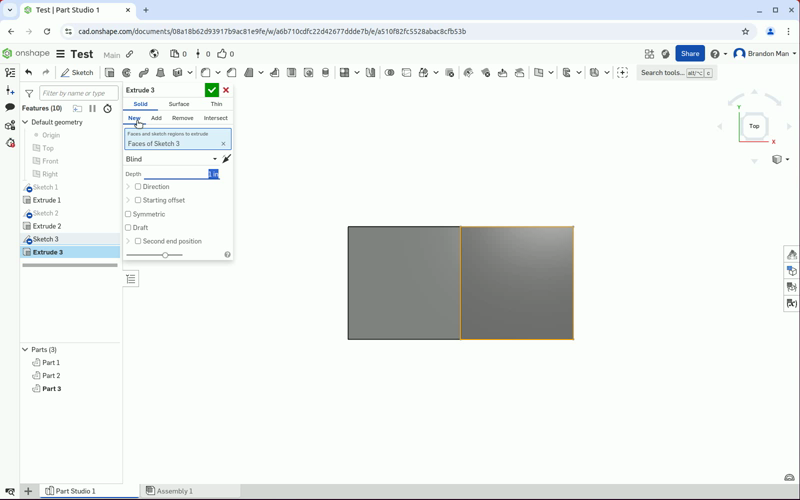
text(5.777)
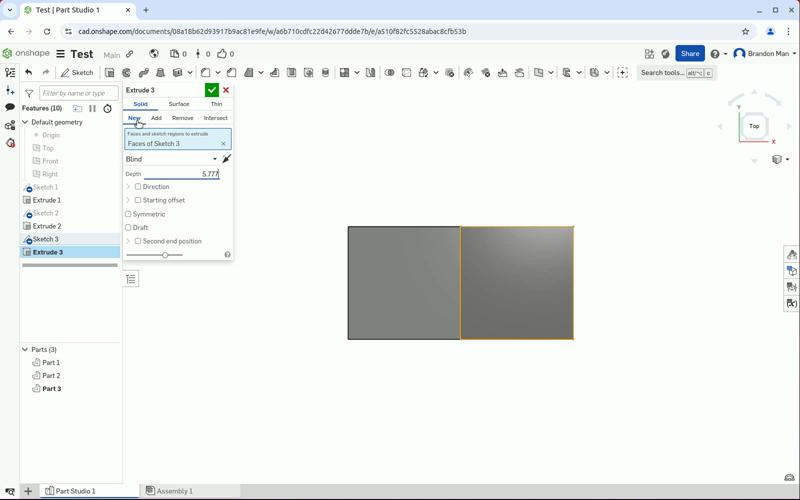
key(enter)
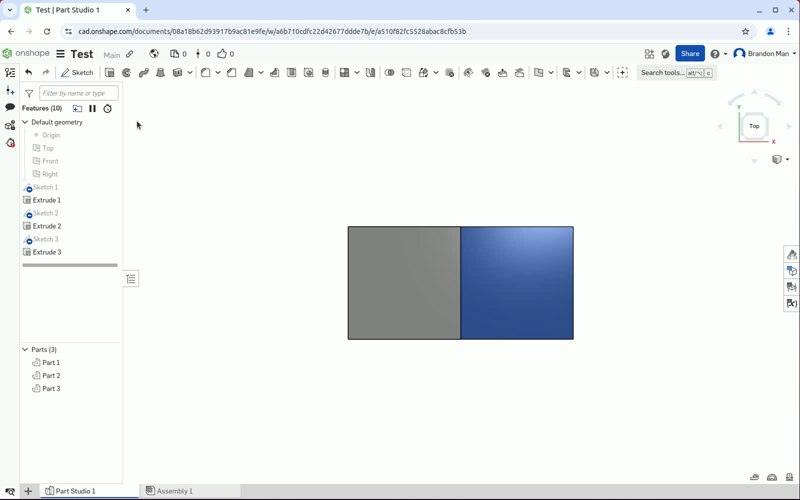
key(shift+h)
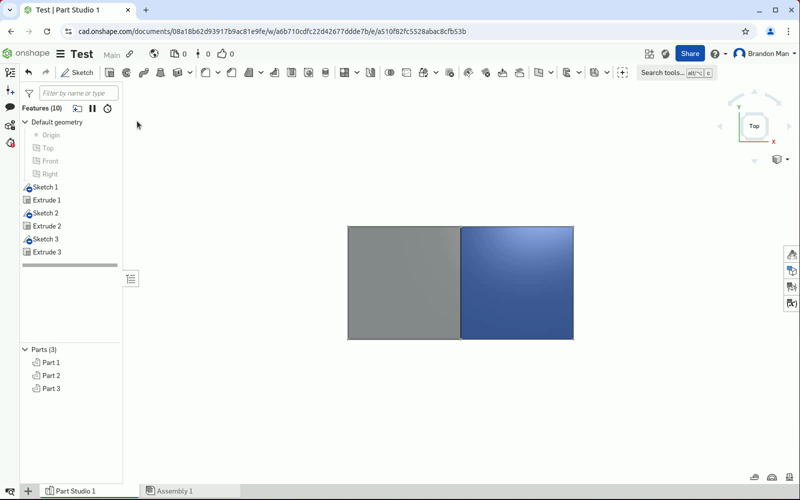
key(shift+h)
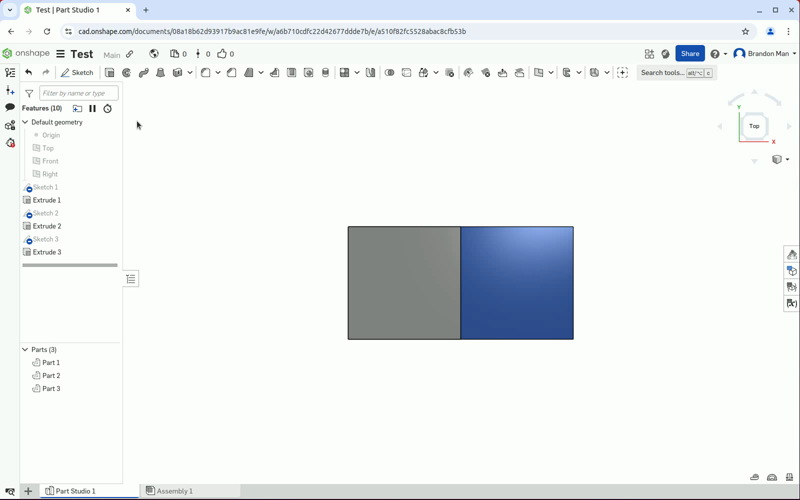
mouse_move(73, 189)
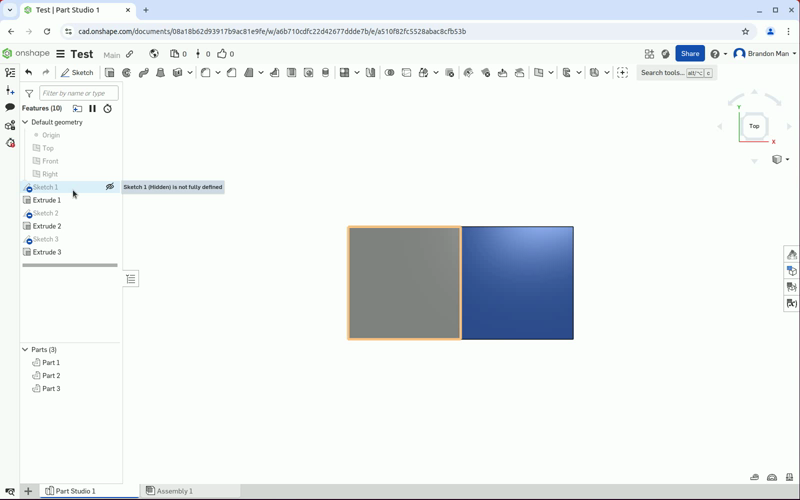
click(73, 189)
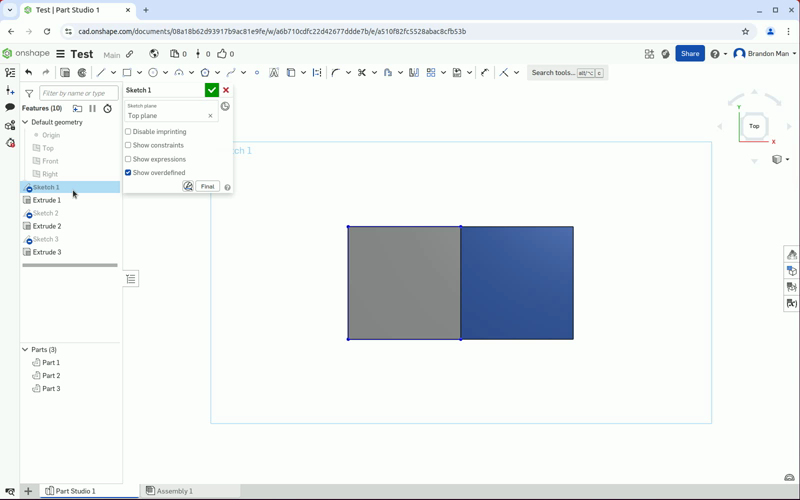
mouse_move(229, 92)
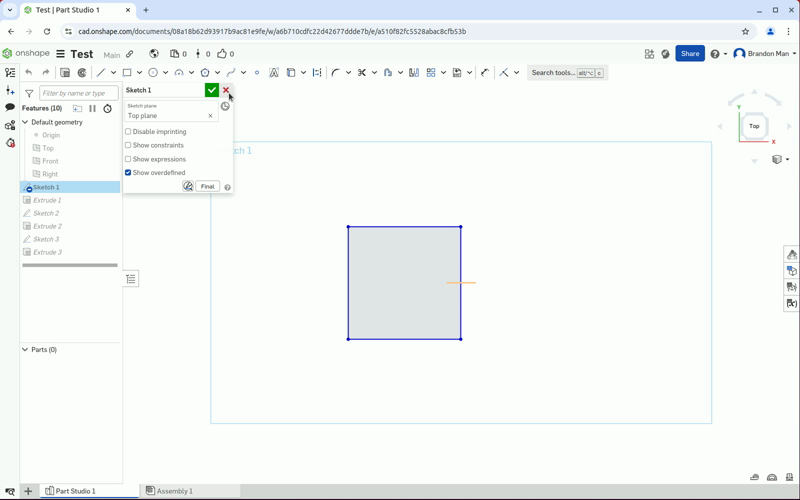
click(229, 92)
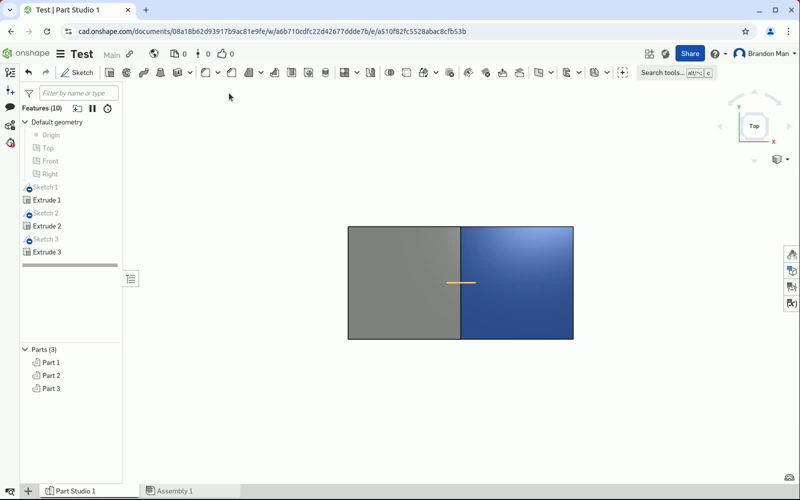
mouse_move(541, 75)
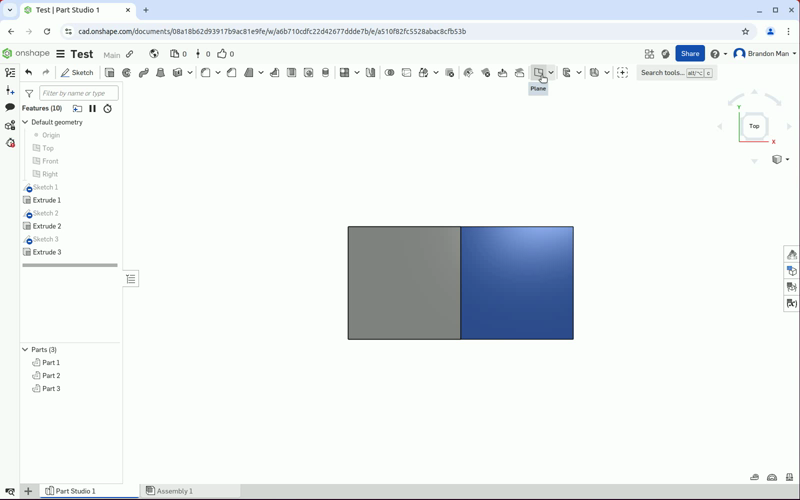
click(541, 75)
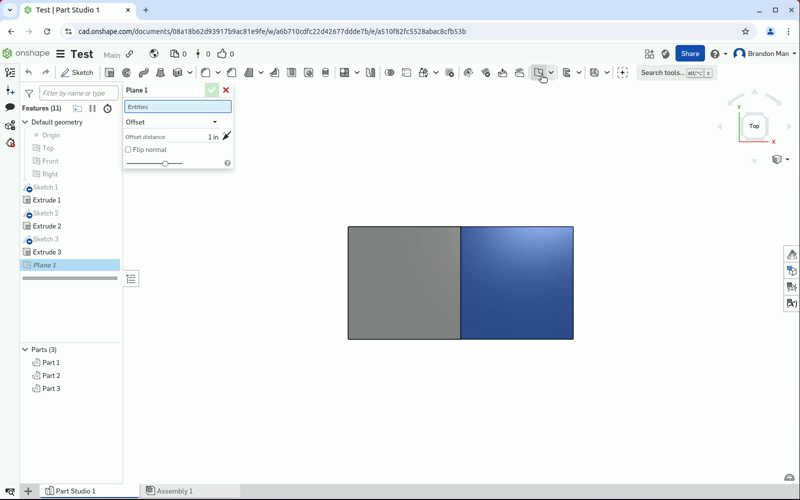
mouse_move(73, 150)
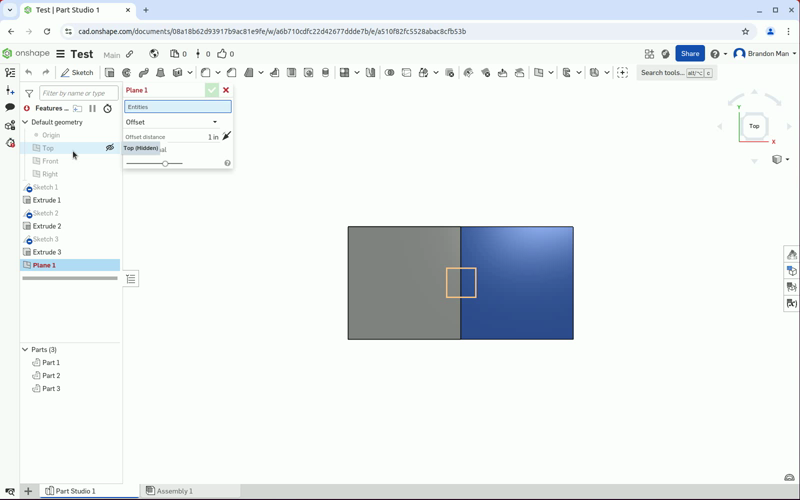
click(73, 150)
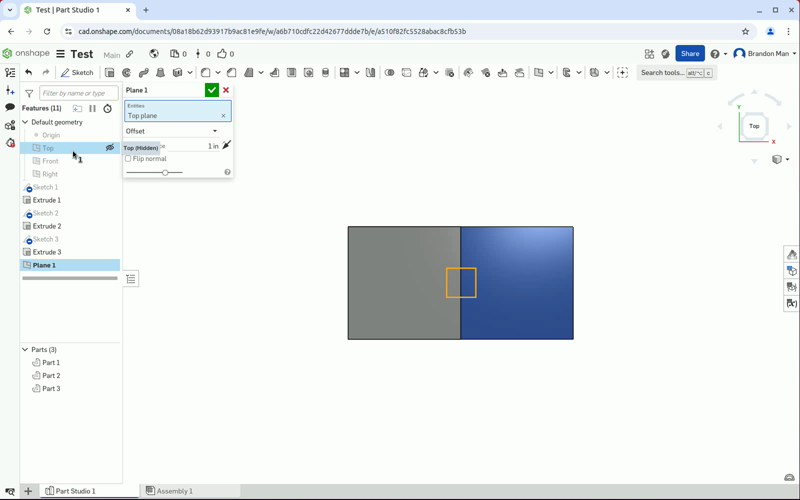
key(tab, 2)
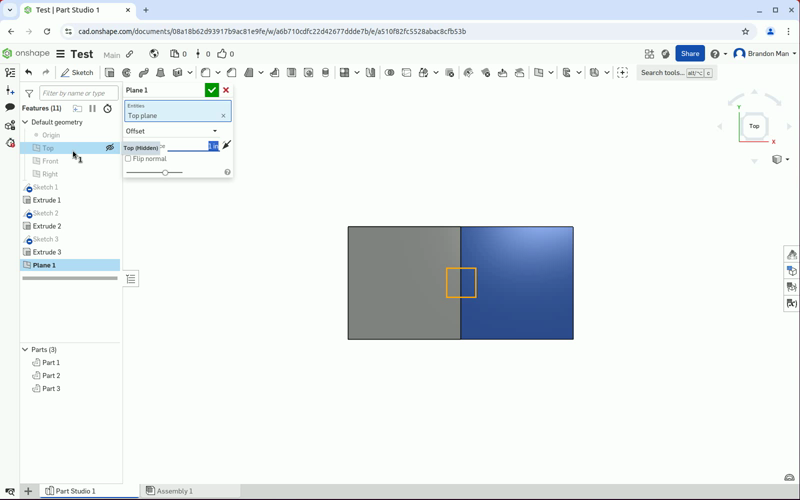
text(5.792)
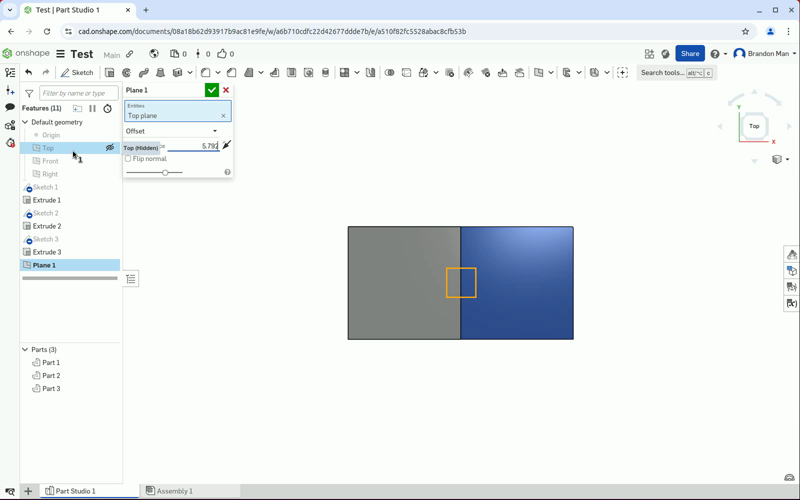
key(enter, 2)
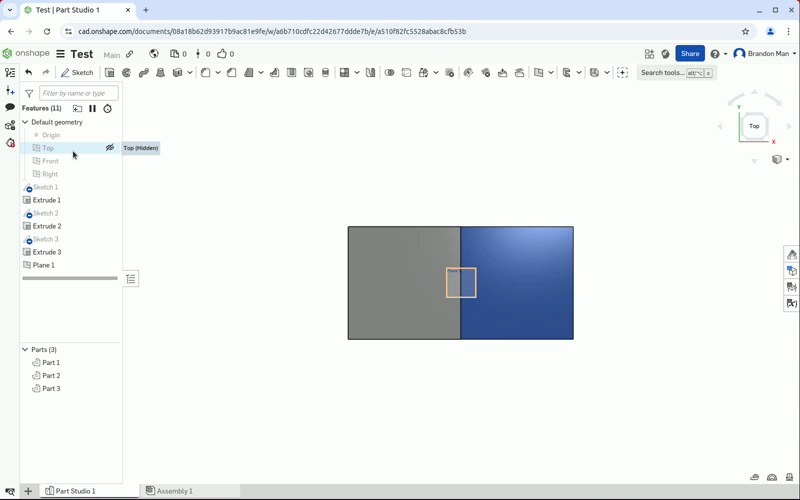
key(shift+s)
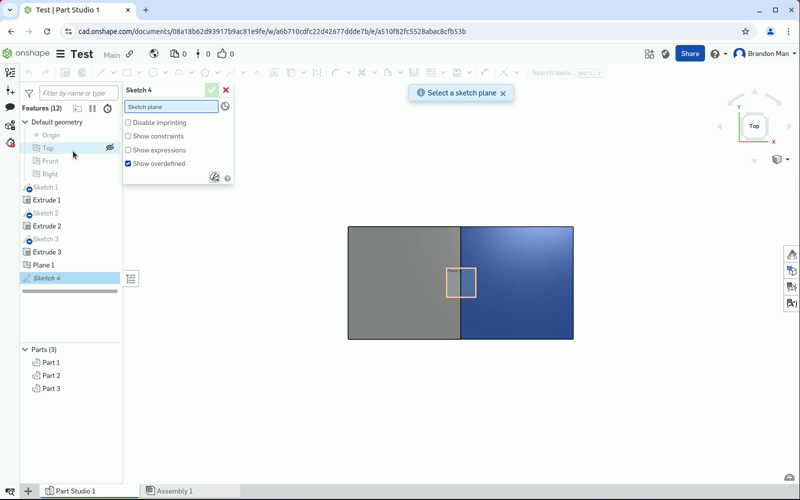
mouse_move(73, 267)
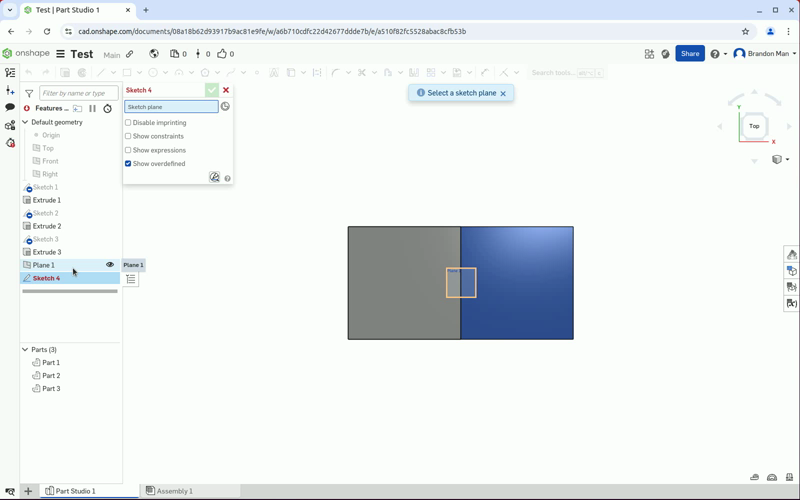
click(73, 267)
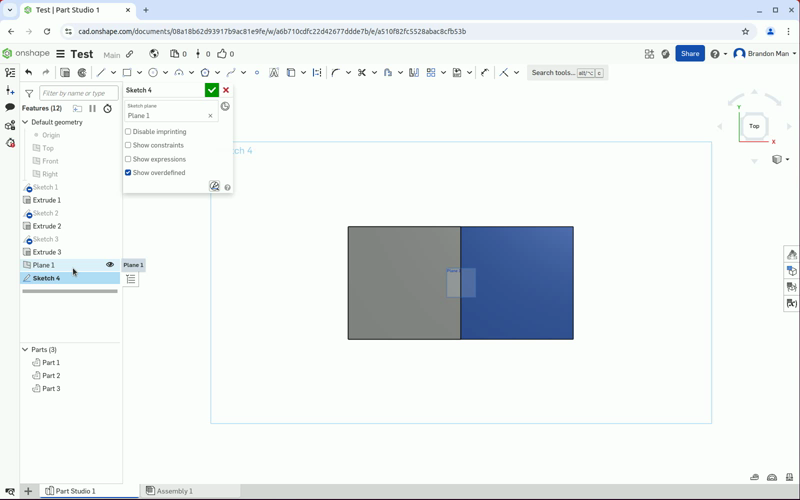
mouse_move(73, 352)
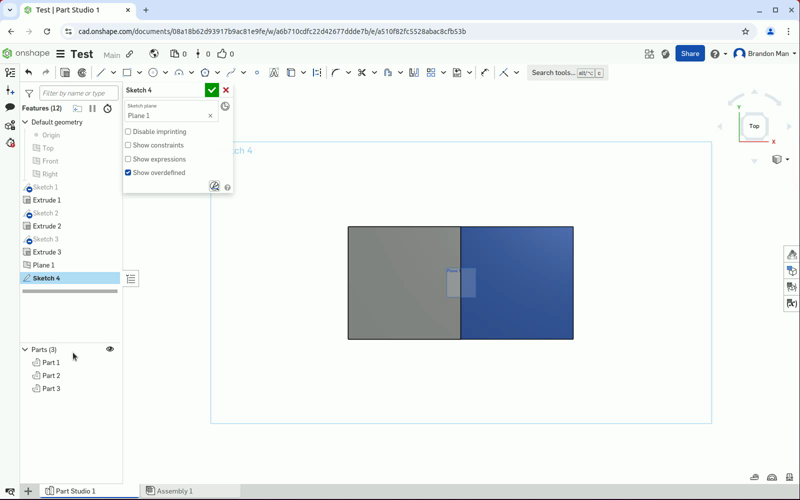
key(y)
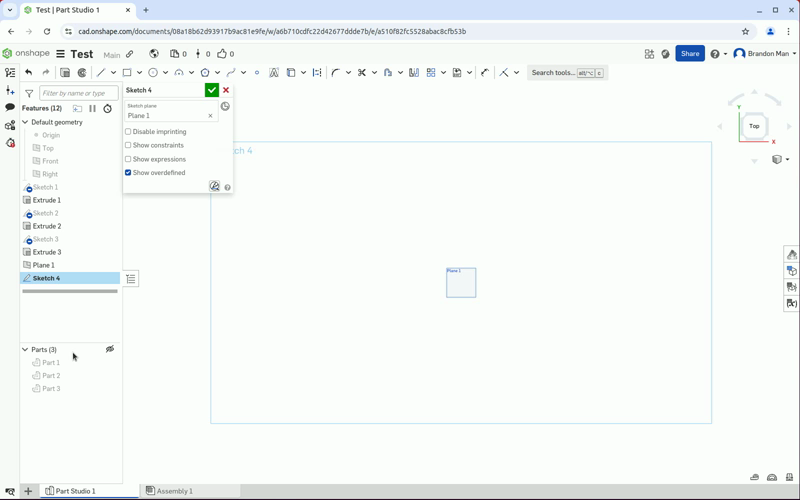
key(l)
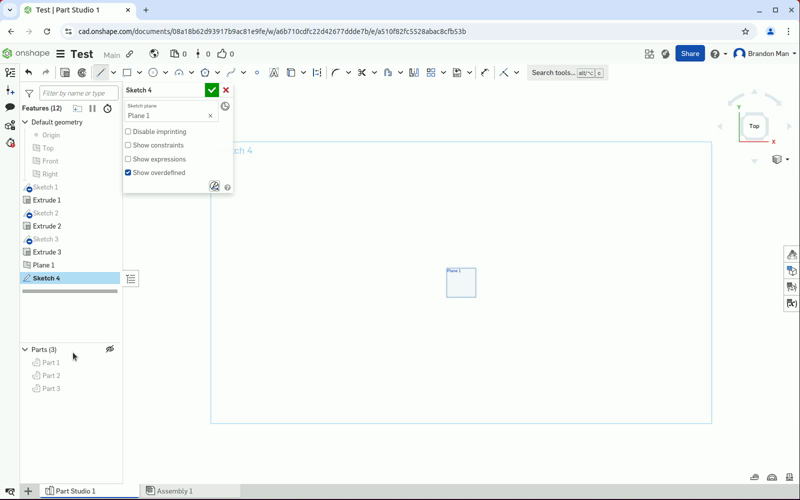
key_down(shift)
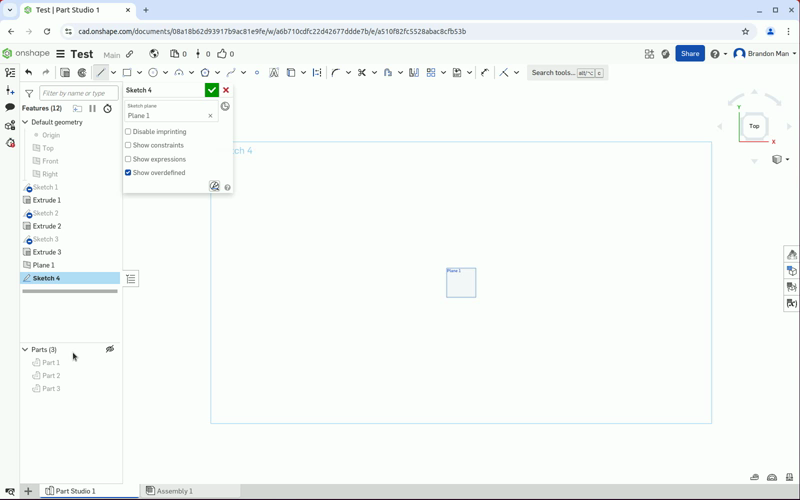
mouse_move(348, 339)
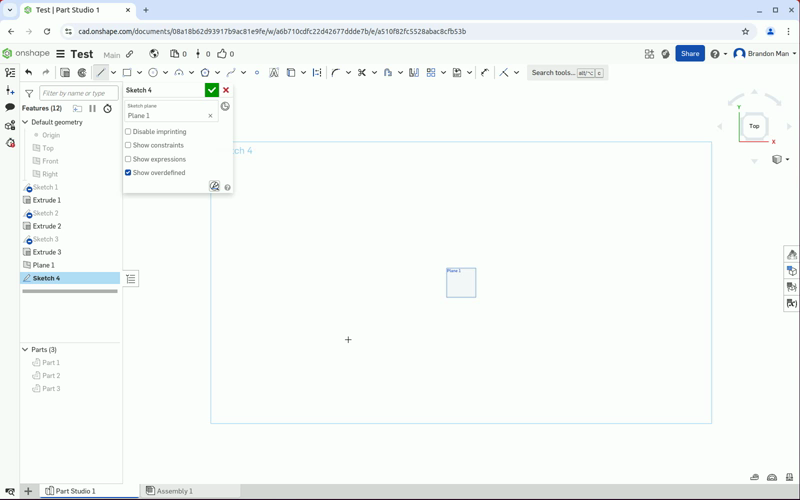
click(348, 339)
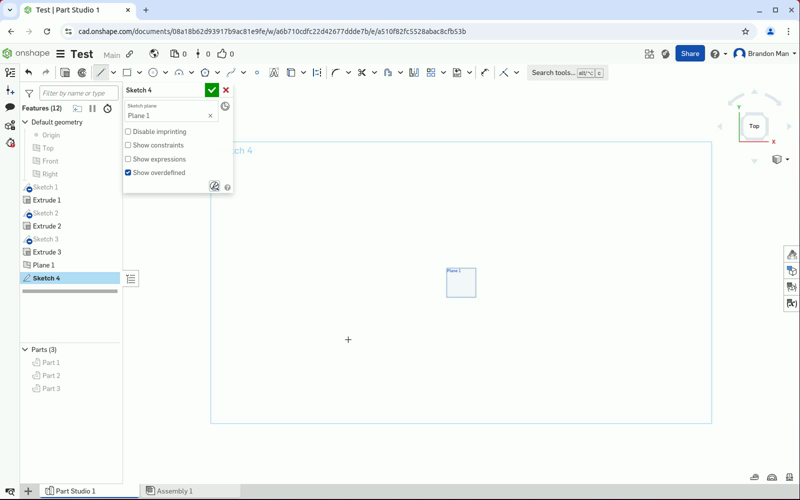
key_up(shift)
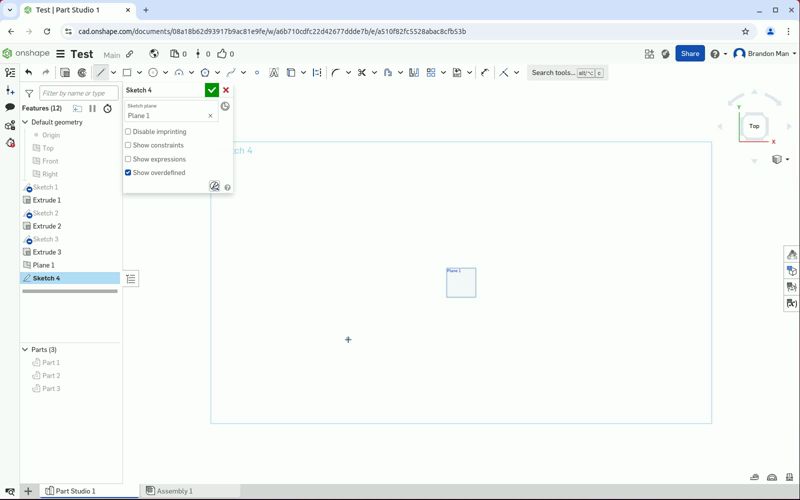
key_down(shift)
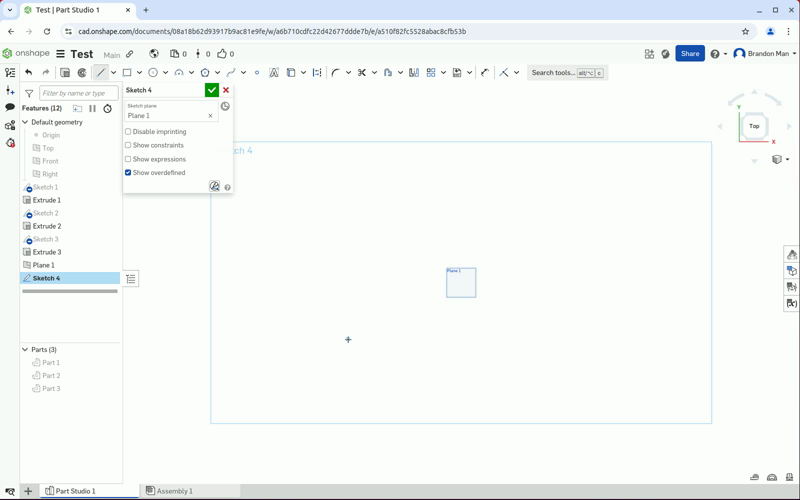
mouse_move(378, 339)
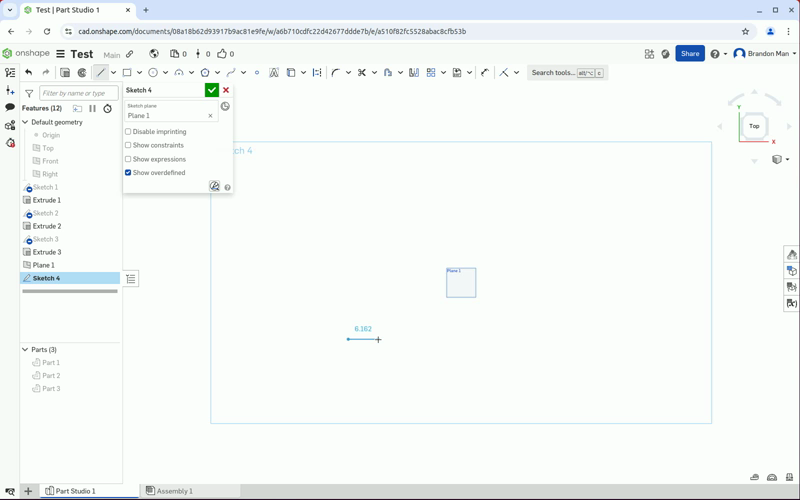
mouse_move(376, 339)
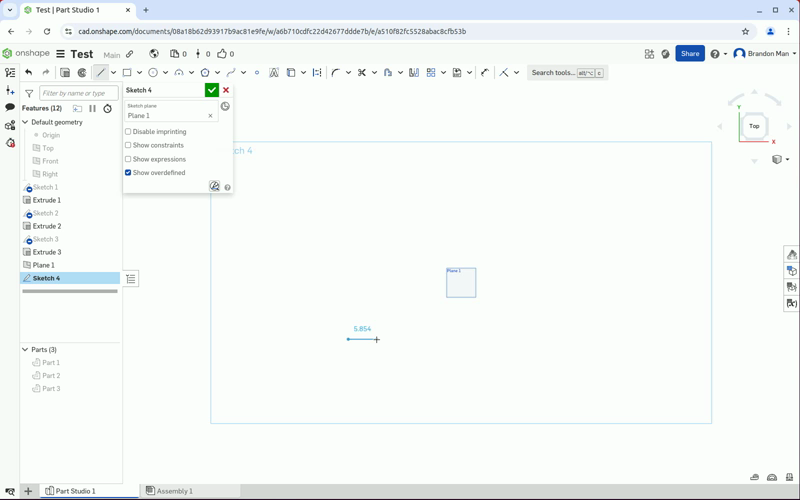
click(376, 339)
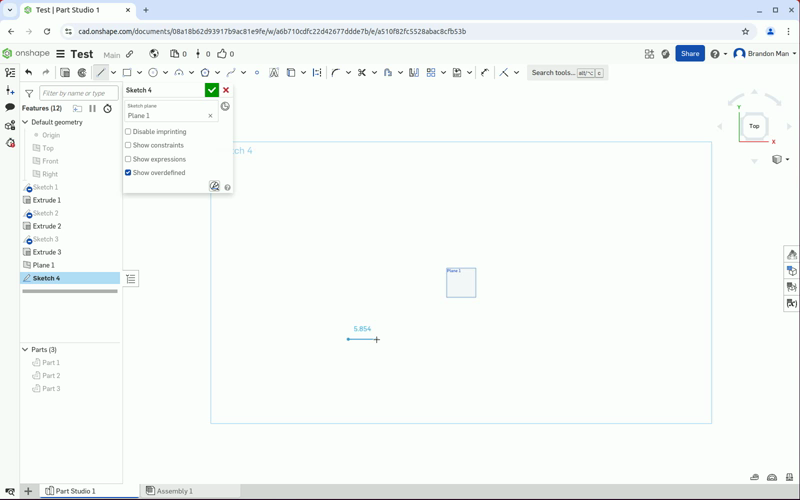
key_up(shift)
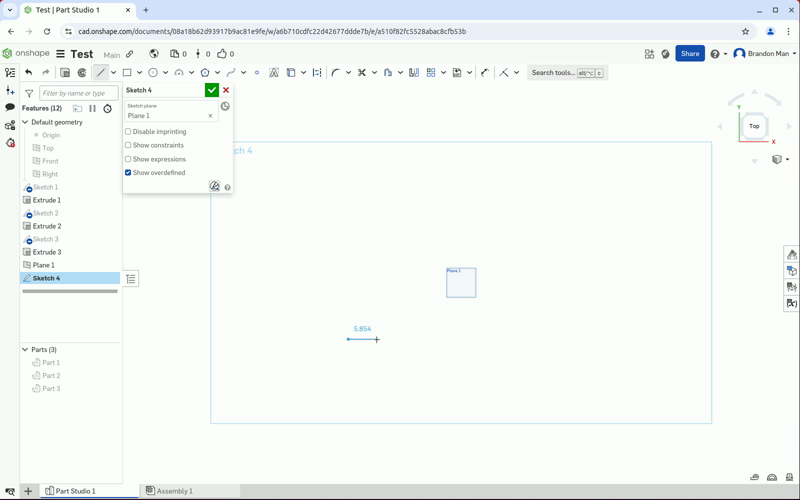
key_down(shift)
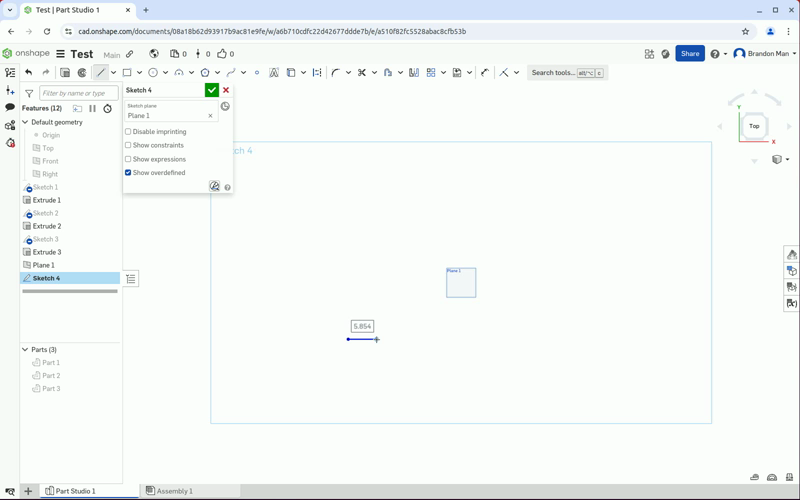
mouse_move(376, 226)
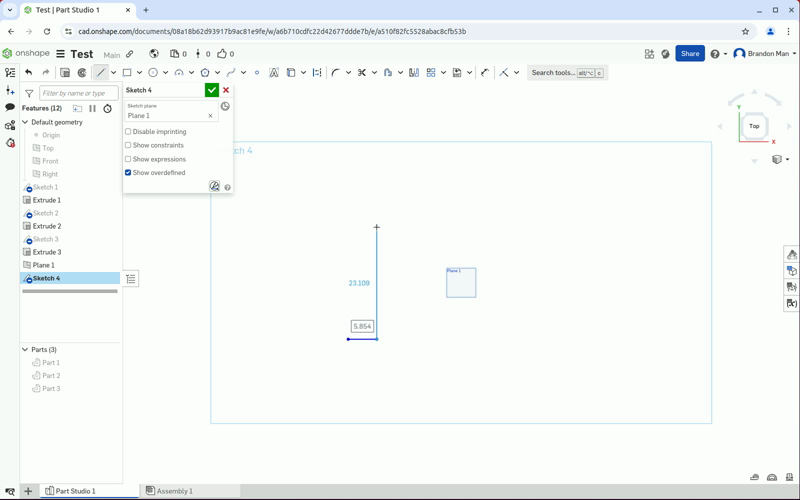
click(376, 226)
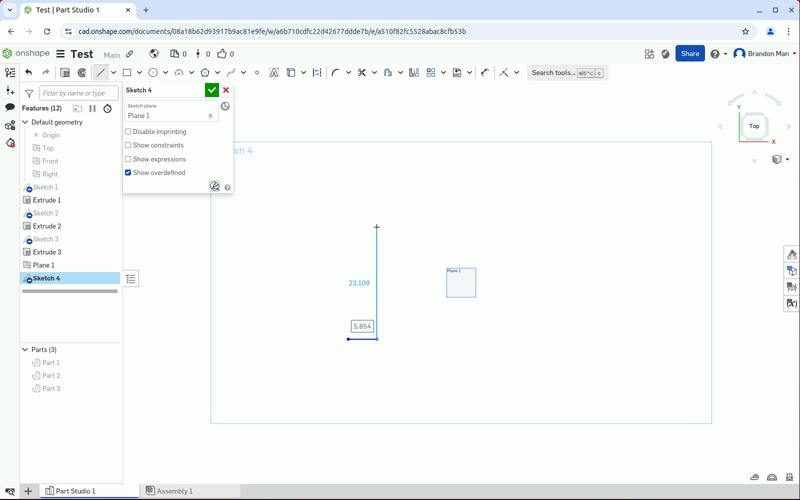
key_up(shift)
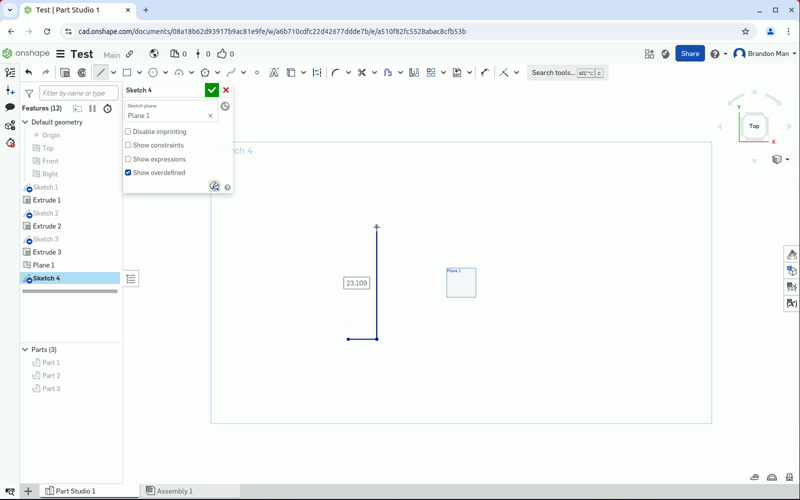
key_down(shift)
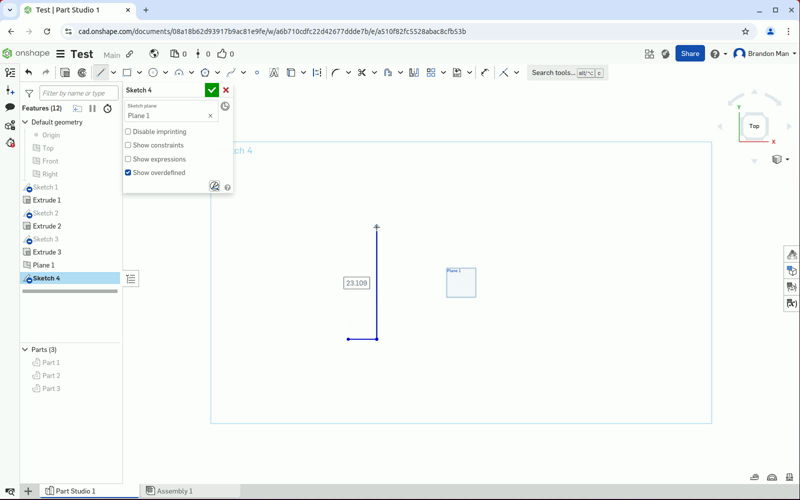
mouse_move(406, 226)
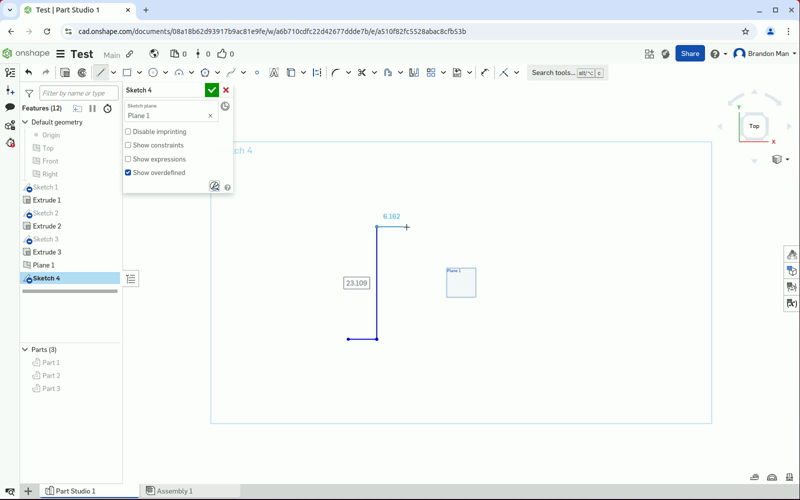
mouse_move(348, 226)
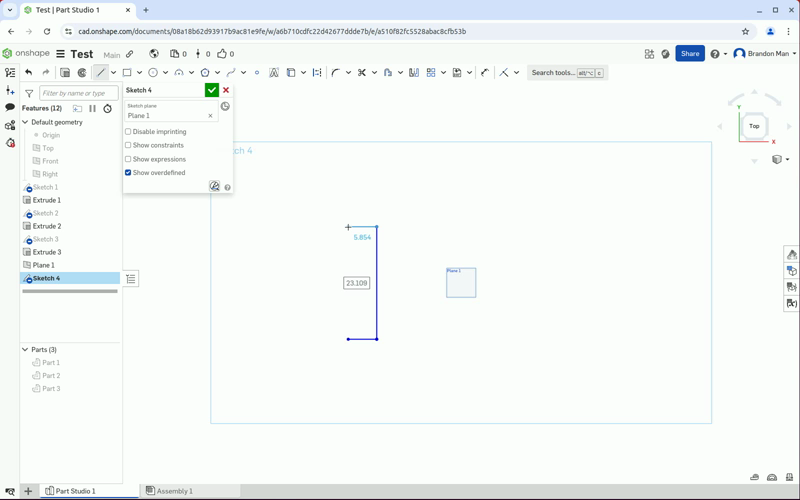
click(348, 226)
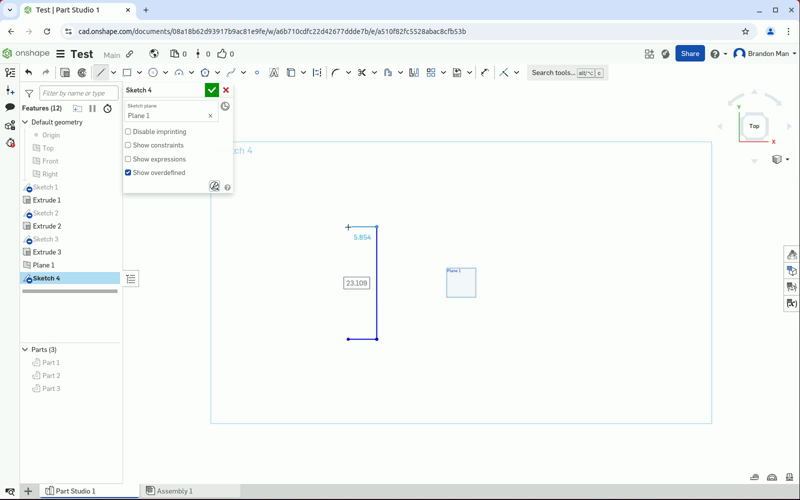
key_up(shift)
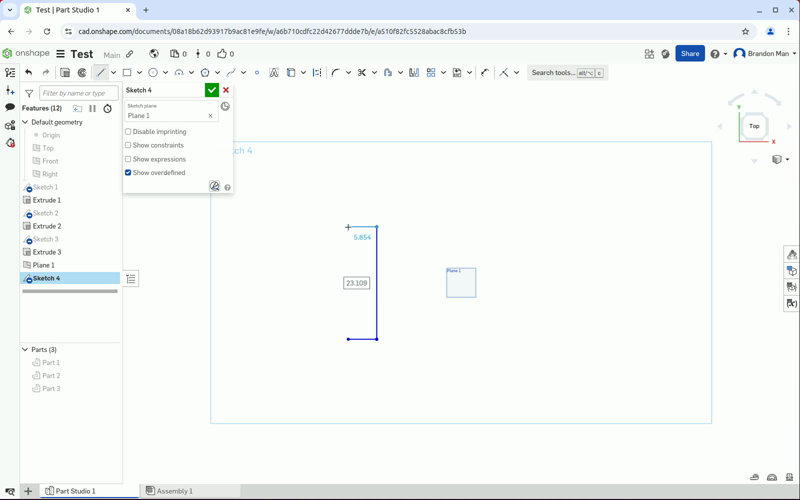
key_down(shift)
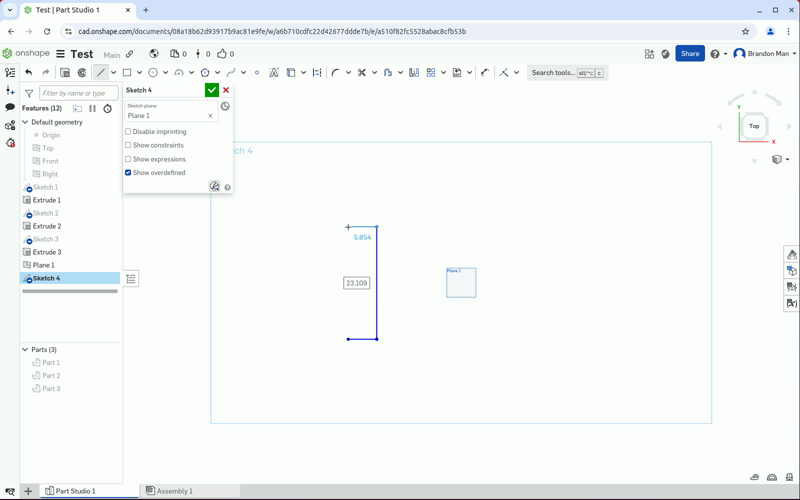
mouse_move(348, 339)
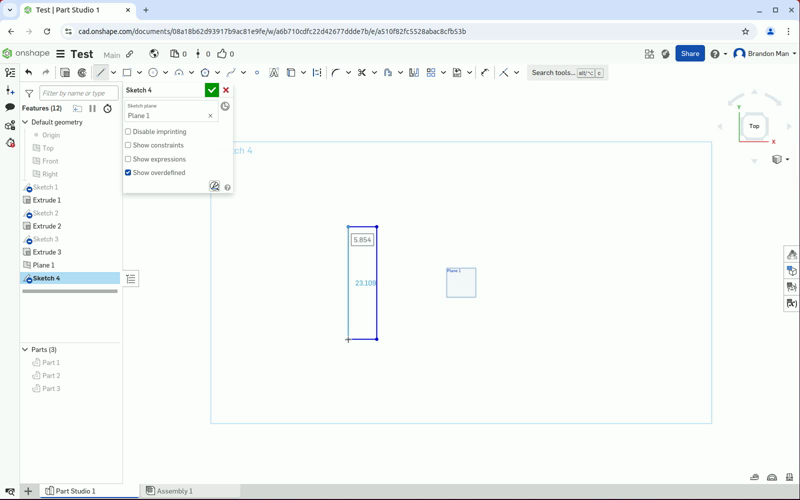
key_up(shift)
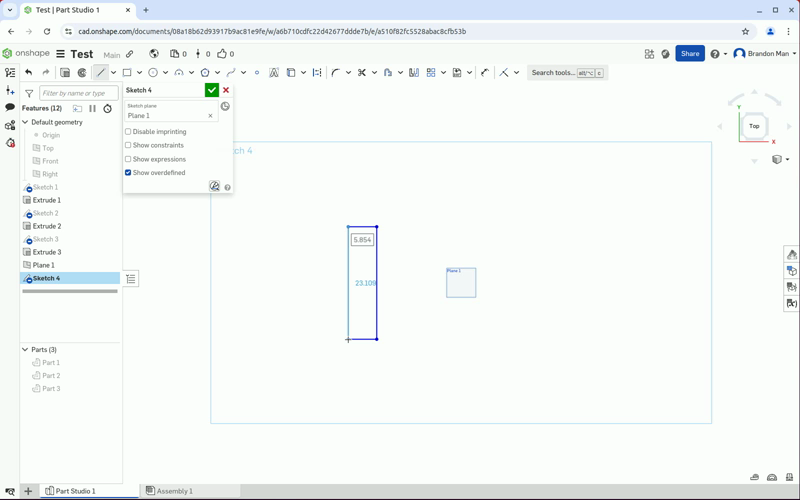
click(348, 339)
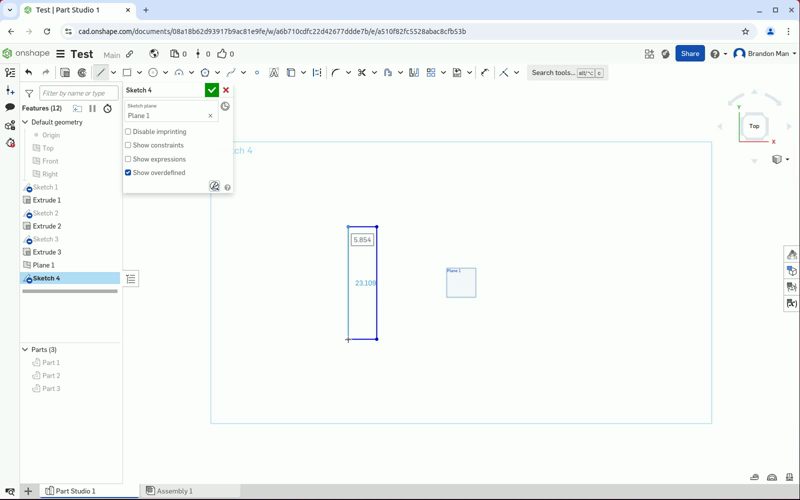
key(esc)
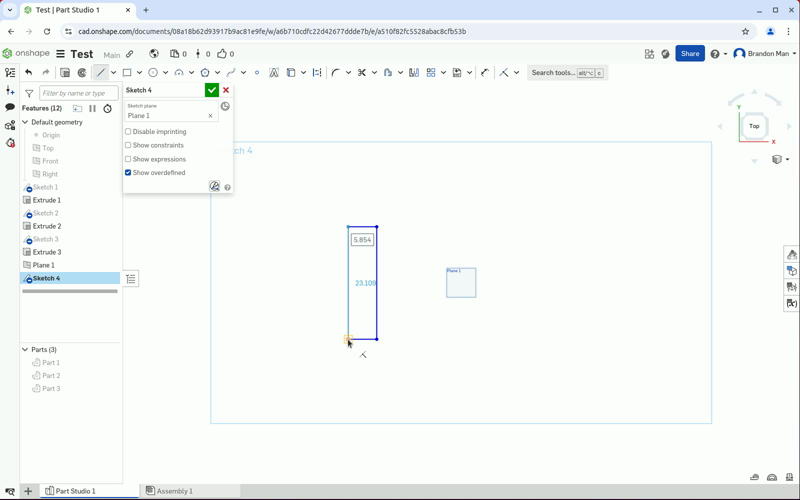
mouse_move(369, 315)
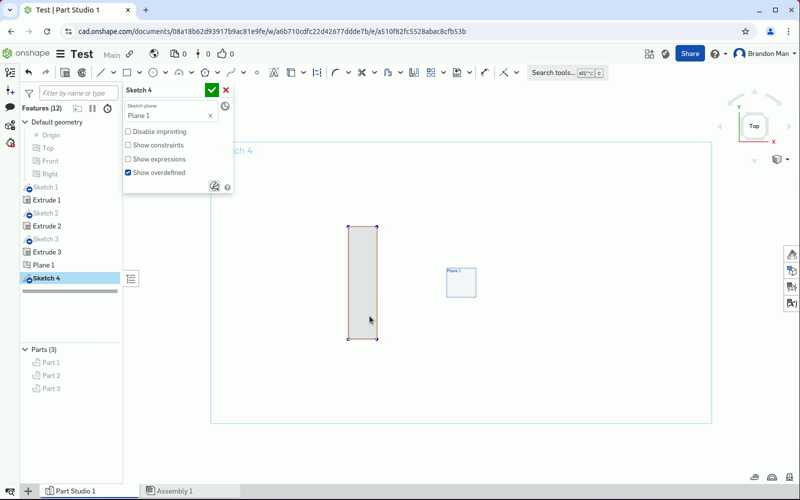
click(369, 315)
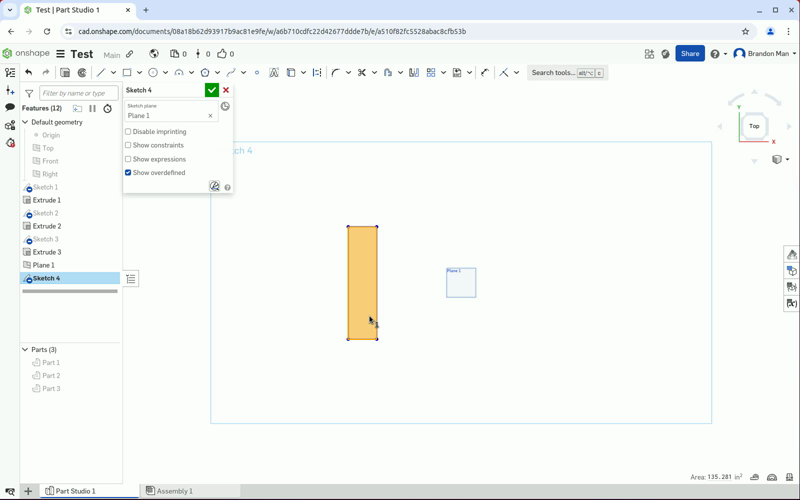
mouse_move(73, 352)
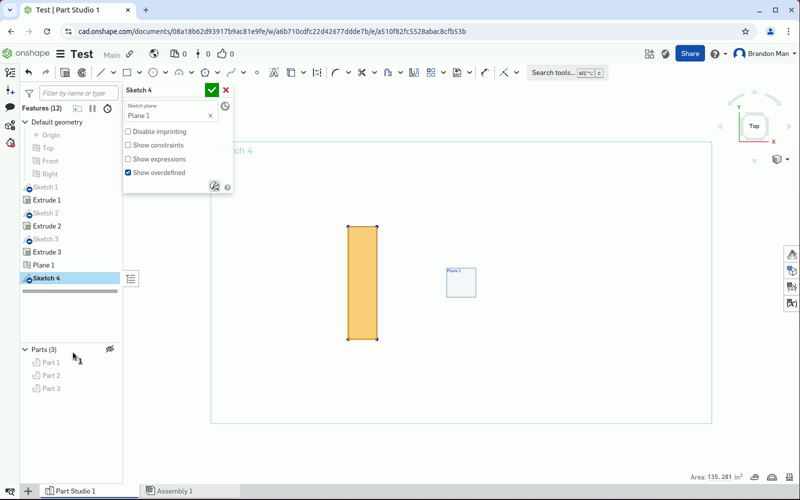
key(shift+y)
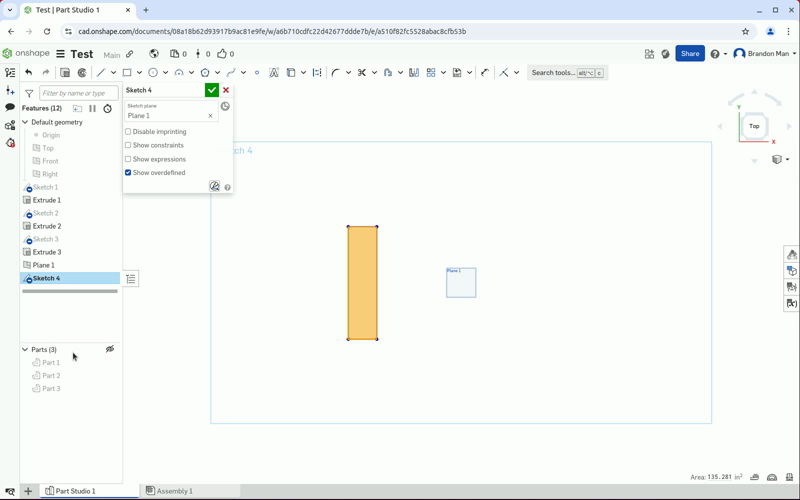
key(shift+e)
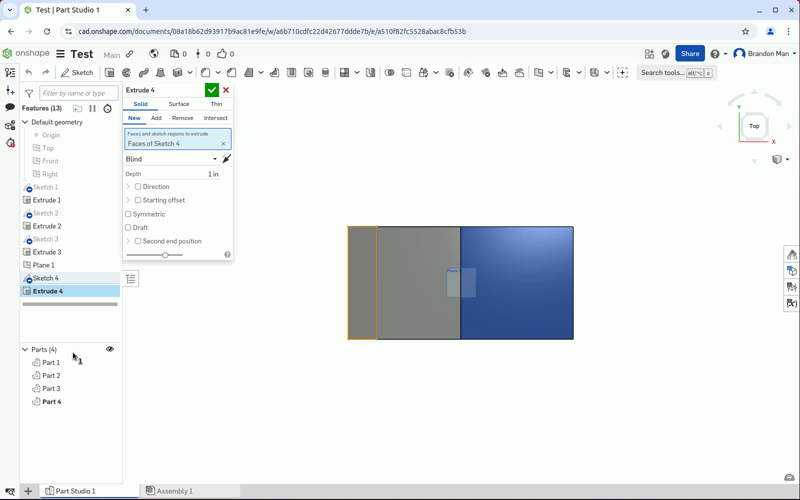
mouse_move(143, 106)
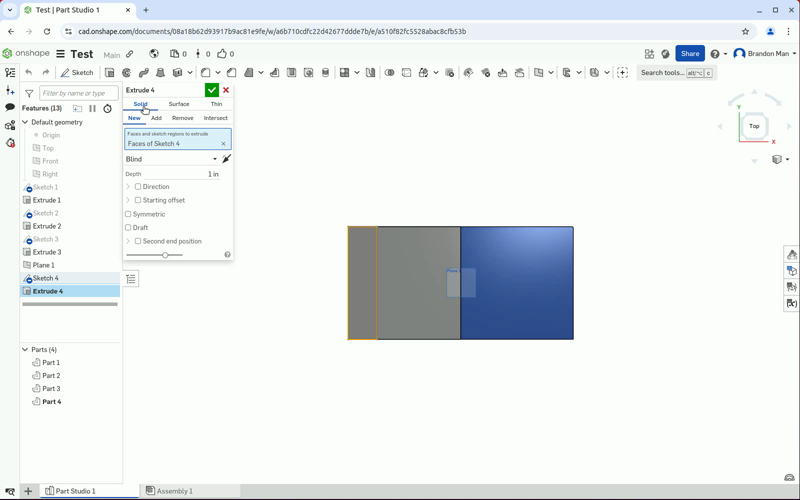
click(143, 106)
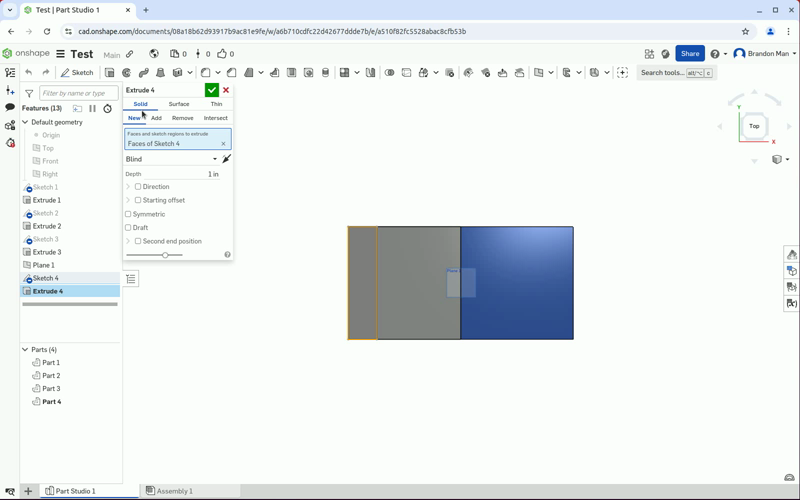
mouse_move(137, 120)
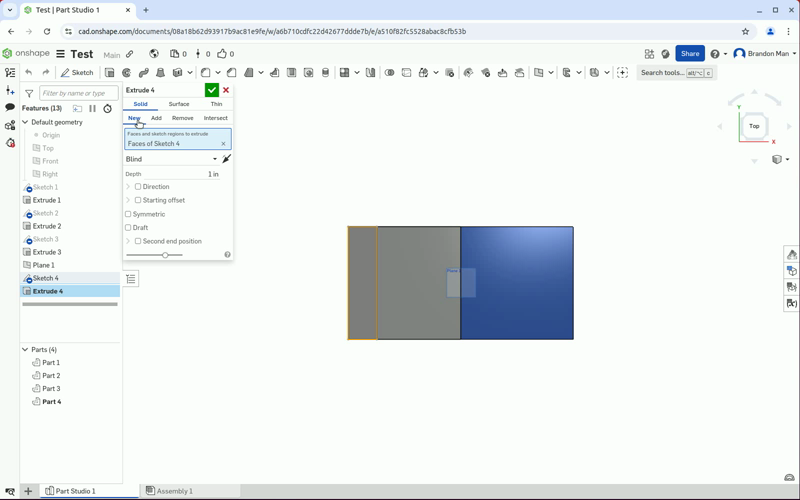
click(137, 120)
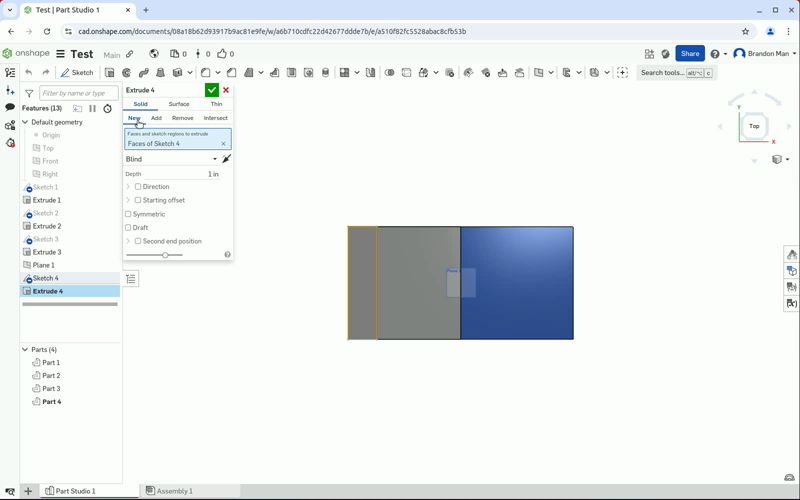
key(tab, 4)
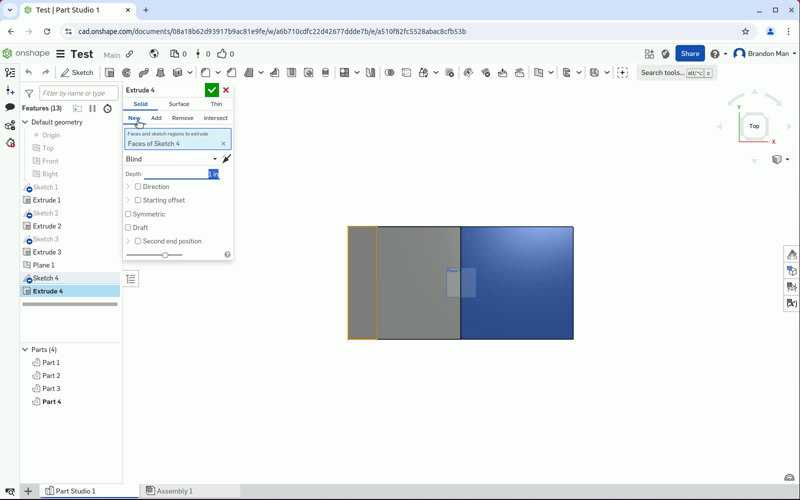
text(3.851)
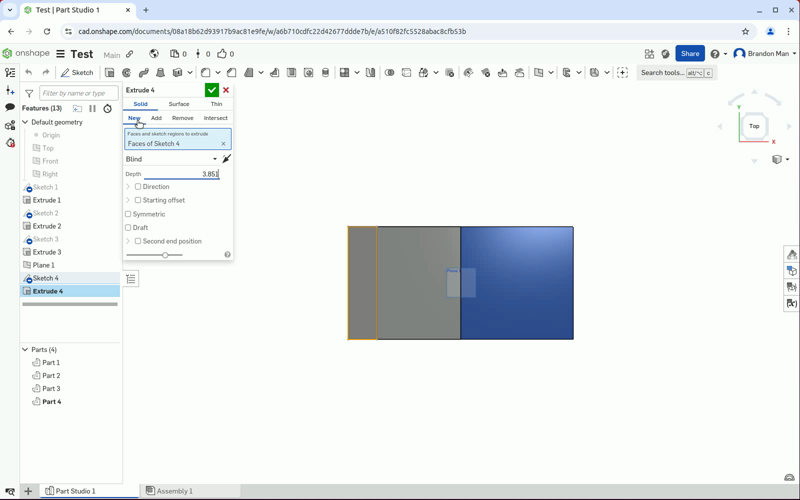
key(enter)
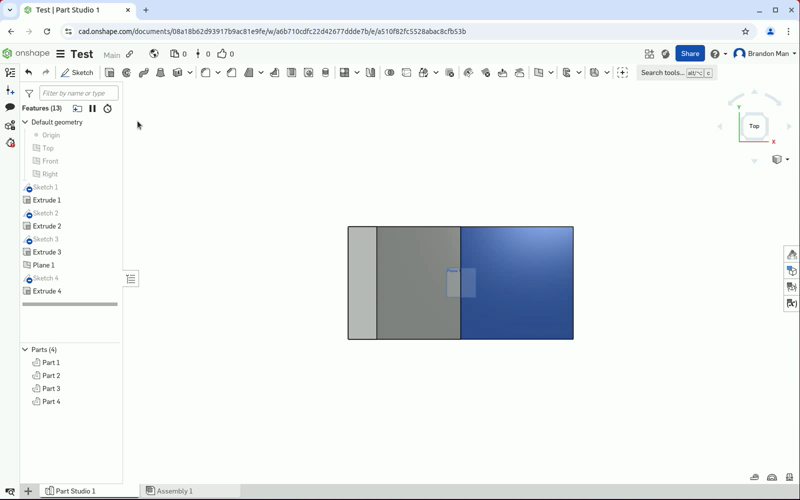
key(shift+h)
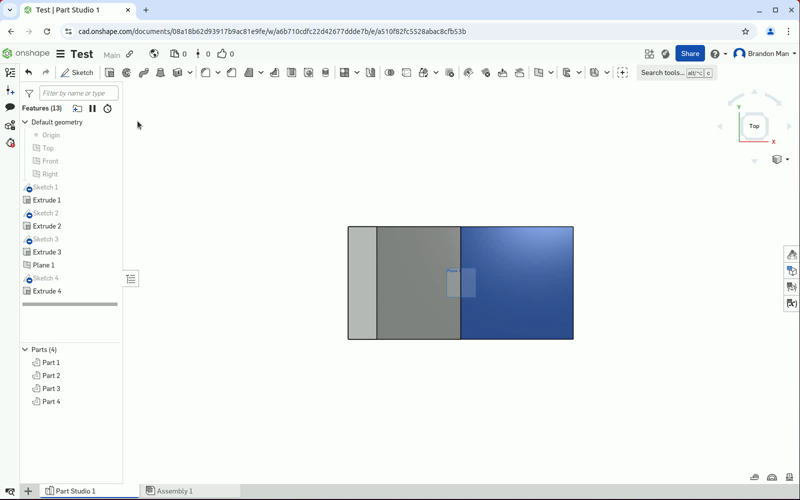
key(shift+h)
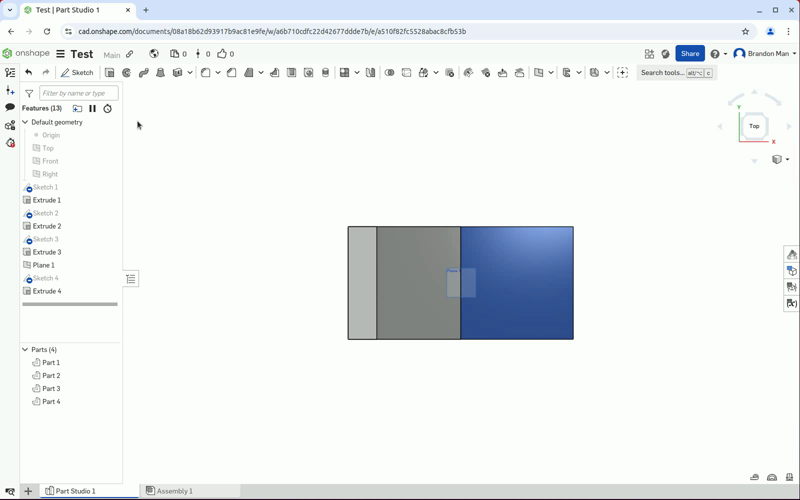
mouse_move(73, 189)
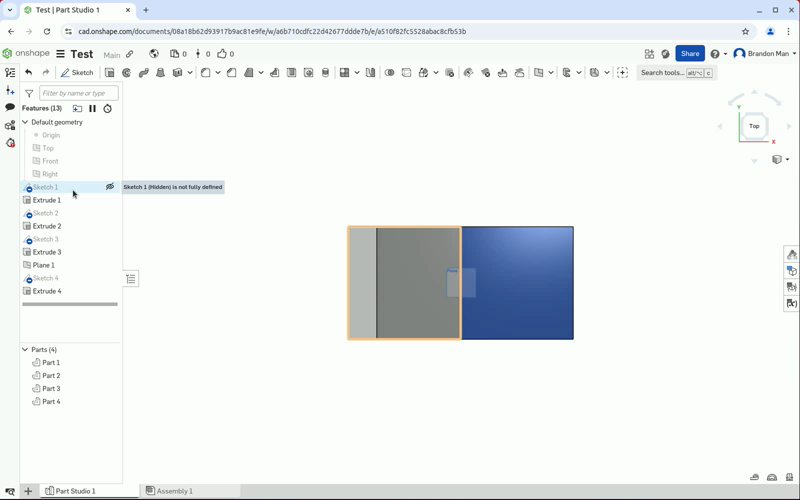
click(73, 189)
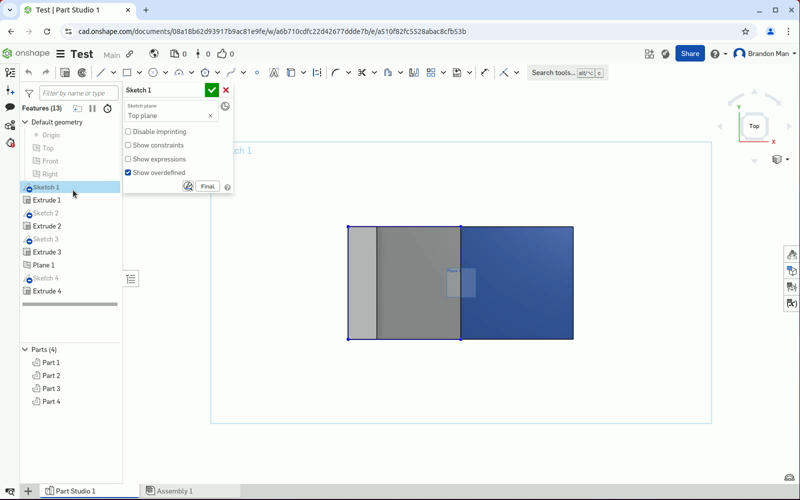
mouse_move(229, 92)
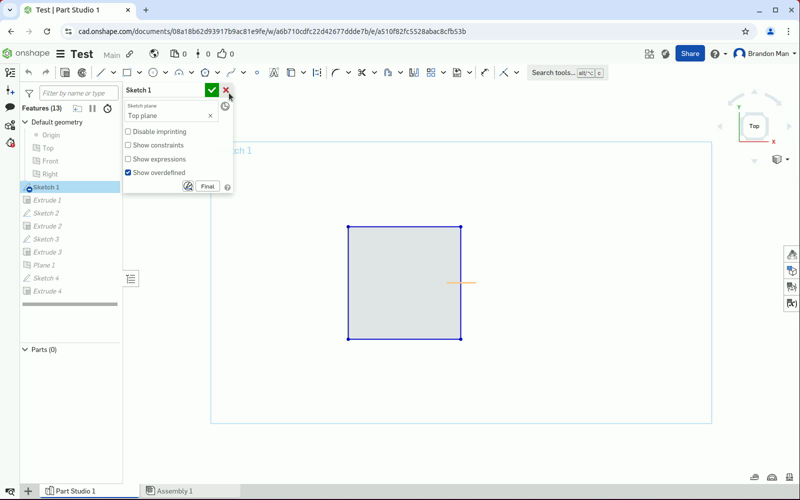
click(229, 92)
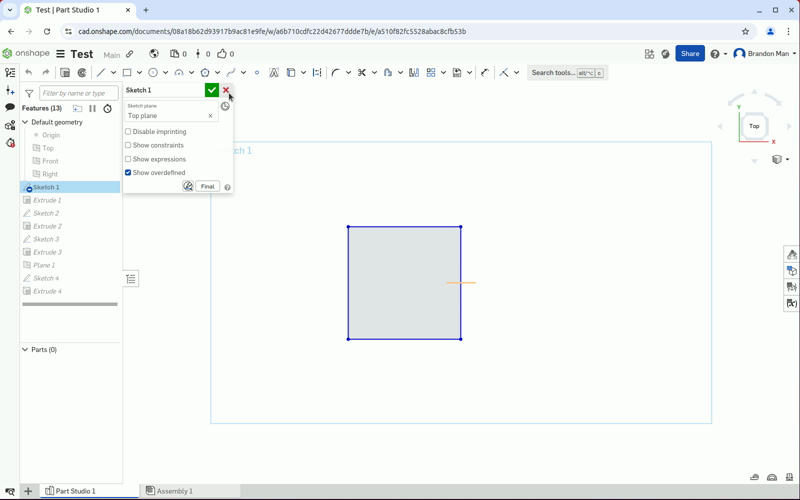
key(shift+s)
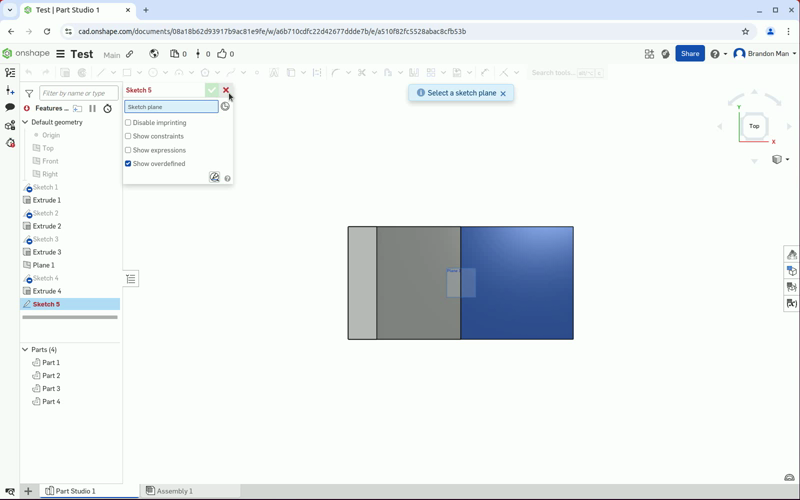
mouse_move(73, 267)
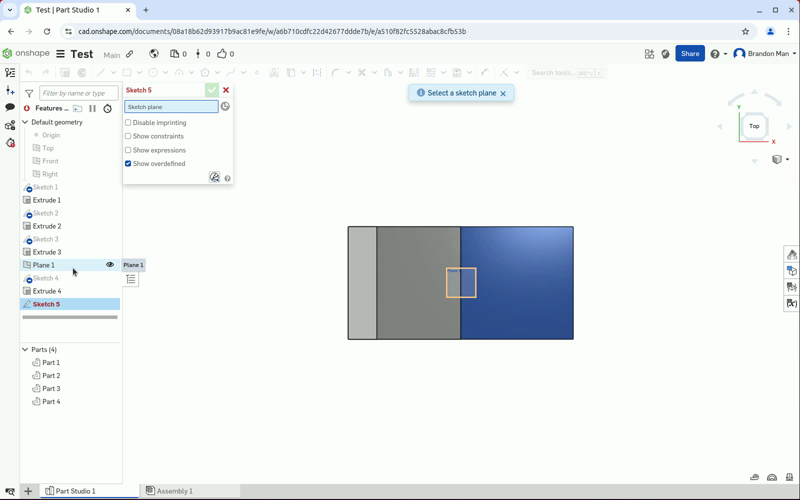
click(73, 267)
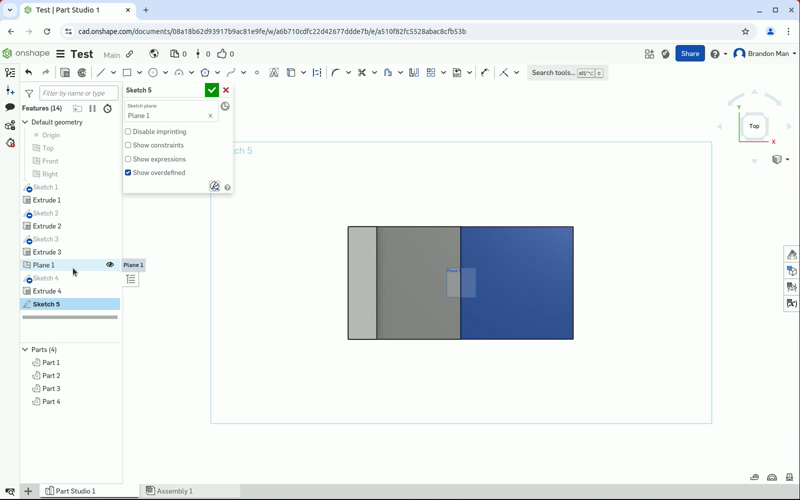
mouse_move(73, 352)
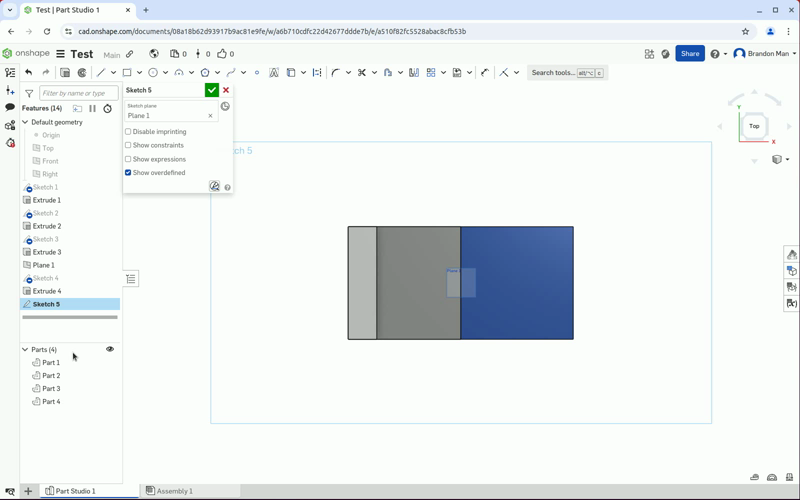
key(y)
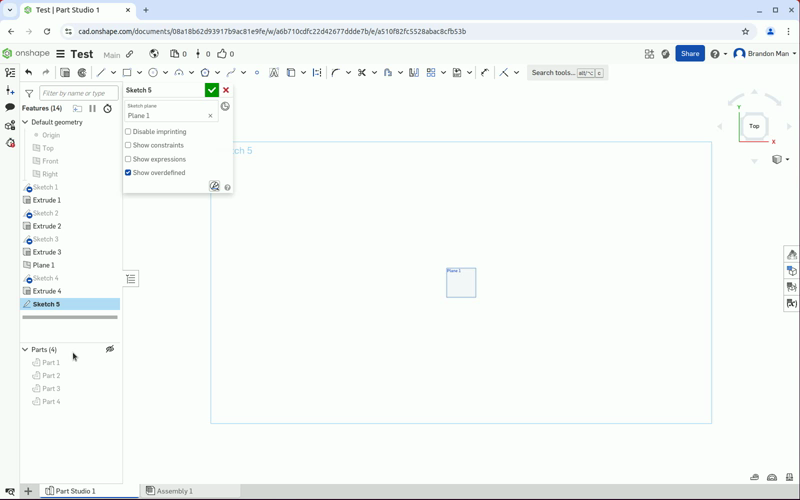
key(l)
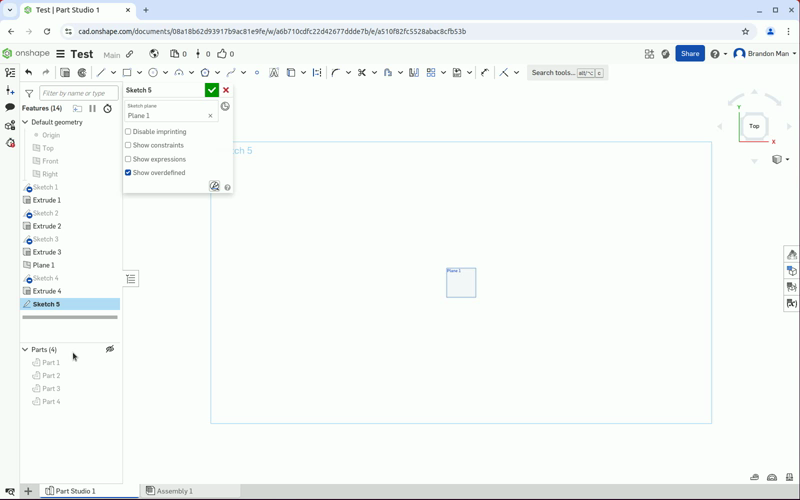
key_down(shift)
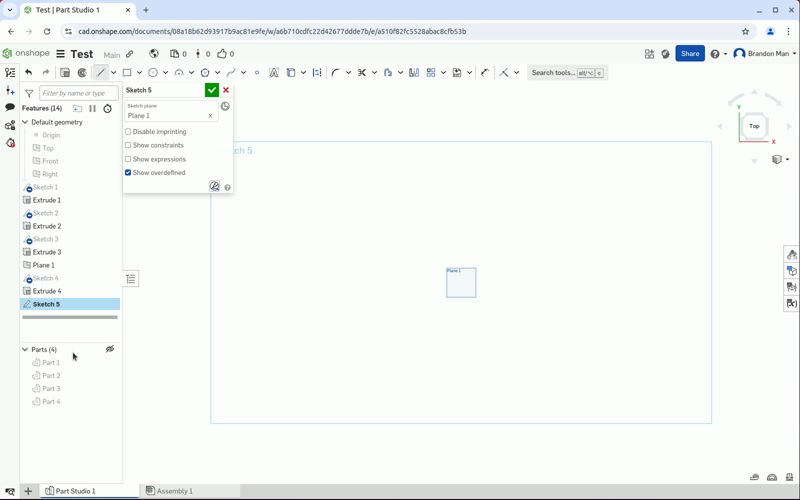
mouse_move(545, 254)
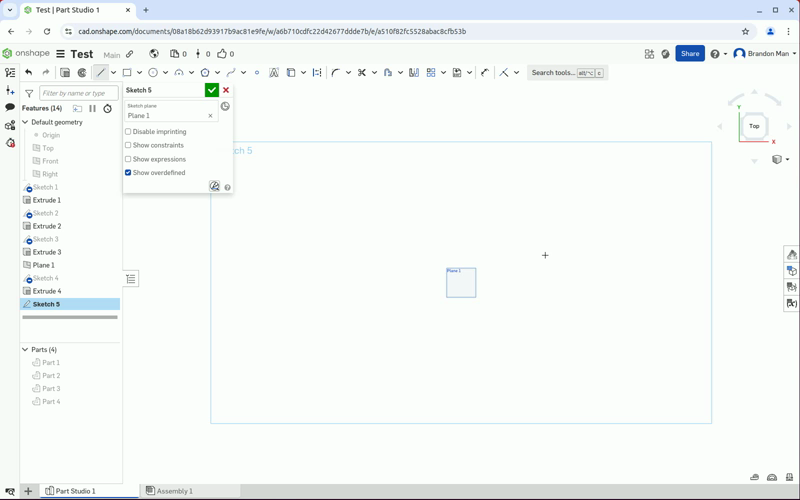
click(545, 254)
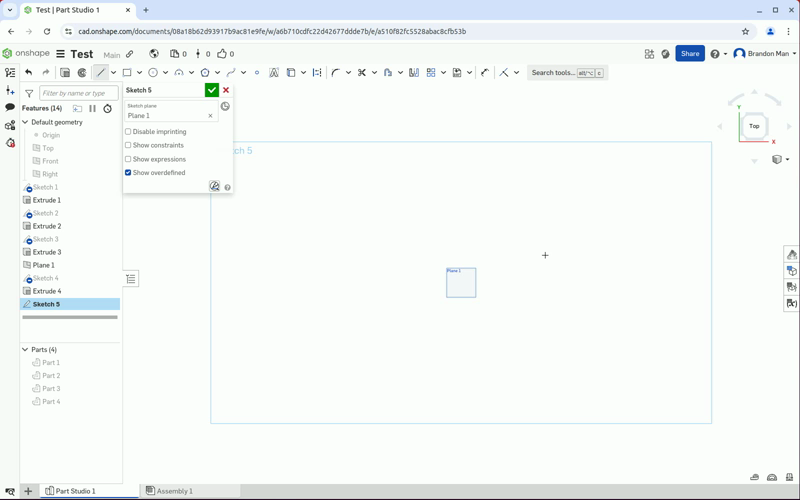
key_up(shift)
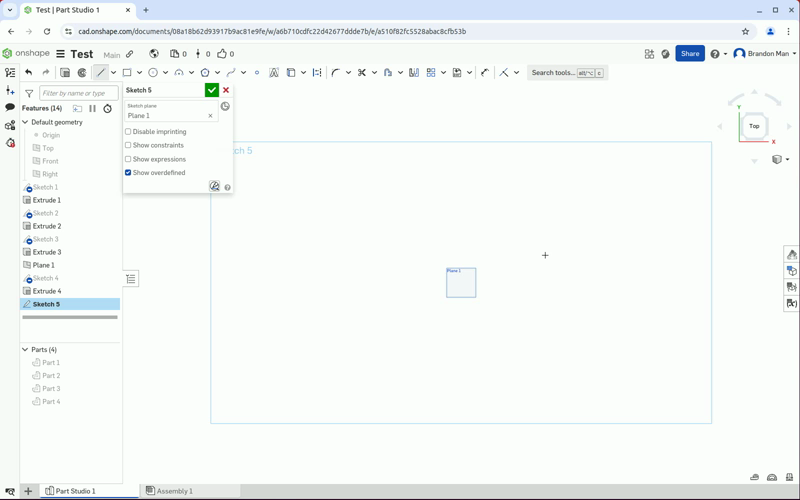
key_down(shift)
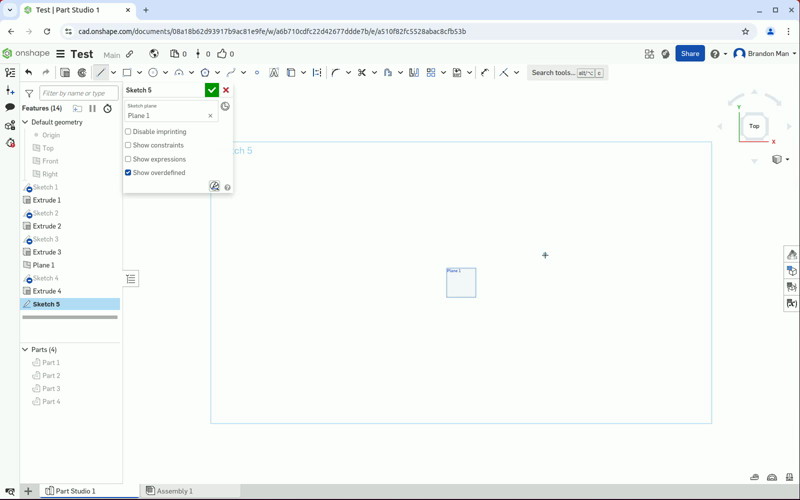
mouse_move(575, 254)
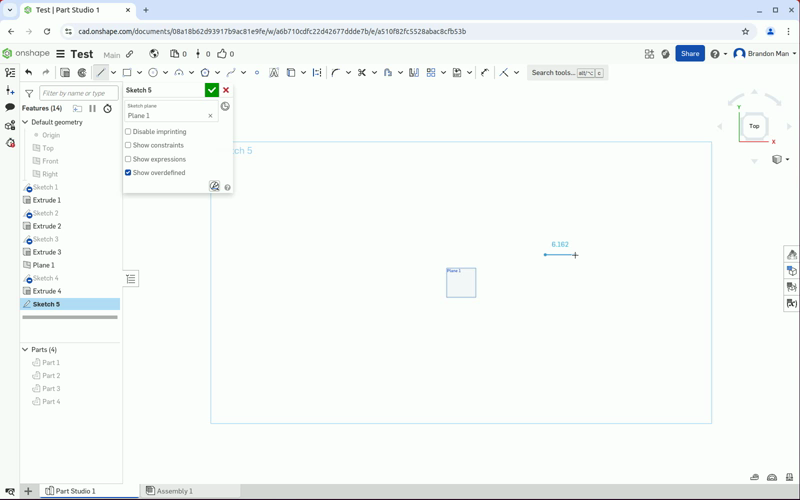
mouse_move(574, 254)
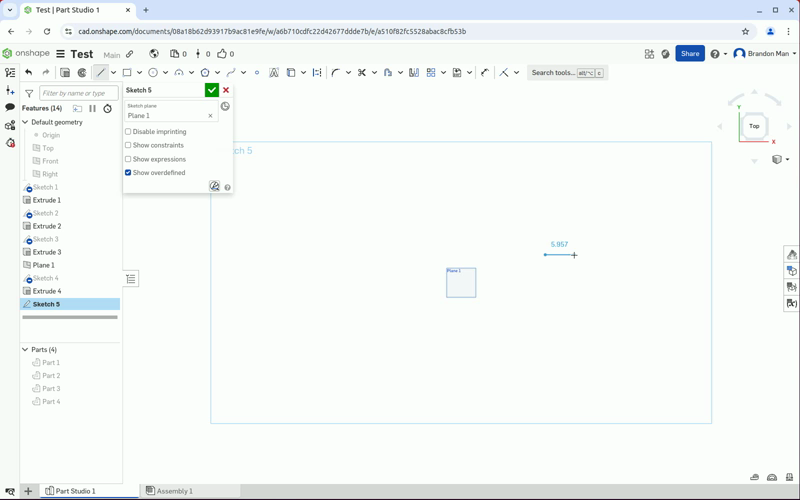
click(574, 254)
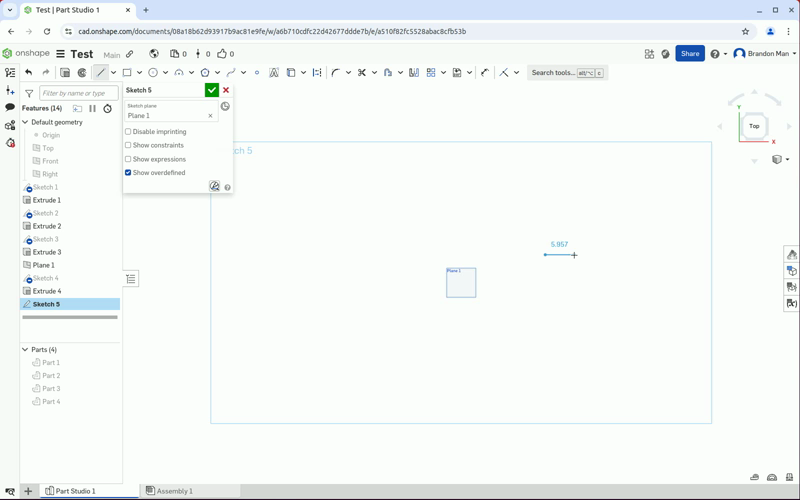
key_up(shift)
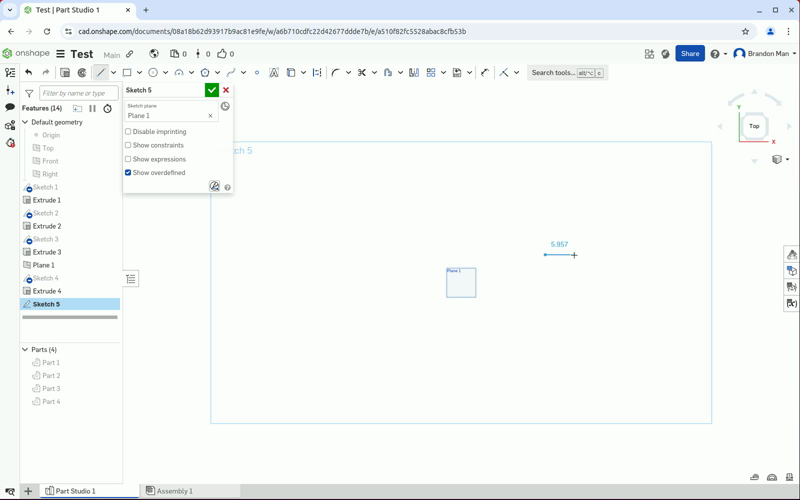
key_down(shift)
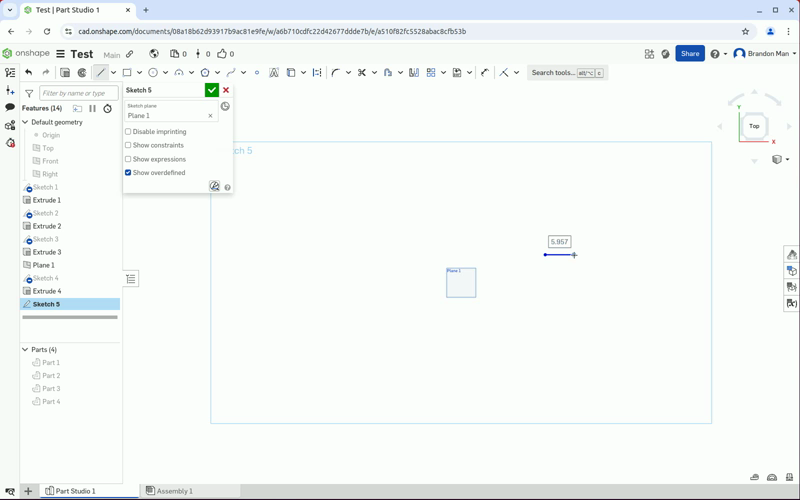
mouse_move(589, 254)
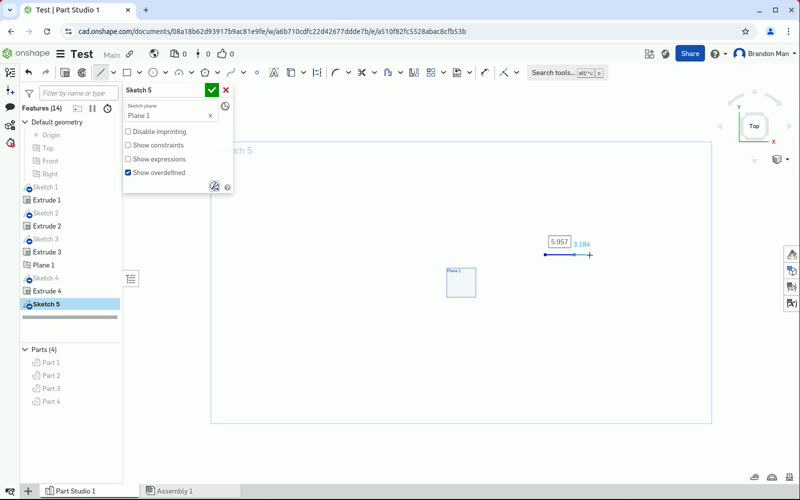
mouse_move(574, 225)
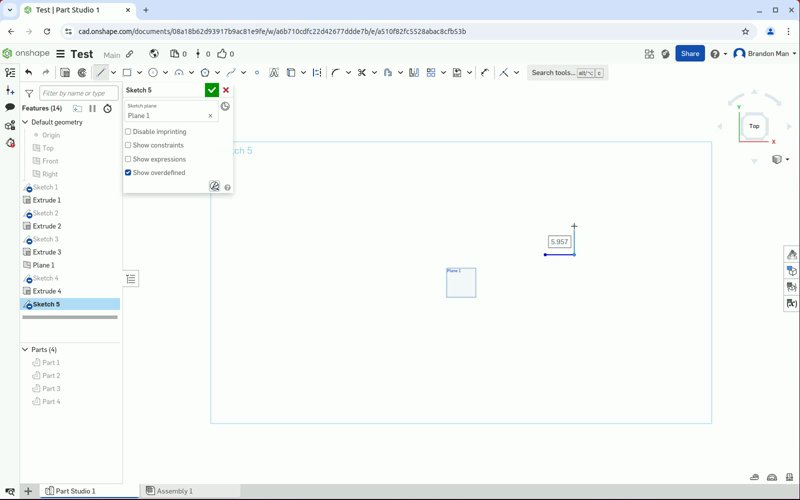
click(574, 225)
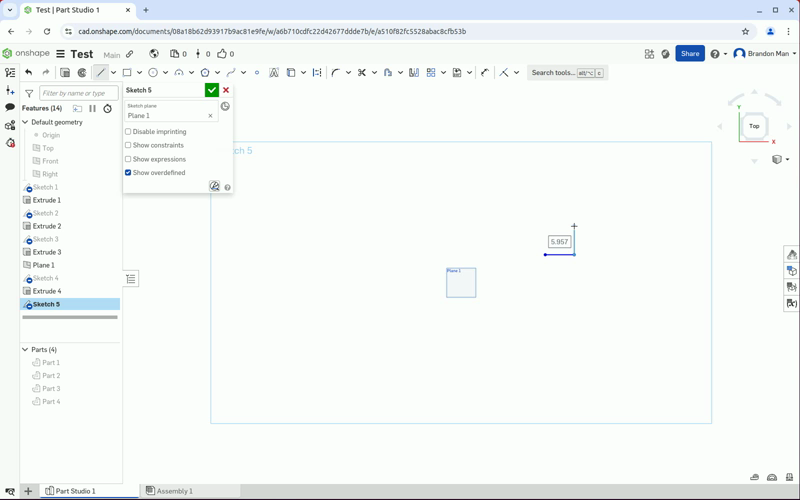
key_up(shift)
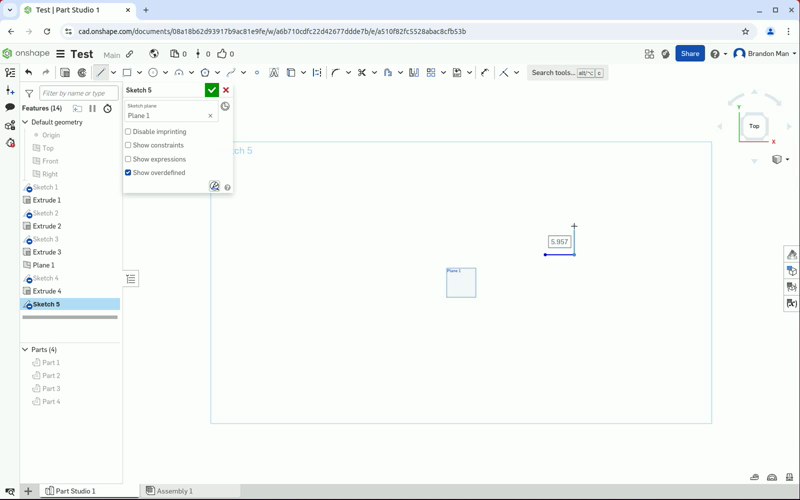
key_down(shift)
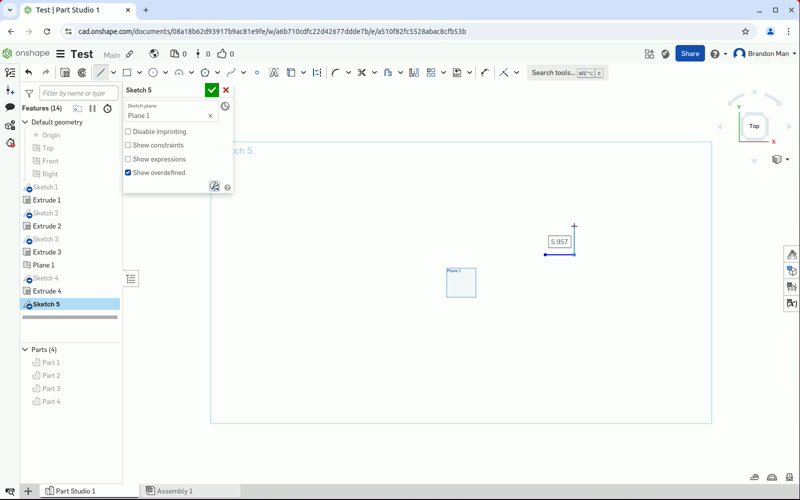
mouse_move(589, 225)
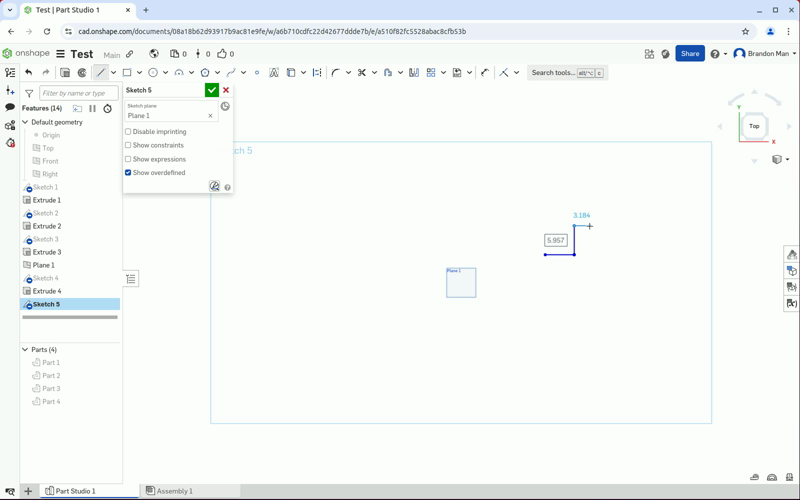
mouse_move(545, 225)
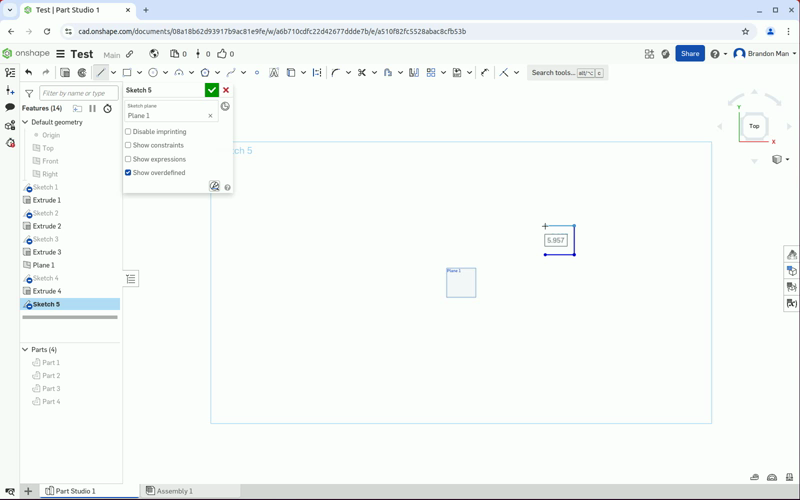
click(545, 225)
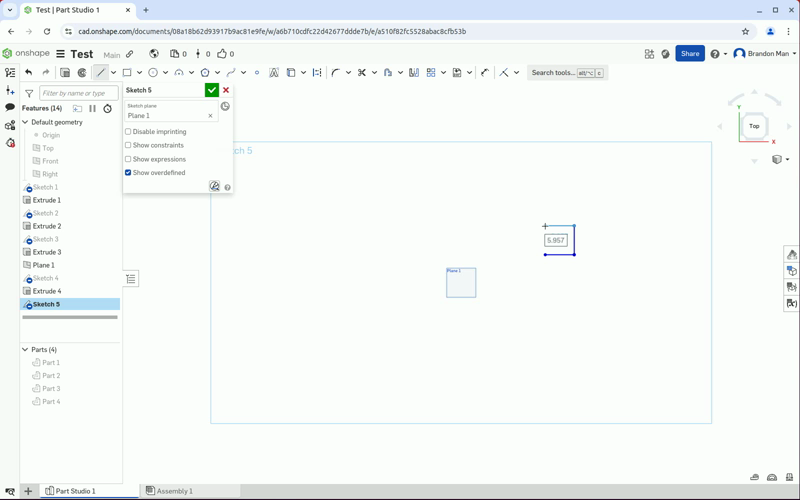
key_up(shift)
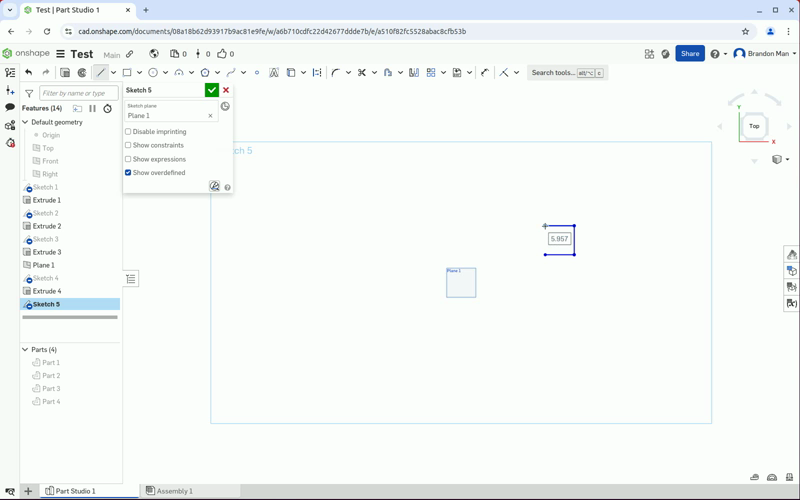
mouse_move(575, 225)
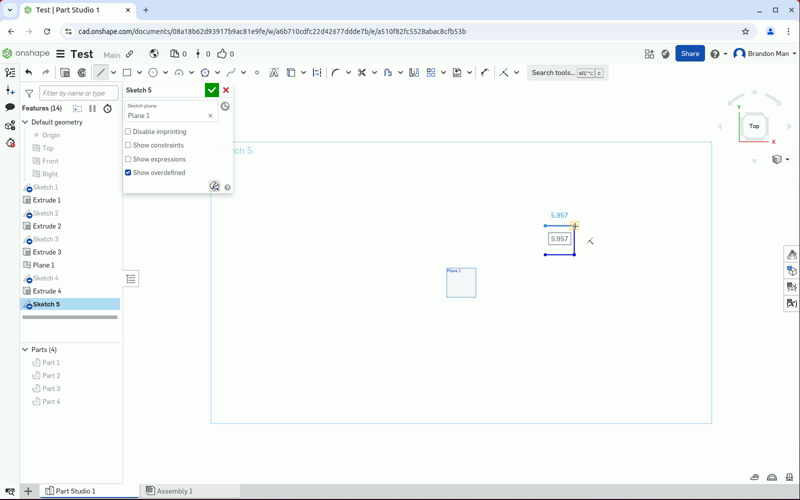
key_down(shift)
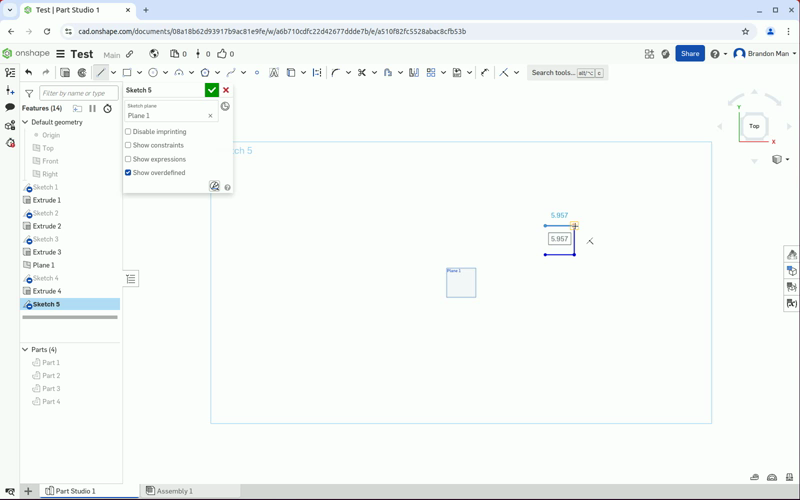
mouse_move(545, 254)
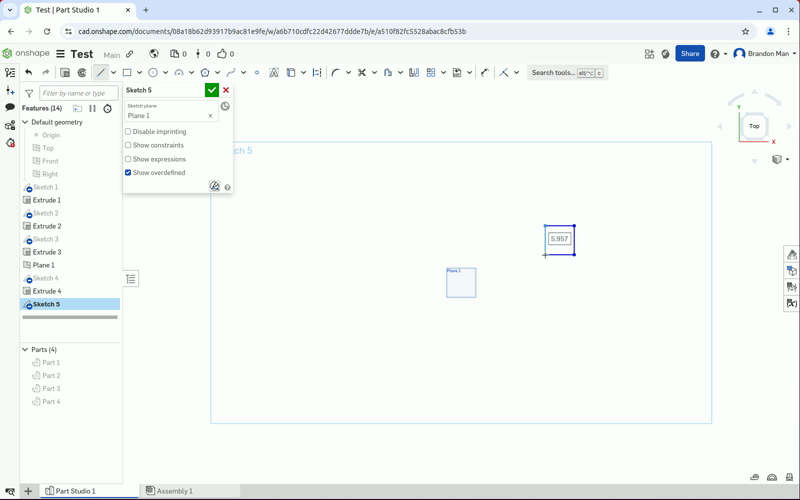
key_up(shift)
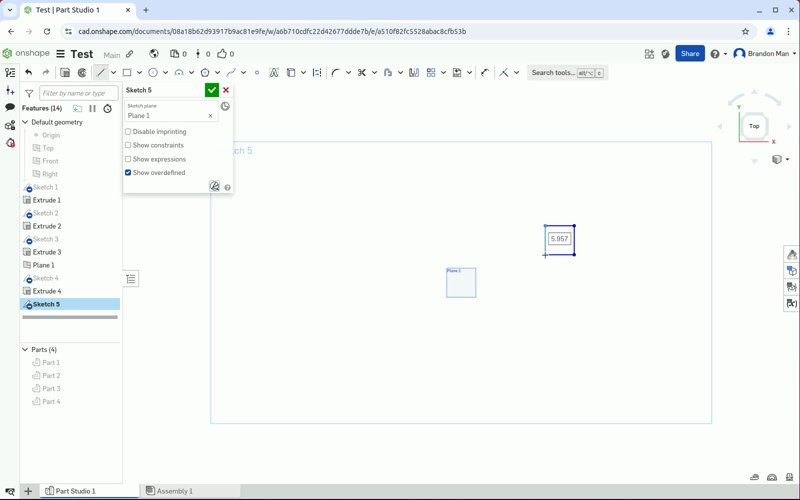
click(545, 254)
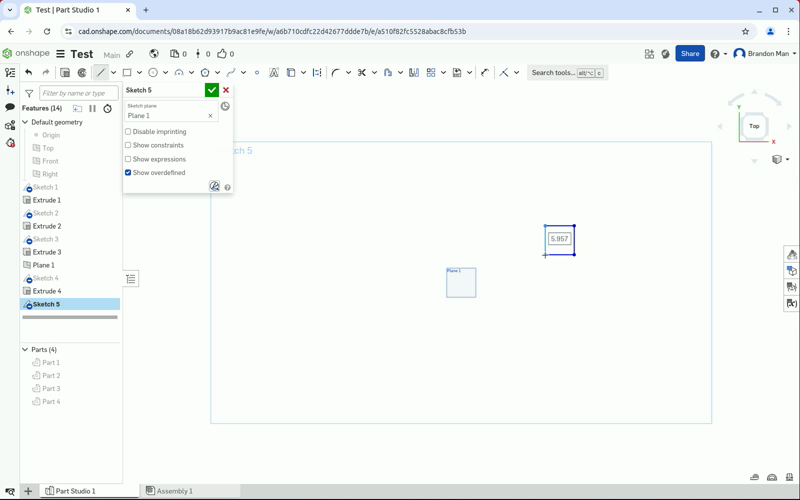
key(esc)
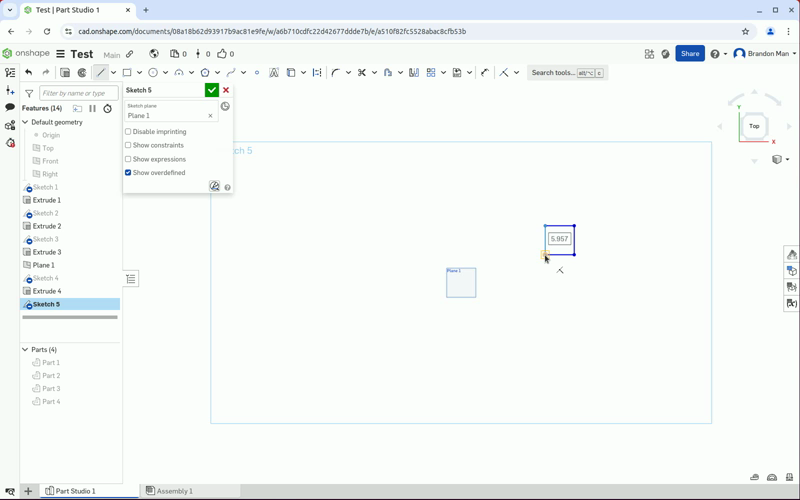
mouse_move(549, 253)
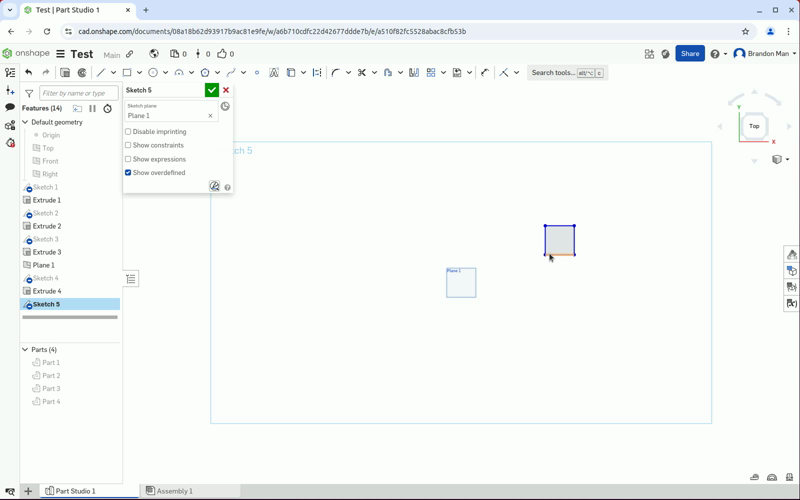
scroll(6)
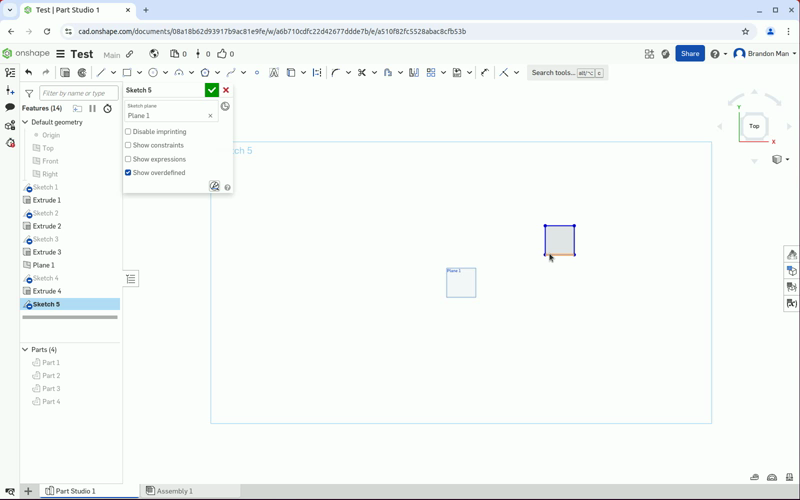
scroll(6)
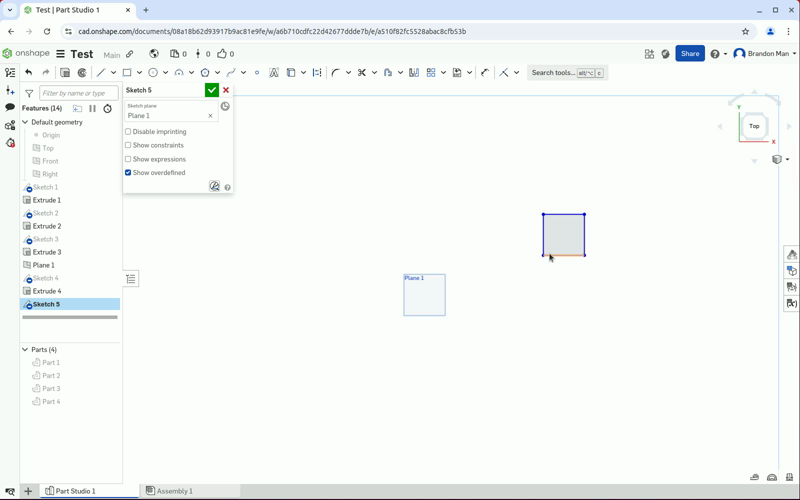
scroll(6)
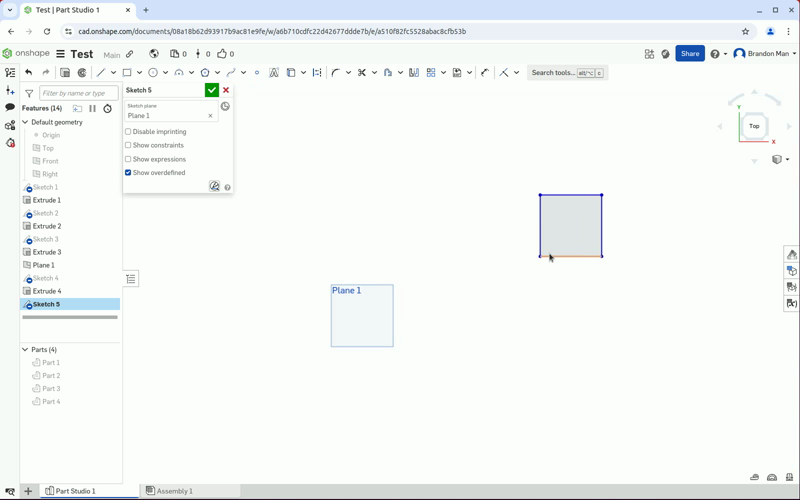
scroll(6)
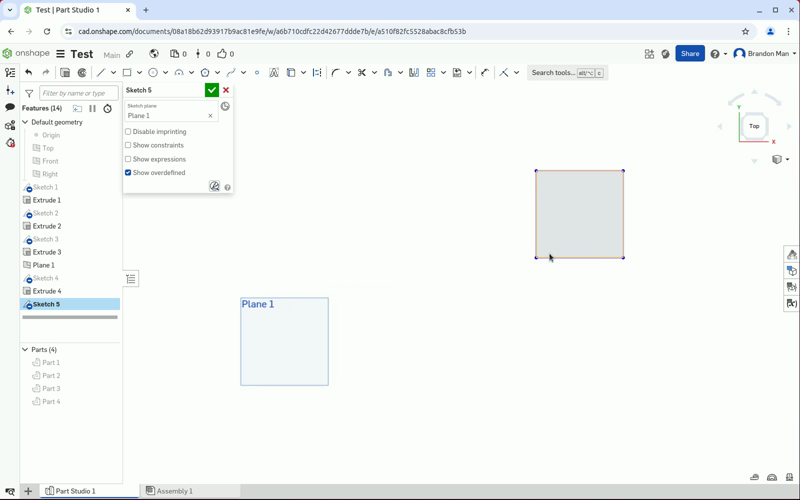
scroll(6)
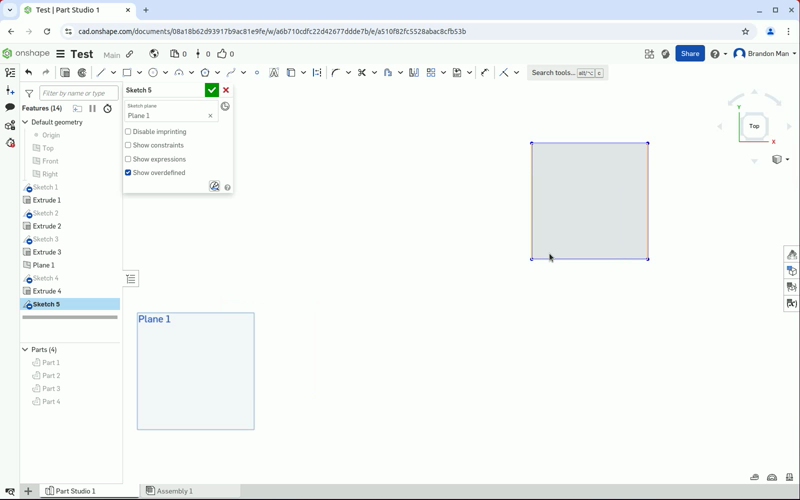
scroll(6)
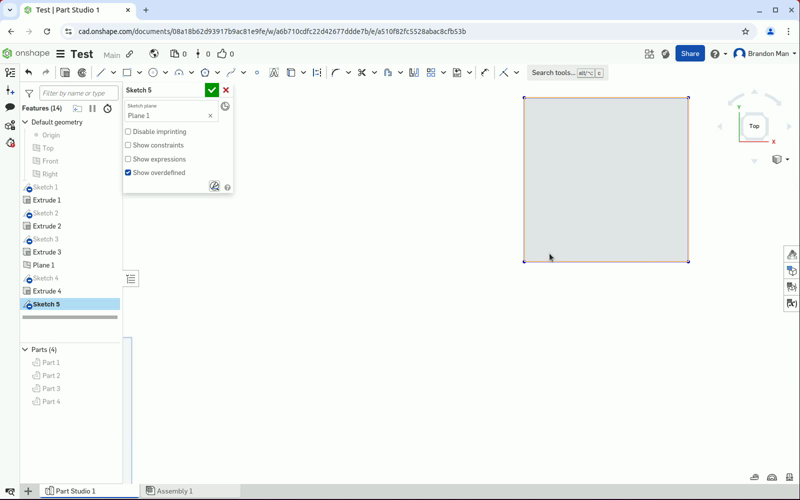
scroll(6)
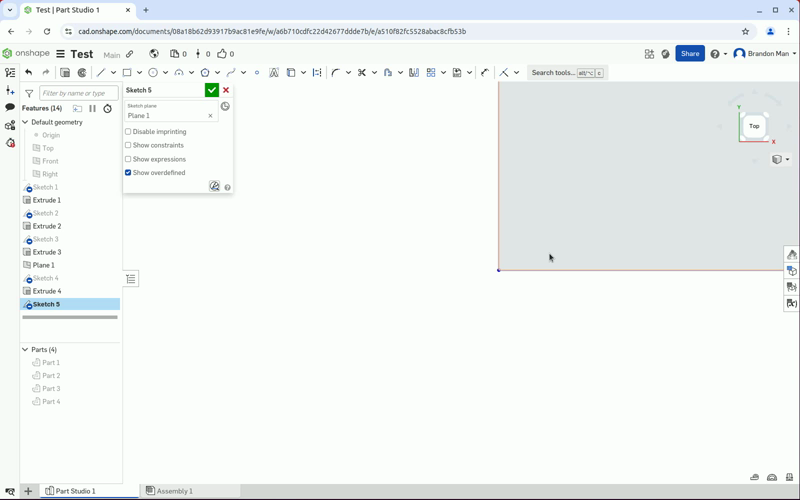
click(549, 253)
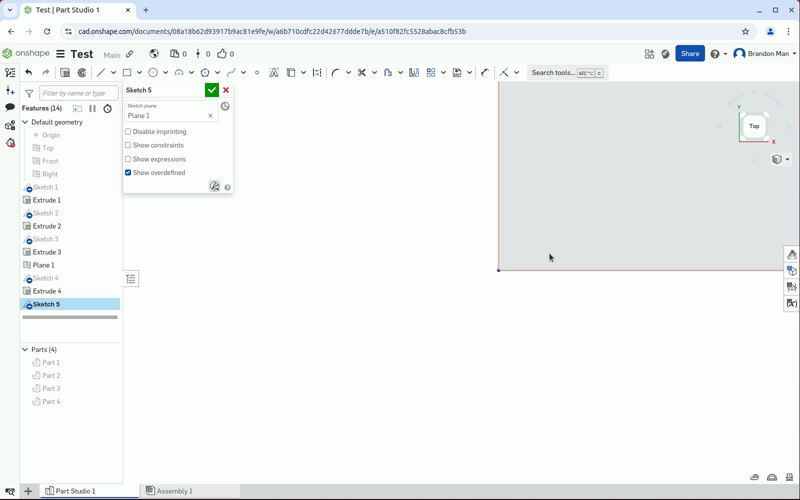
scroll(-6)
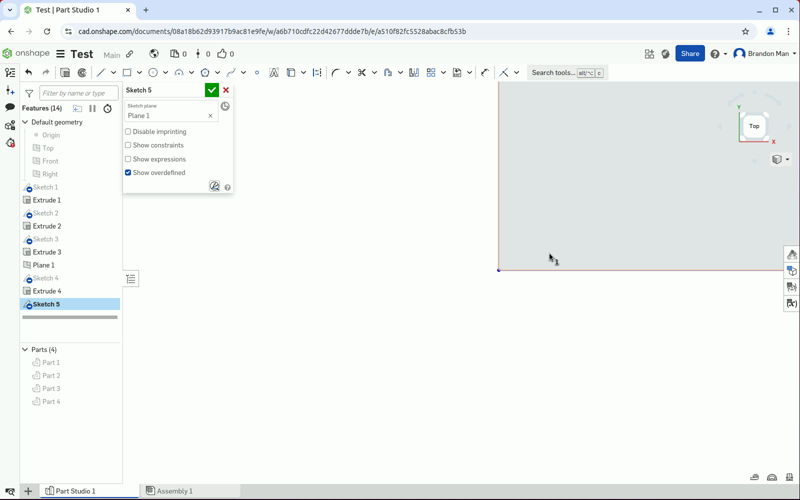
scroll(-6)
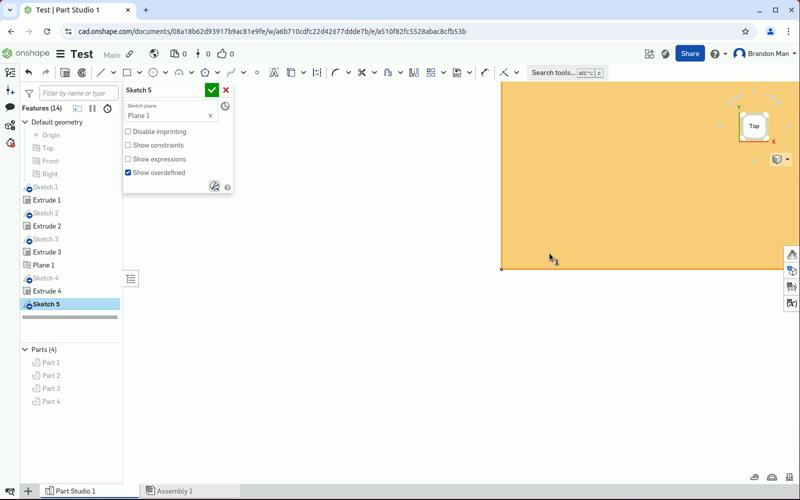
scroll(-6)
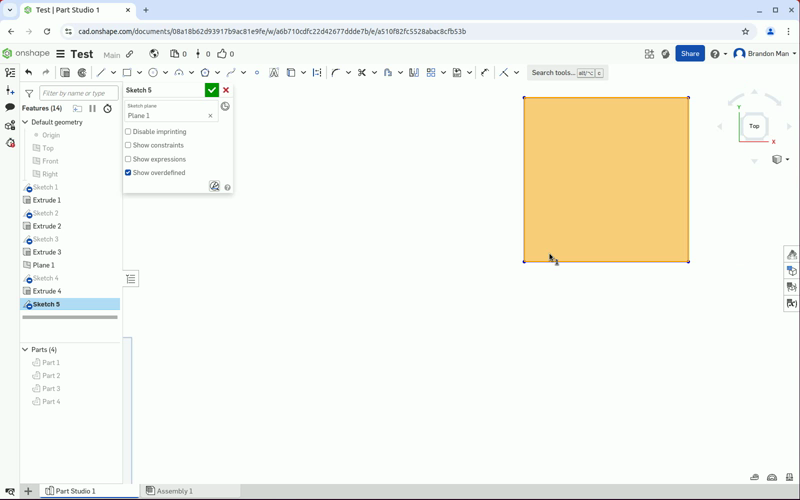
scroll(-6)
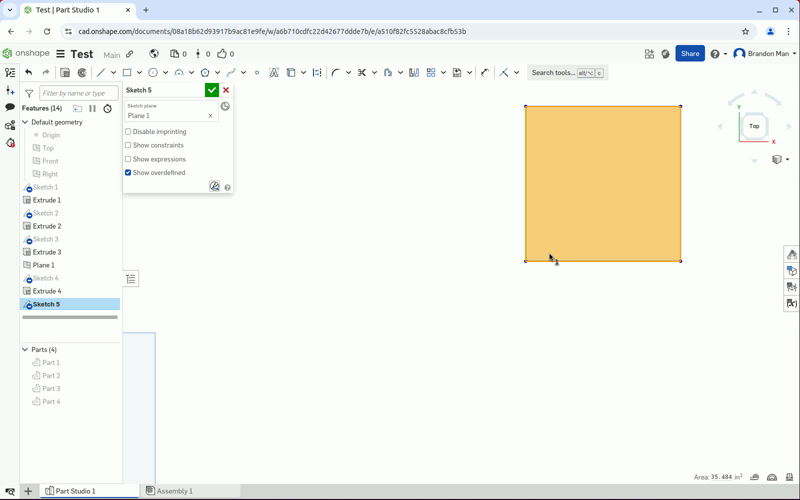
scroll(-6)
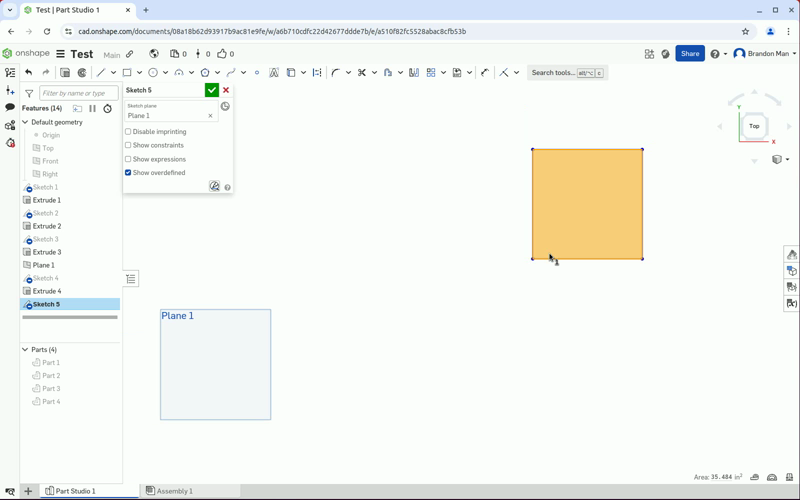
scroll(-6)
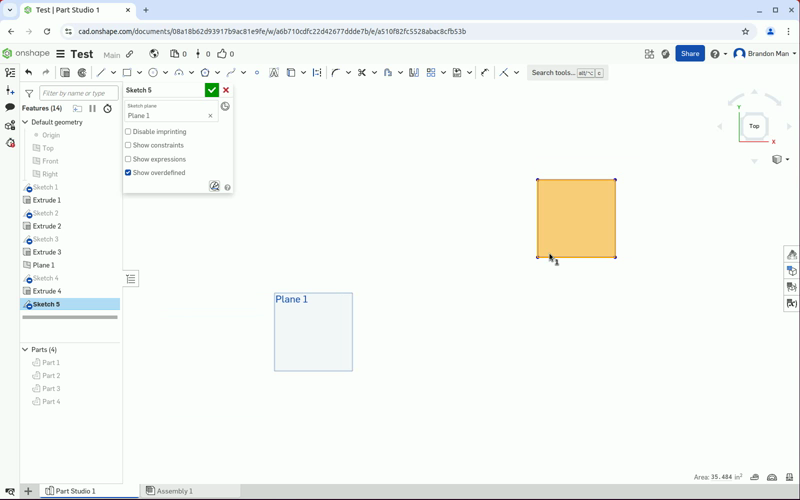
scroll(-6)
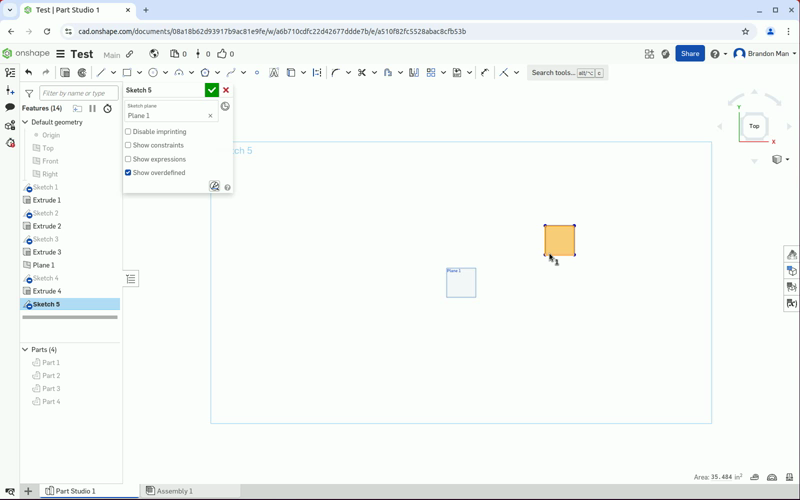
mouse_move(73, 352)
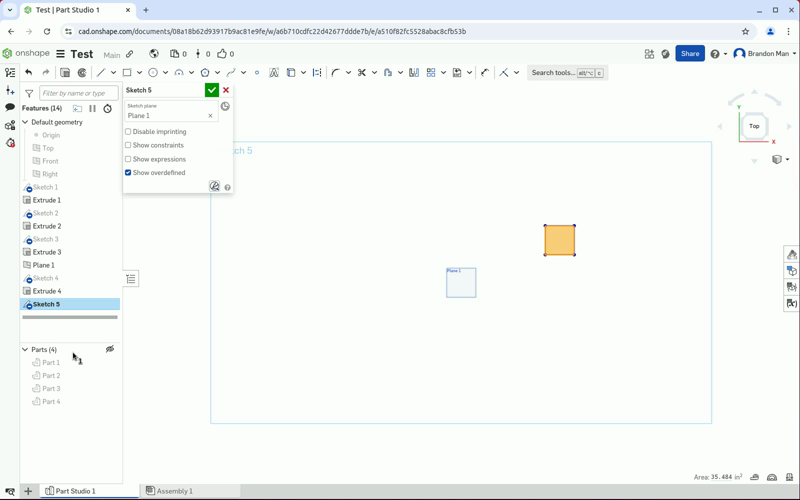
key(shift+y)
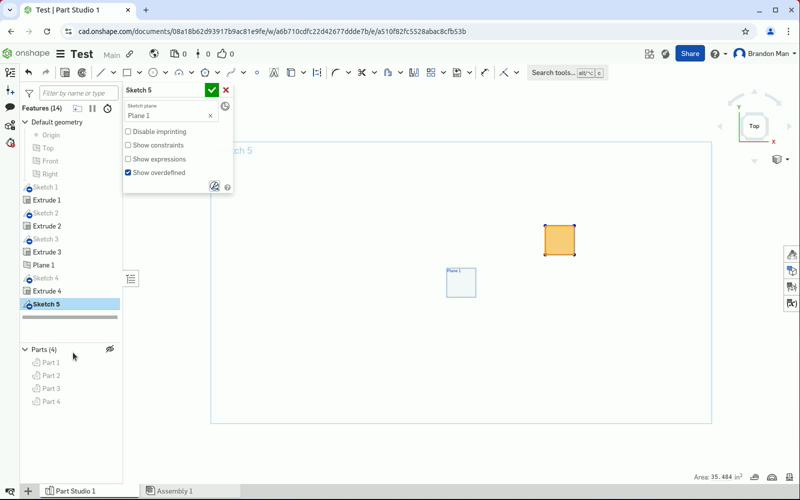
key(shift+e)
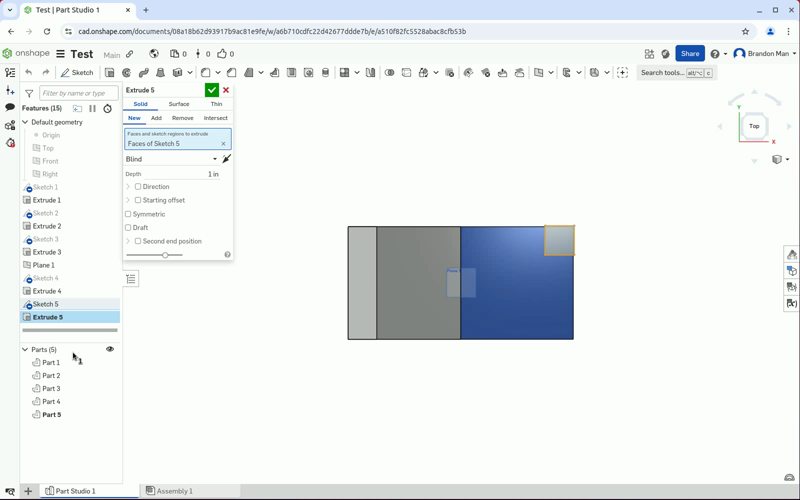
mouse_move(143, 106)
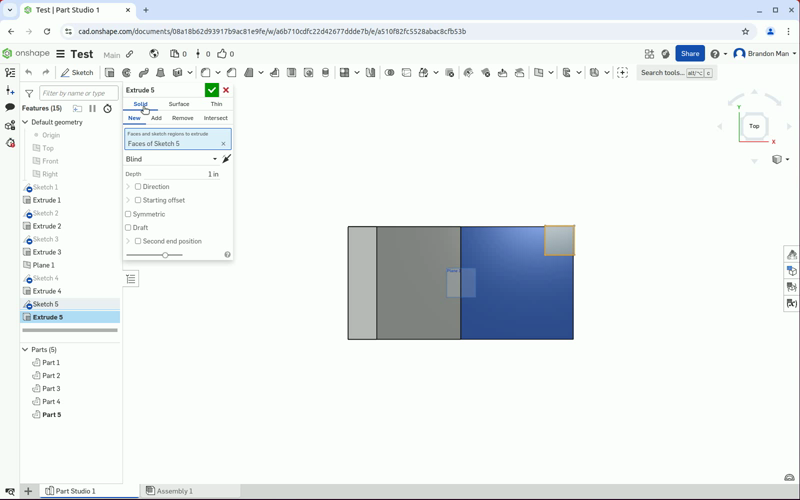
click(143, 106)
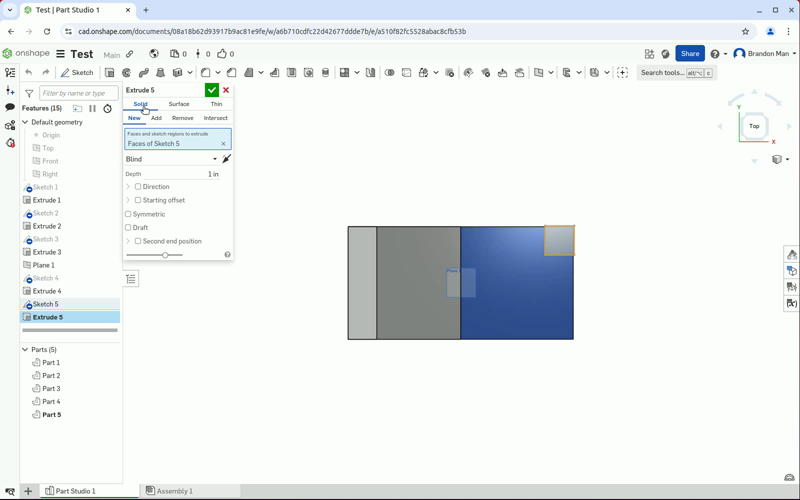
mouse_move(137, 120)
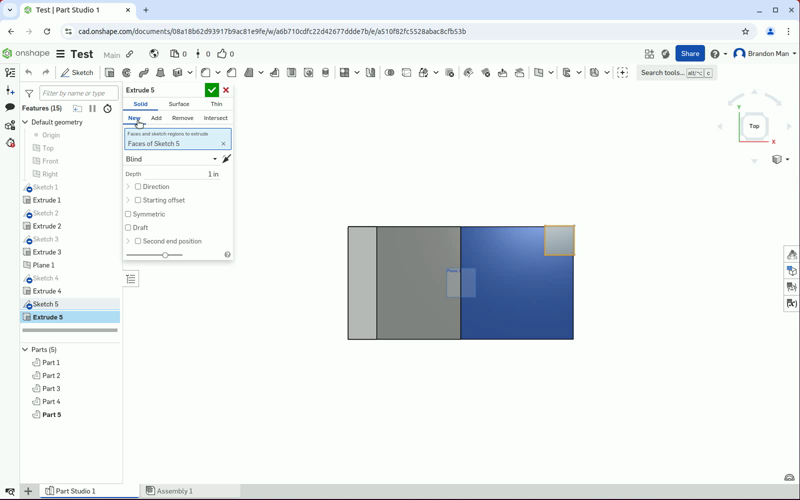
click(137, 120)
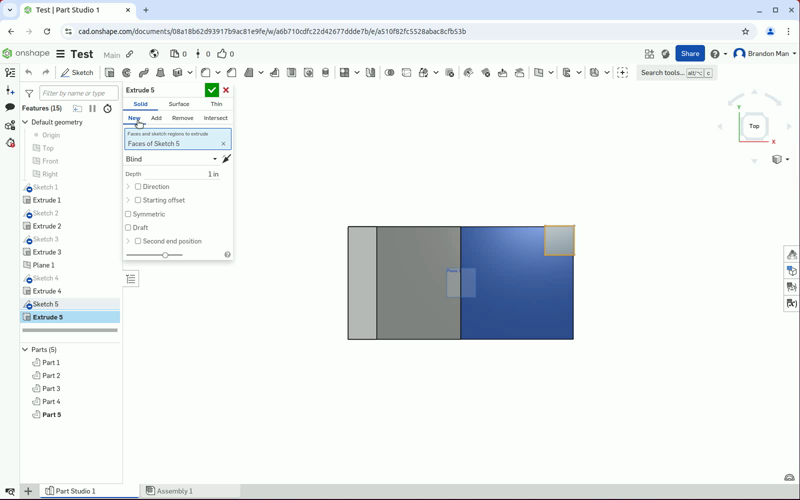
key(tab, 4)
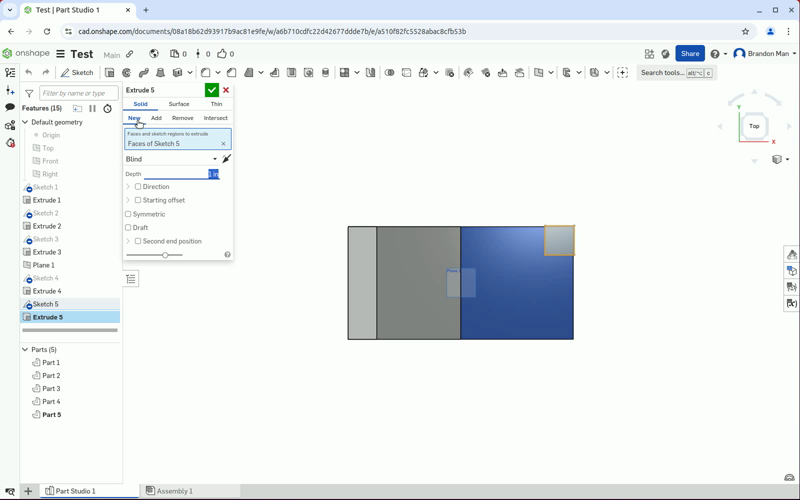
text(7.703)
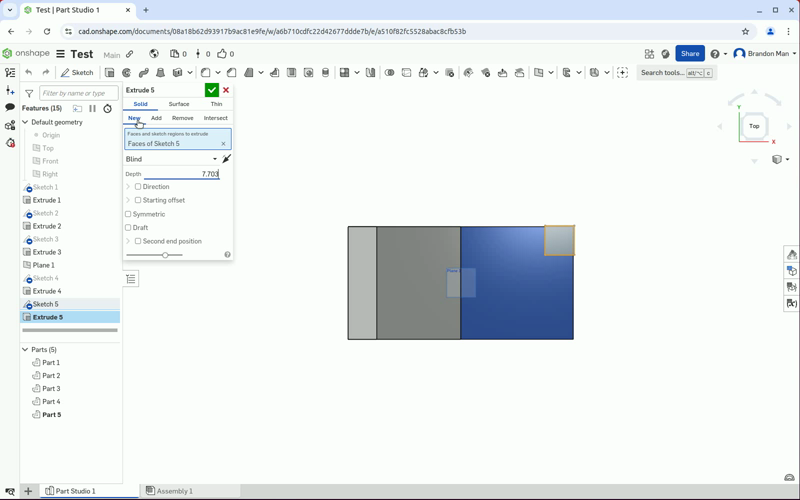
key(enter)
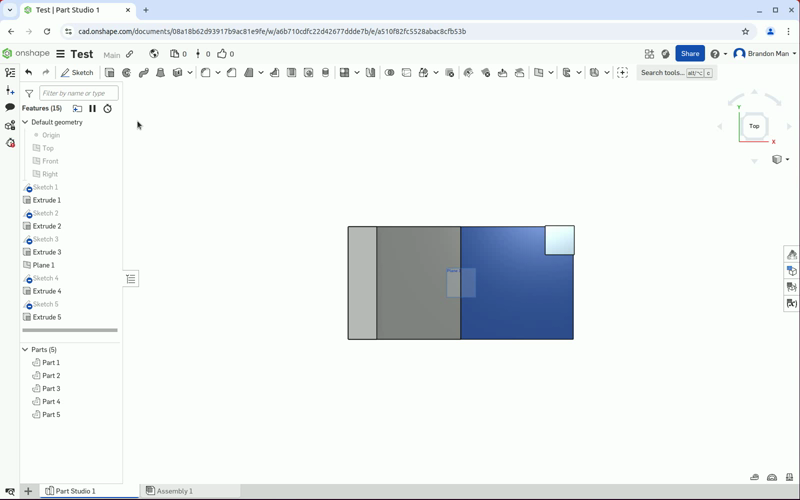
key(shift+h)
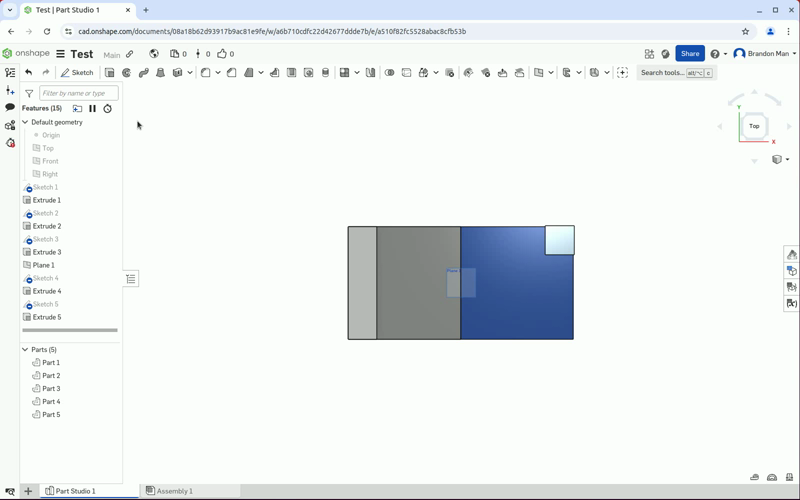
key(shift+h)
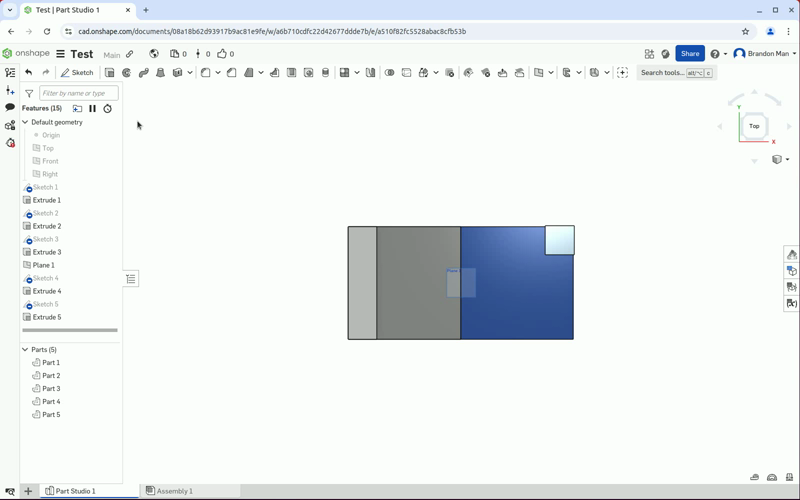
mouse_move(73, 189)
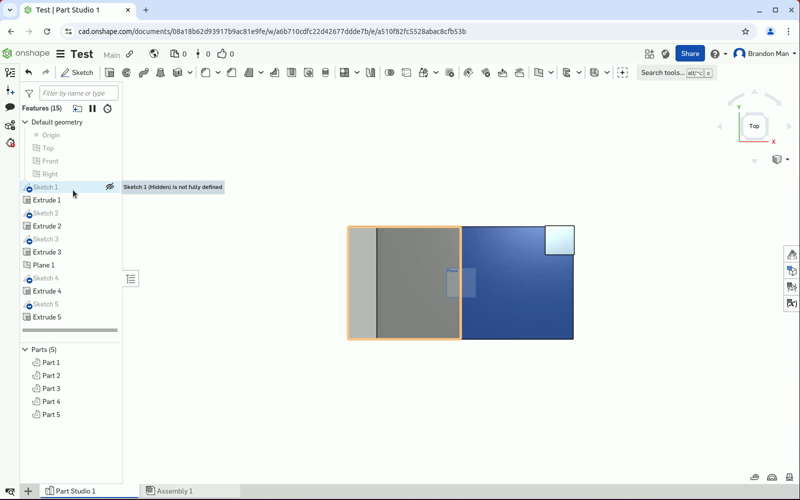
click(73, 189)
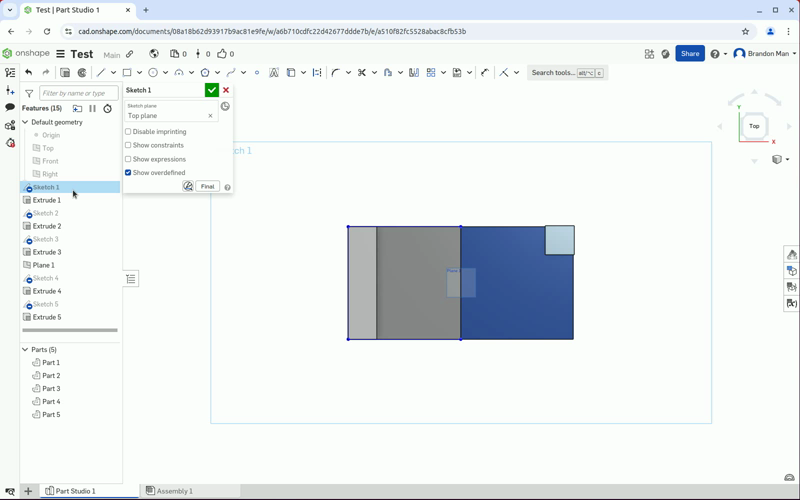
mouse_move(229, 92)
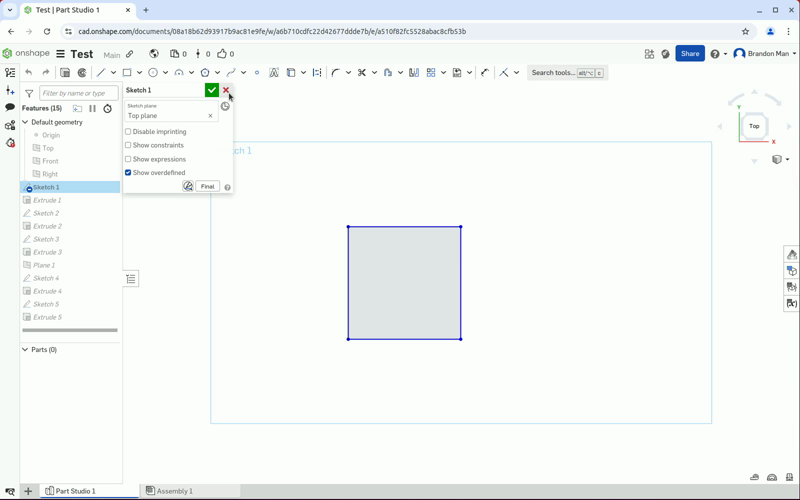
click(229, 92)
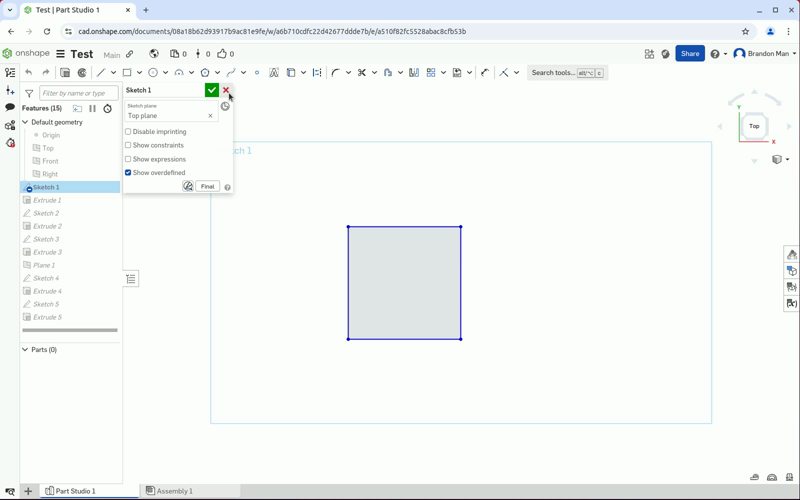
key(shift+s)
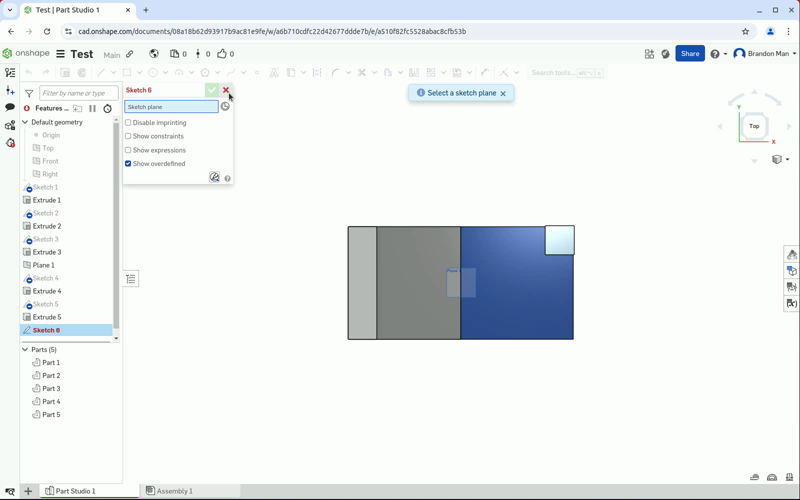
mouse_move(69, 267)
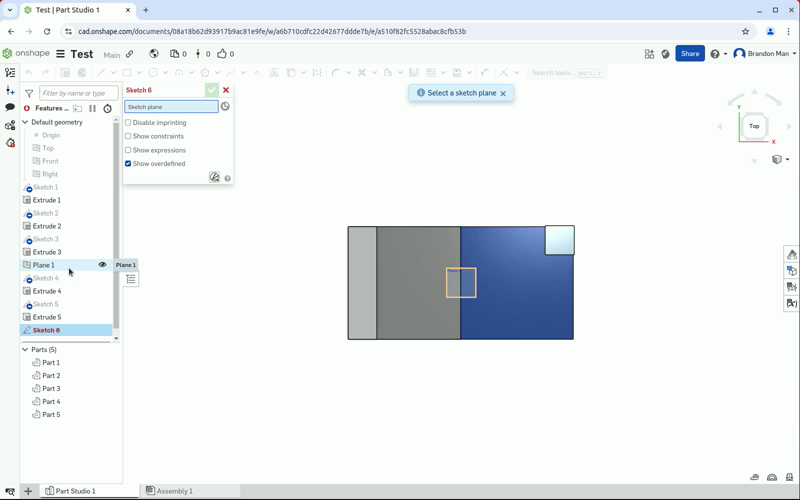
click(69, 267)
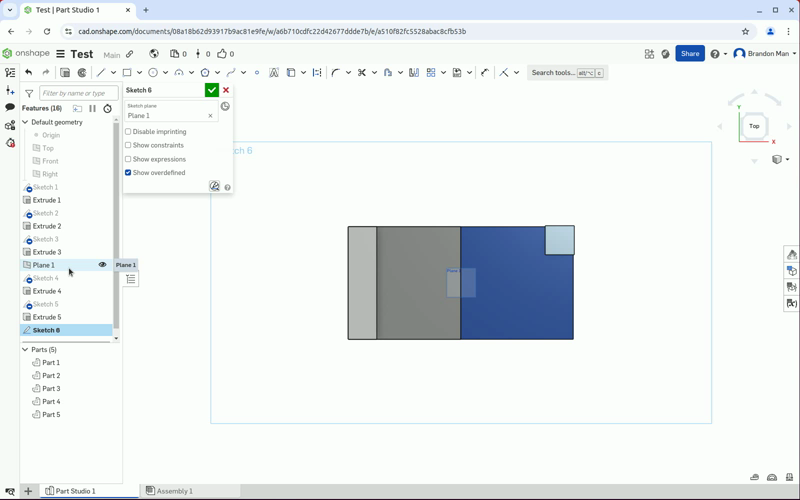
mouse_move(73, 352)
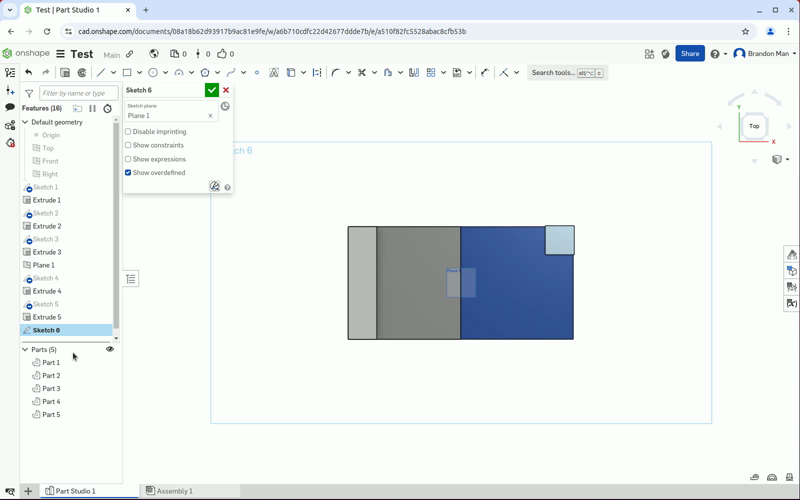
key(y)
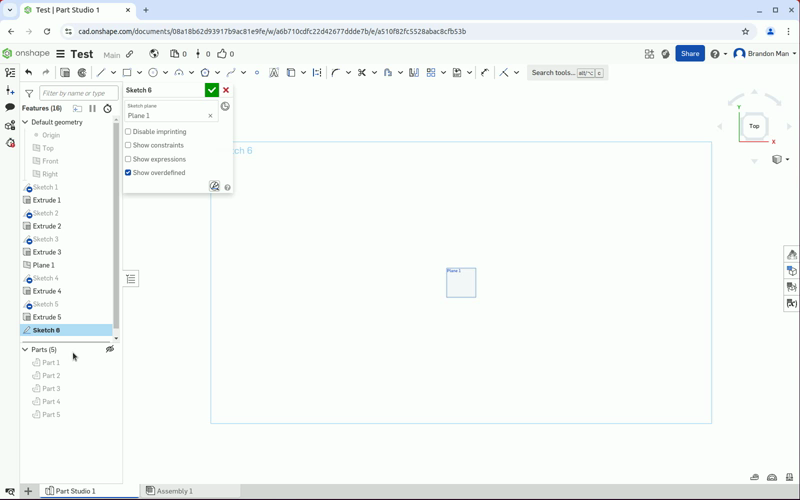
key(l)
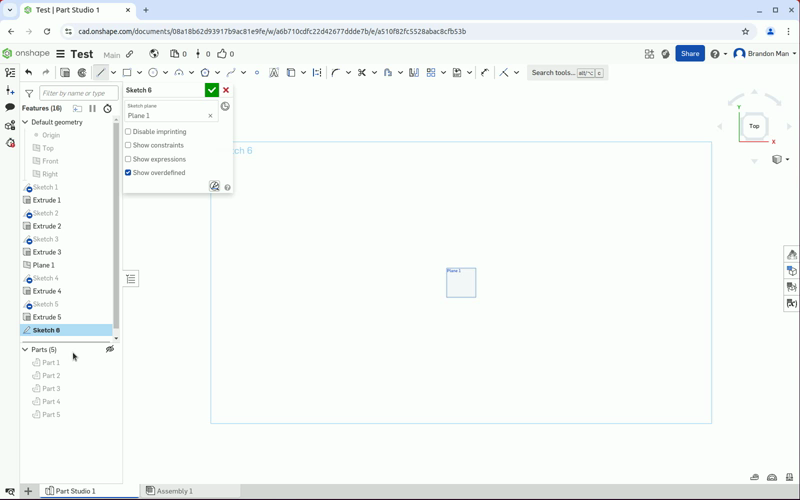
key_down(shift)
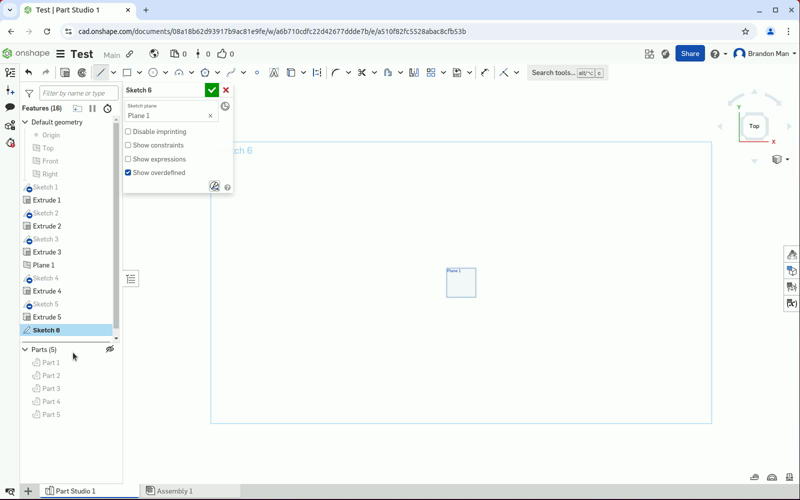
mouse_move(545, 339)
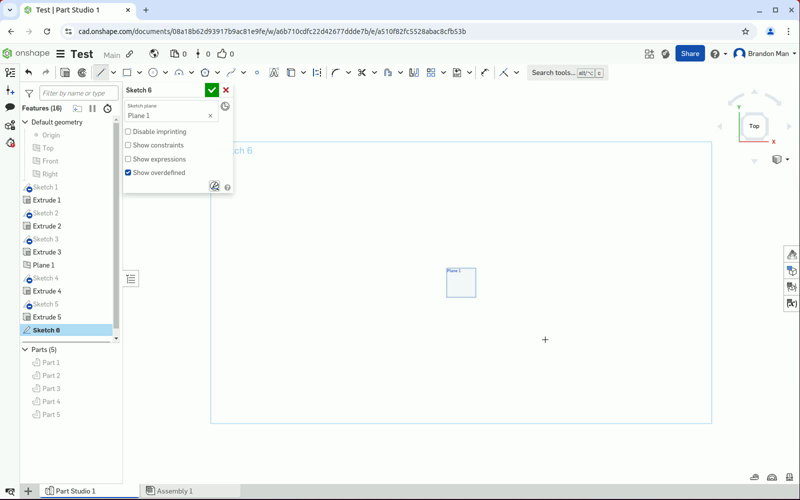
click(545, 339)
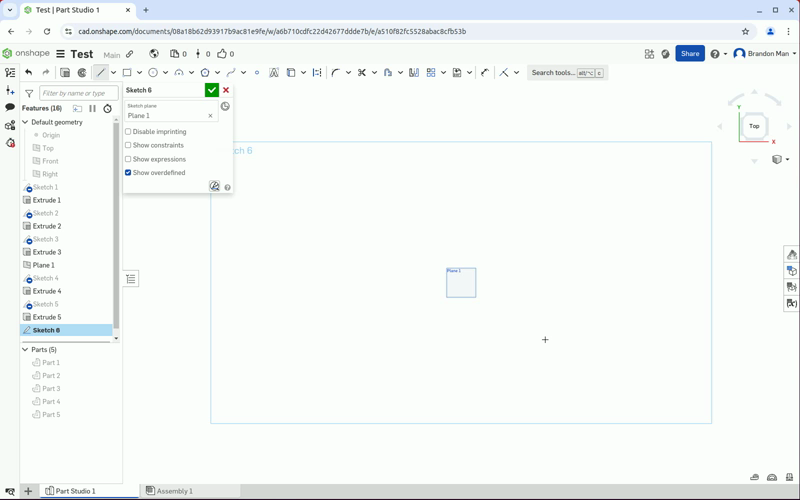
key_up(shift)
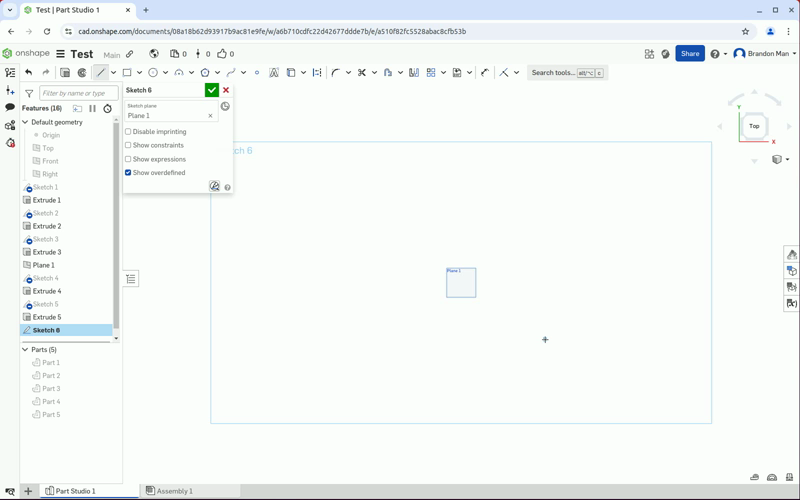
key_down(shift)
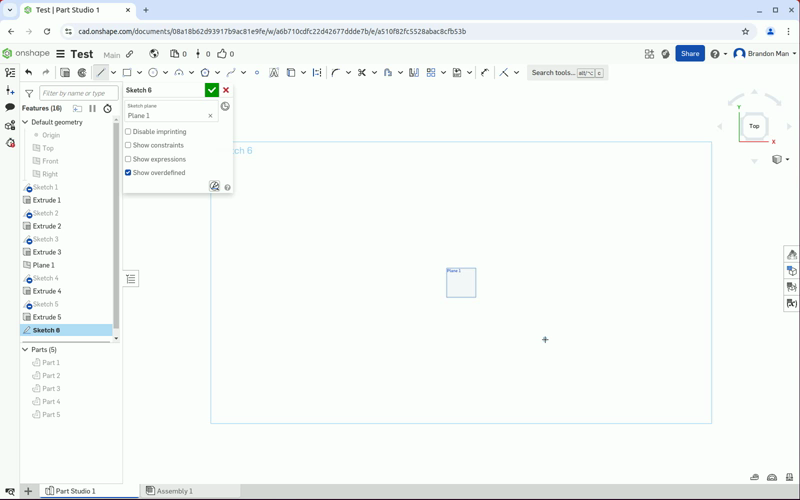
mouse_move(575, 339)
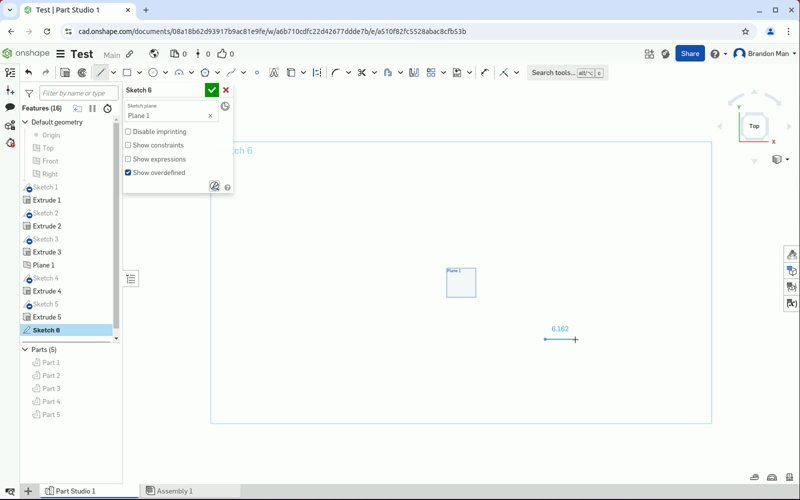
mouse_move(574, 339)
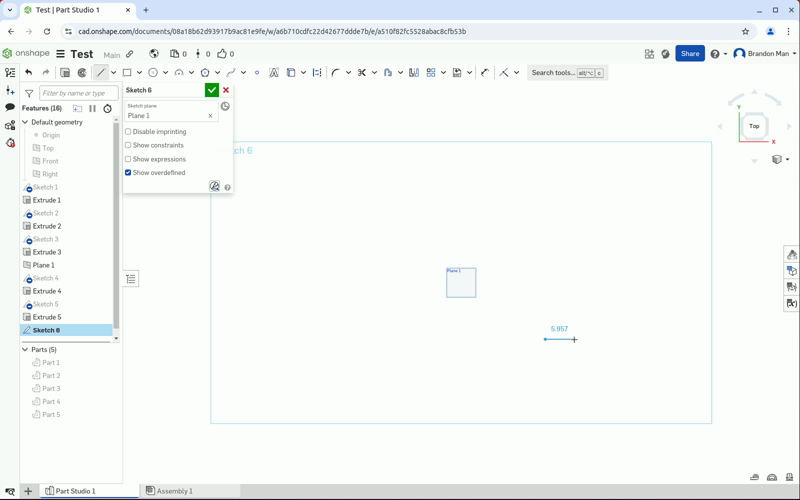
click(574, 339)
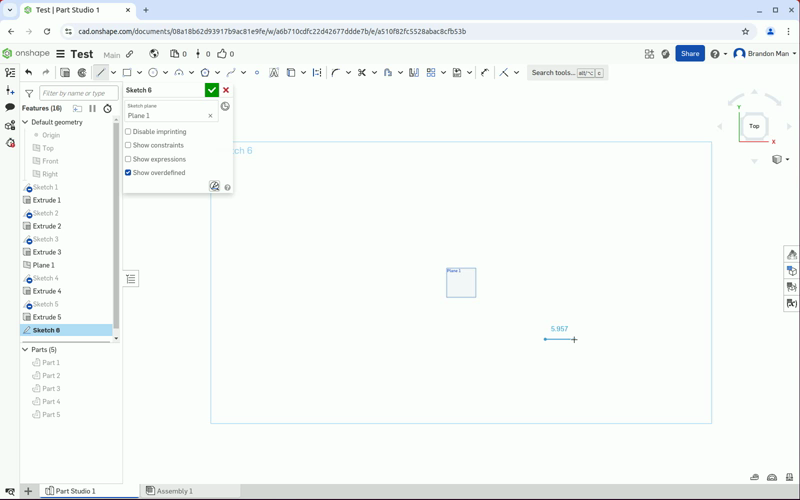
key_up(shift)
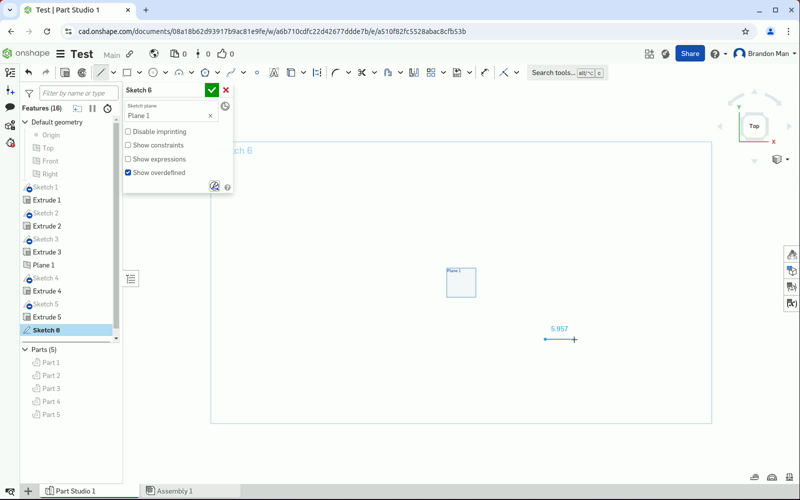
key_down(shift)
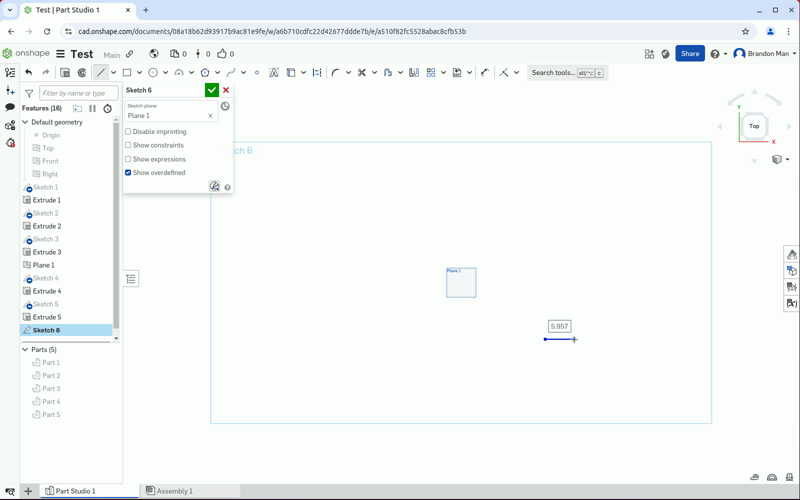
mouse_move(589, 339)
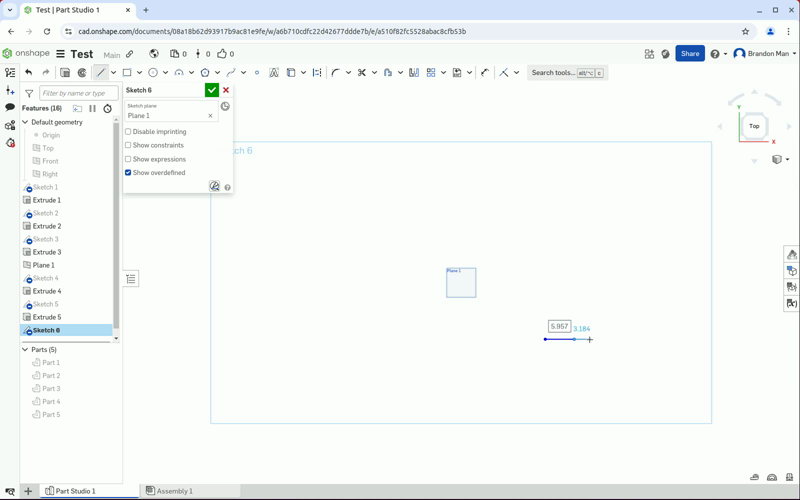
mouse_move(574, 310)
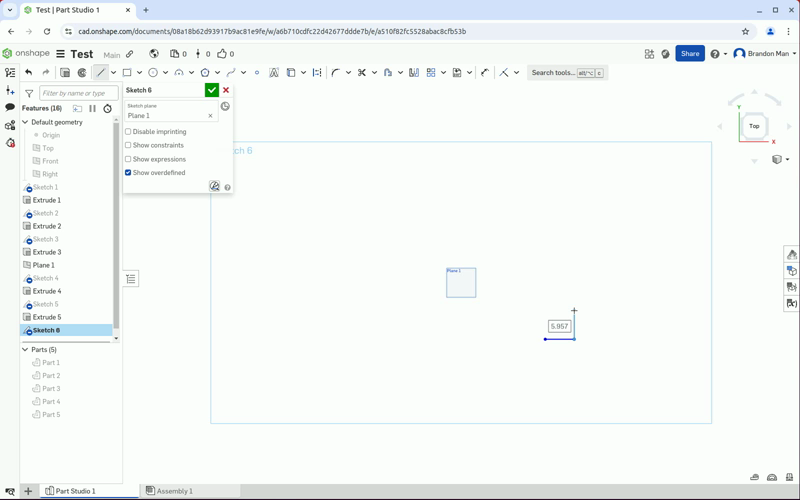
click(574, 310)
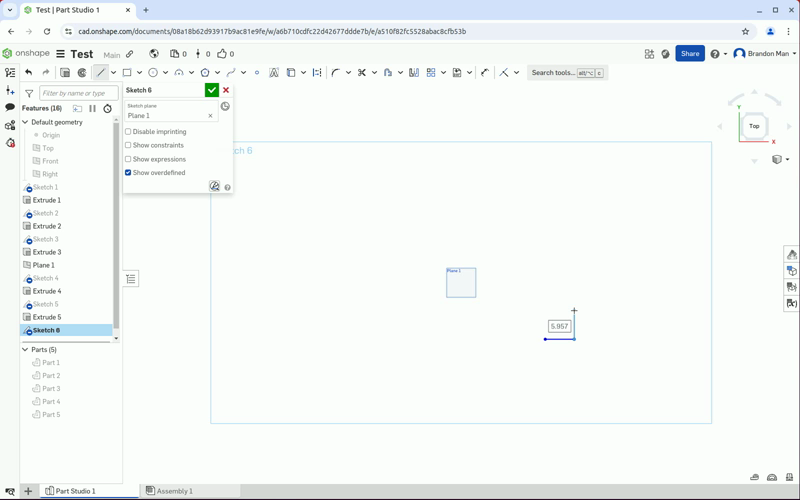
key_up(shift)
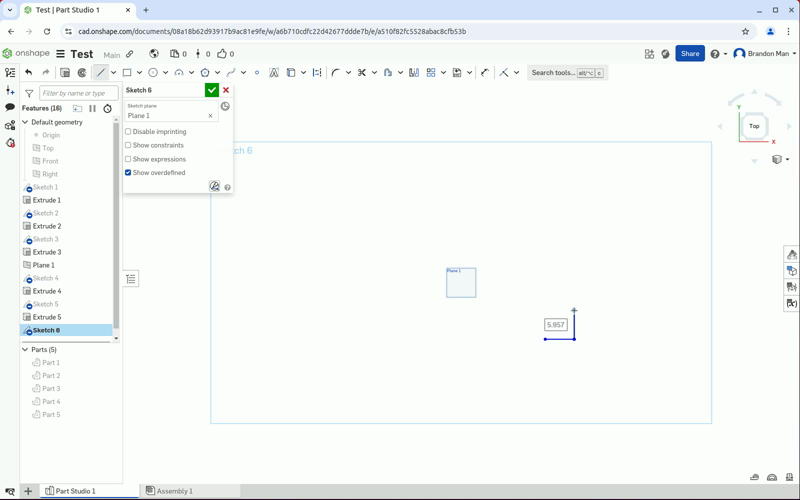
key_down(shift)
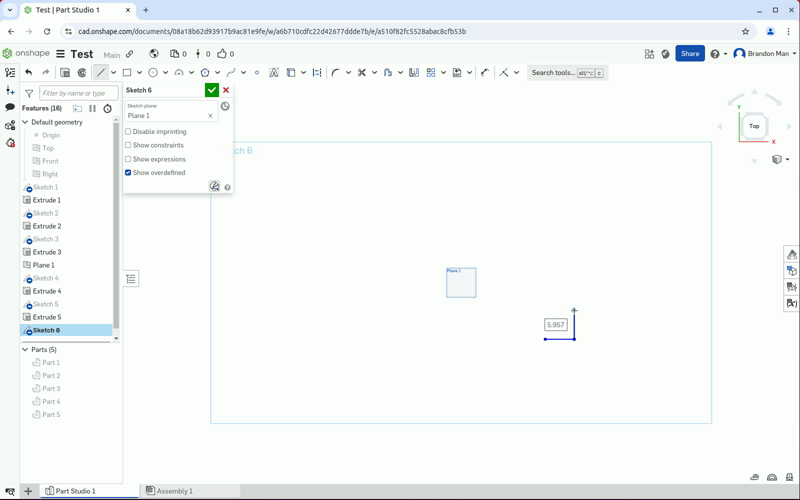
mouse_move(589, 310)
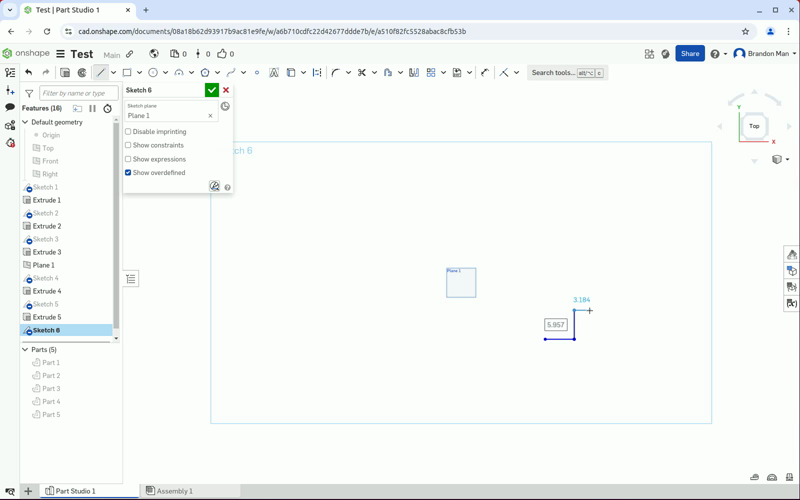
mouse_move(545, 310)
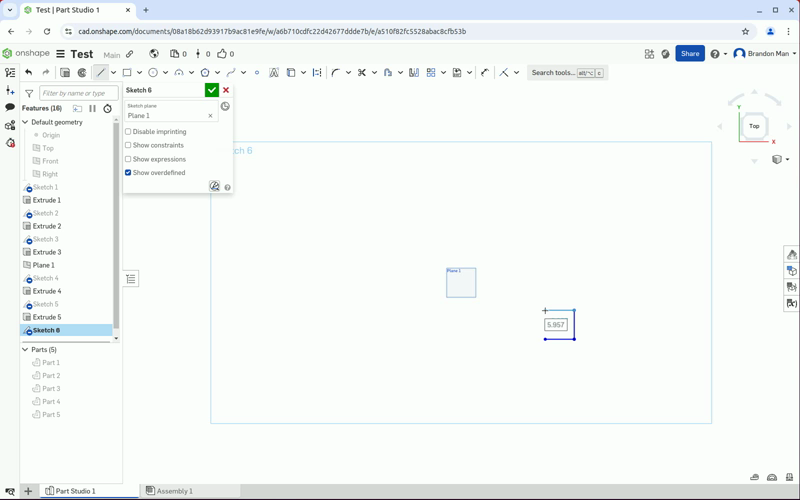
click(545, 310)
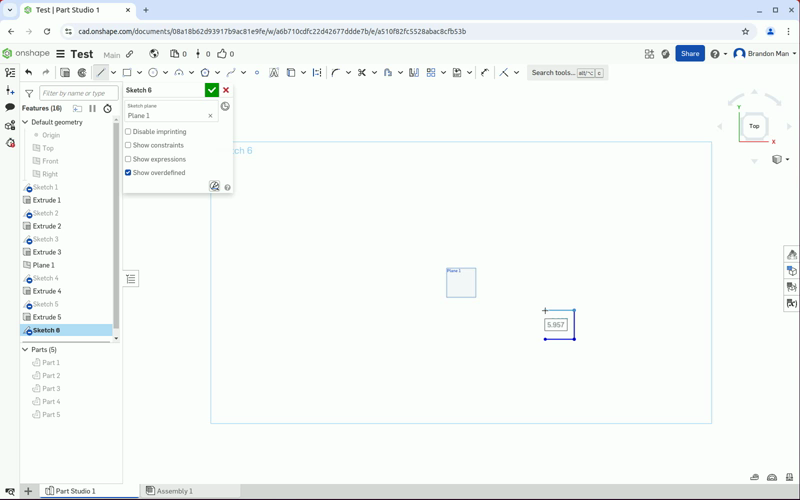
key_up(shift)
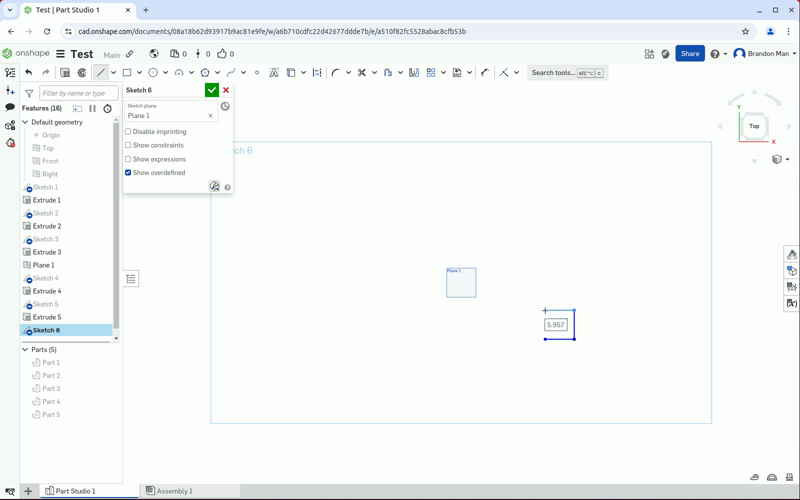
mouse_move(575, 310)
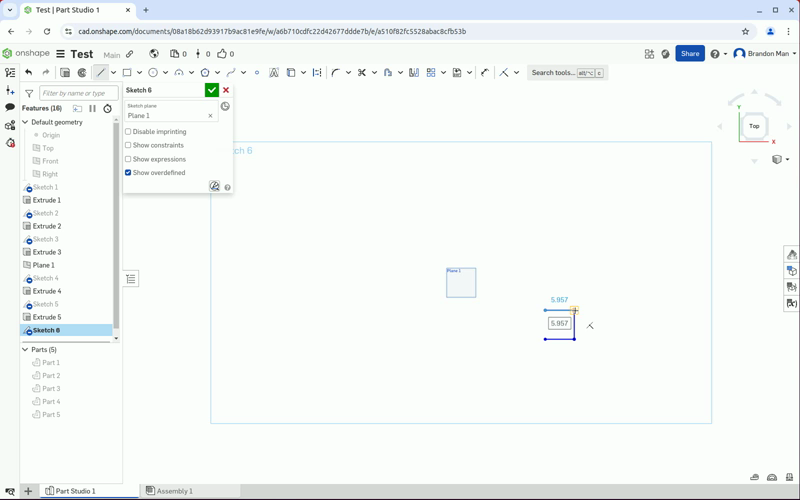
key_down(shift)
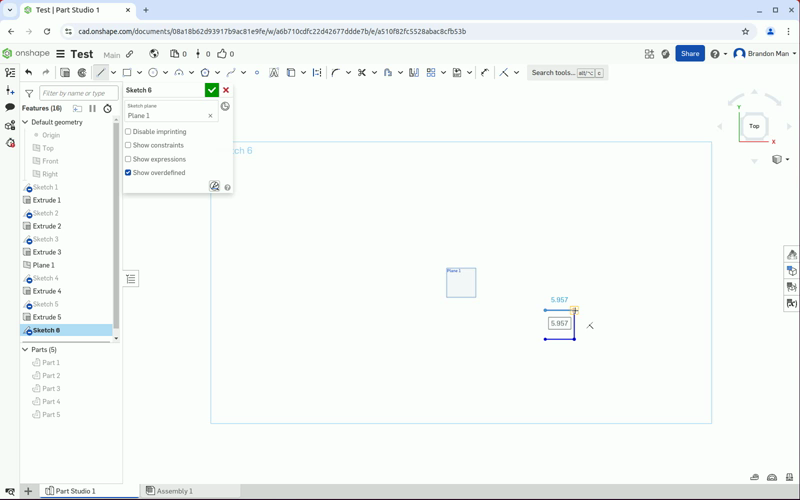
mouse_move(545, 339)
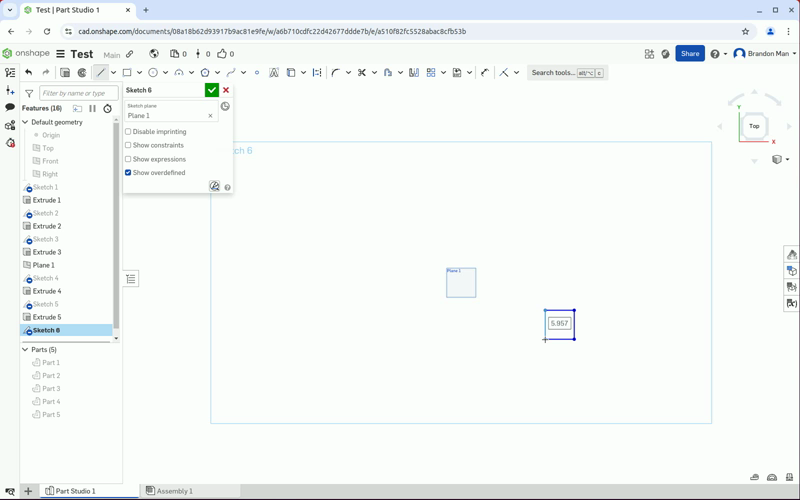
key_up(shift)
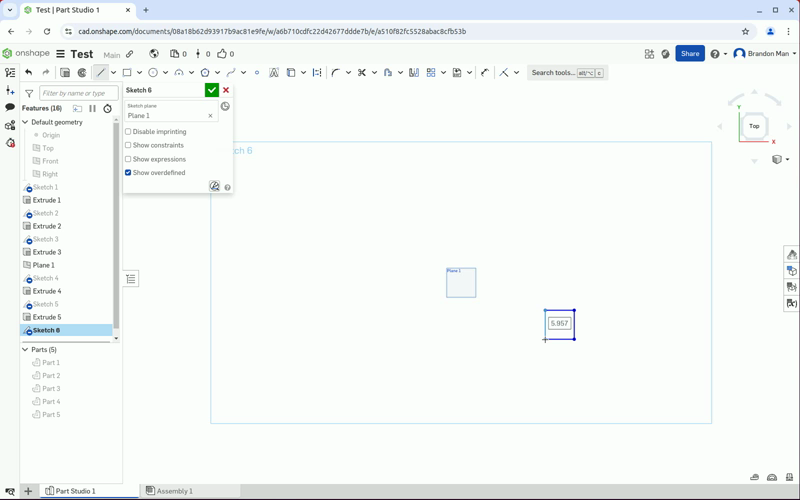
click(545, 339)
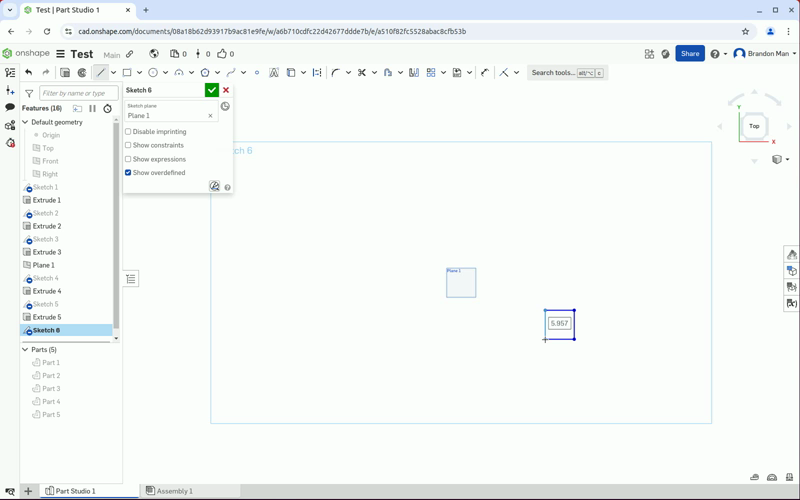
key(esc)
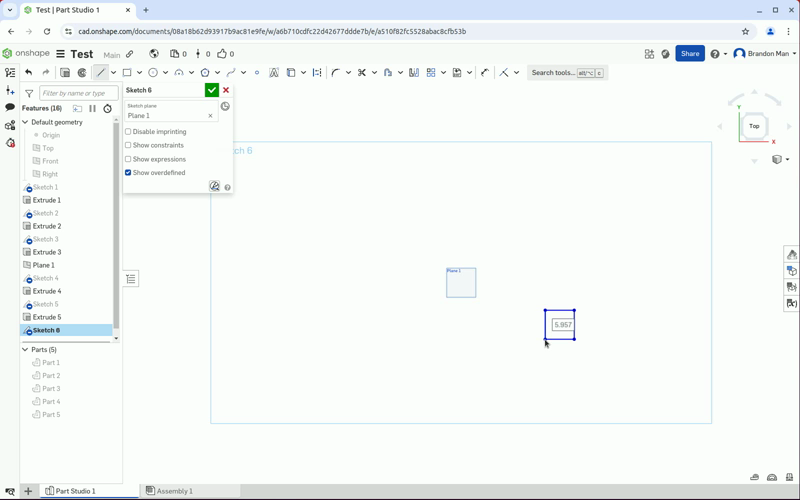
mouse_move(572, 320)
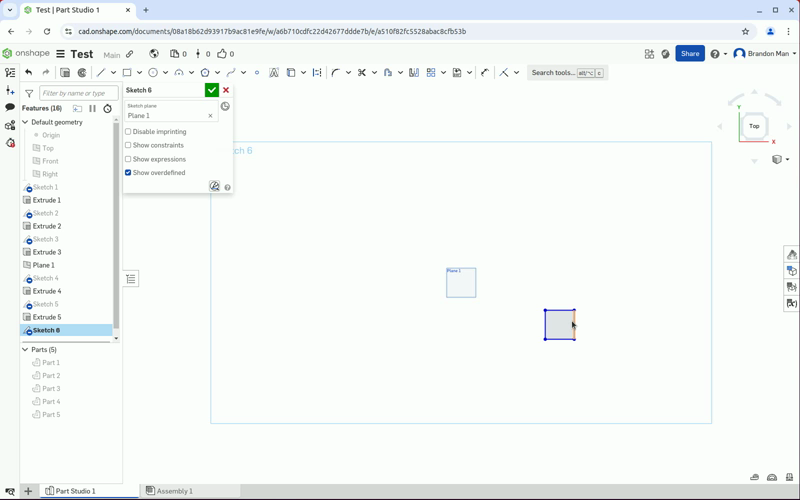
scroll(6)
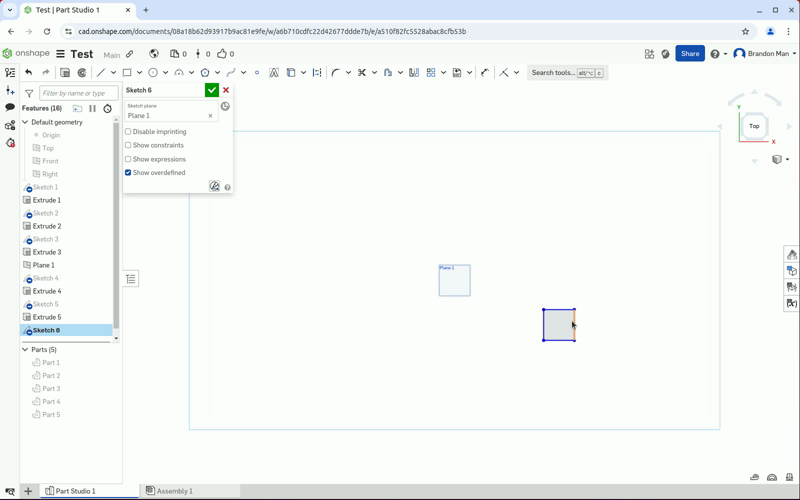
scroll(6)
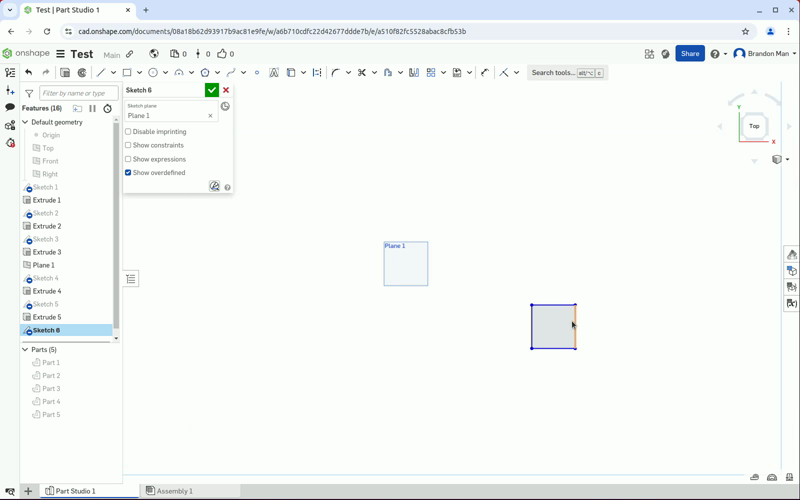
scroll(6)
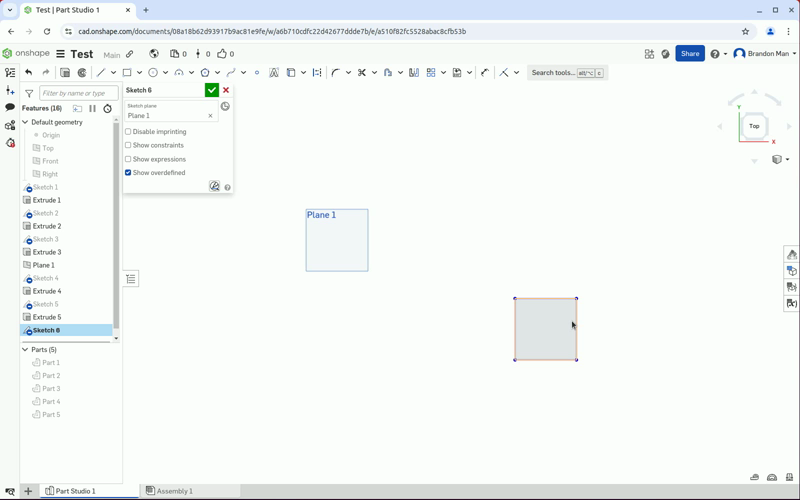
scroll(6)
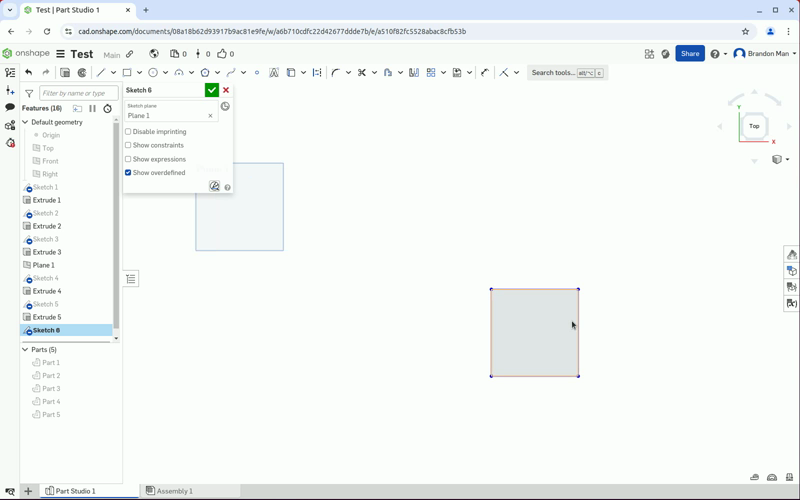
scroll(6)
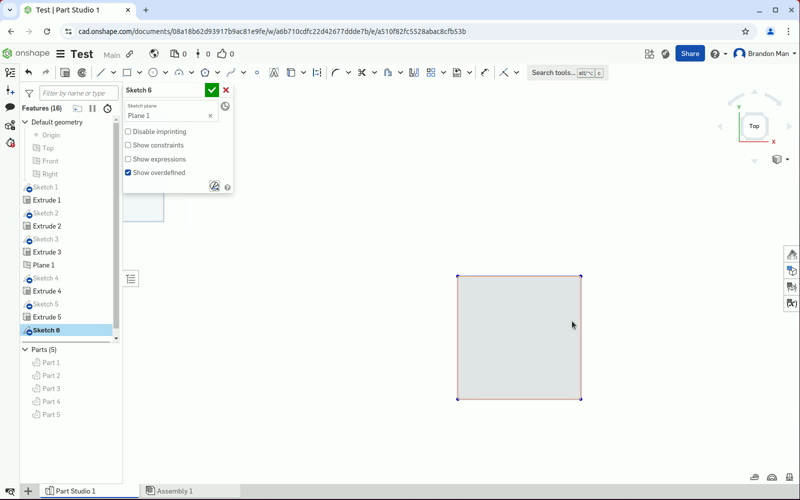
scroll(6)
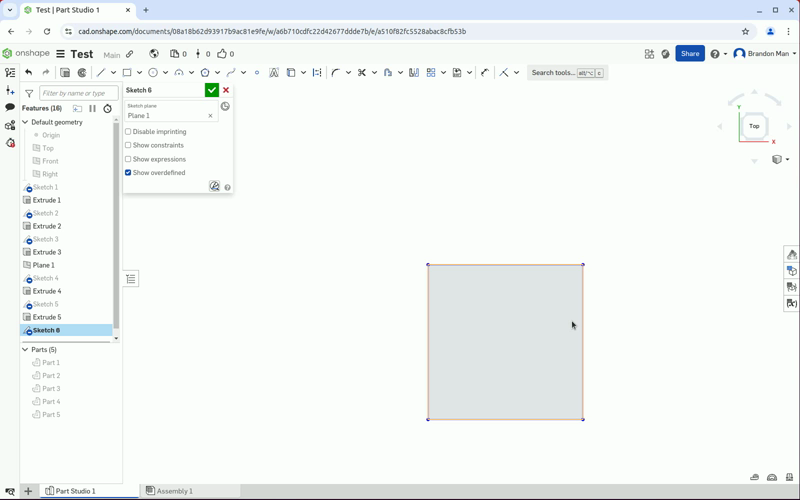
scroll(6)
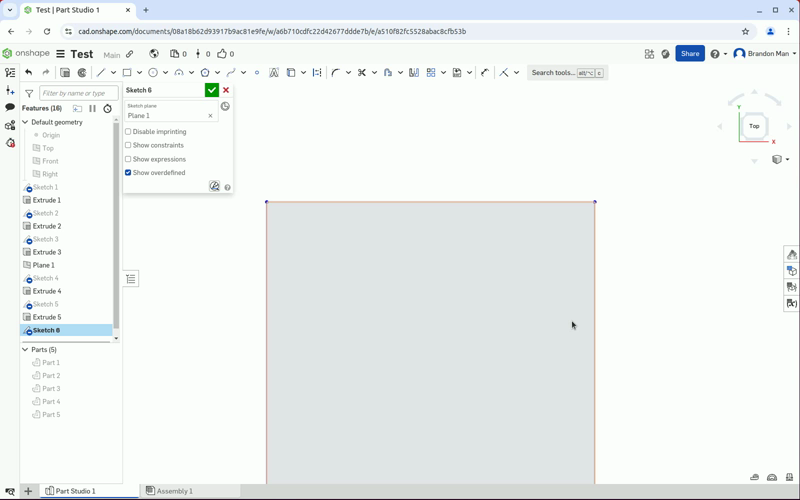
click(572, 320)
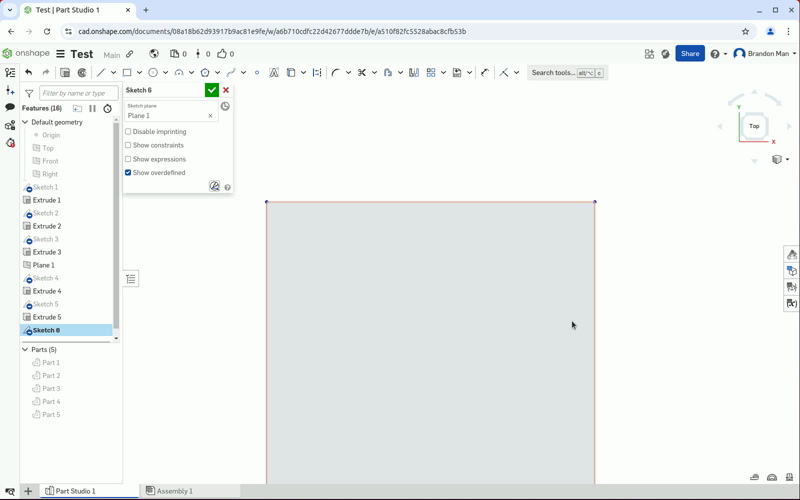
scroll(-6)
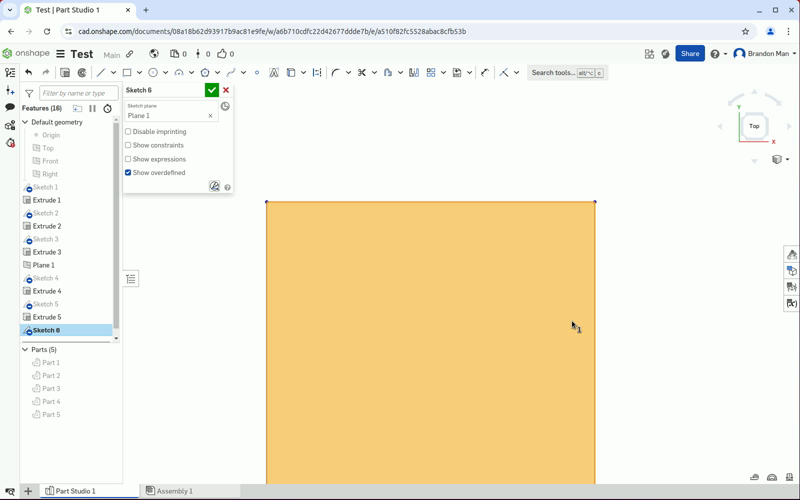
scroll(-6)
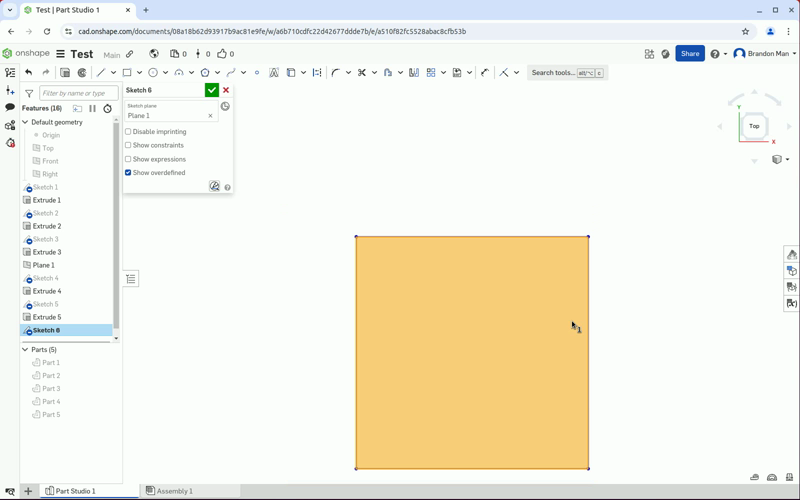
scroll(-6)
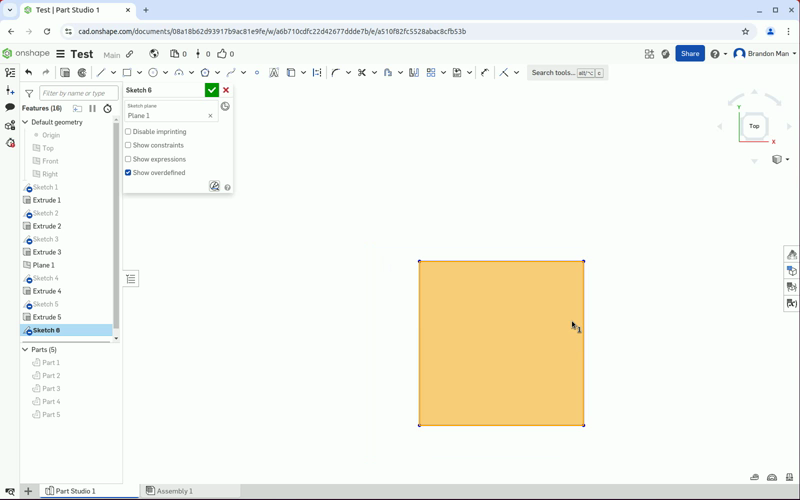
scroll(-6)
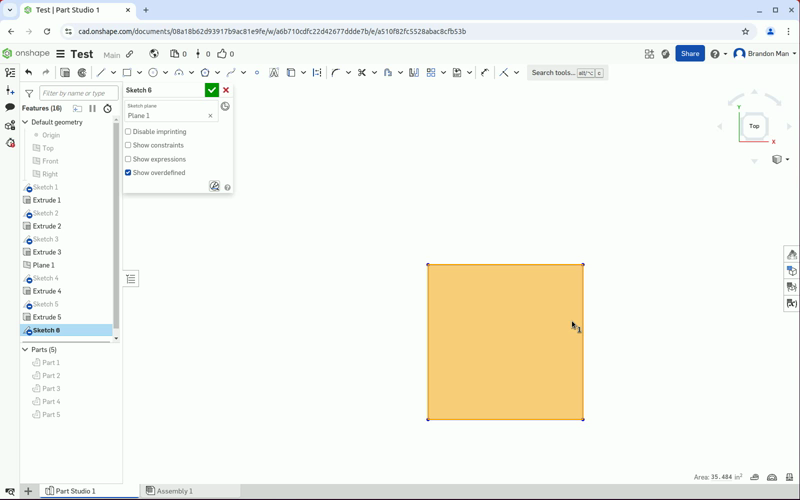
scroll(-6)
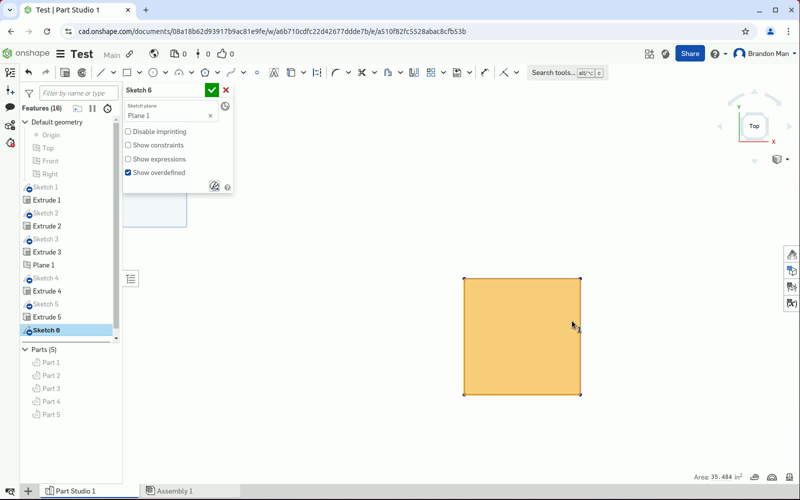
scroll(-6)
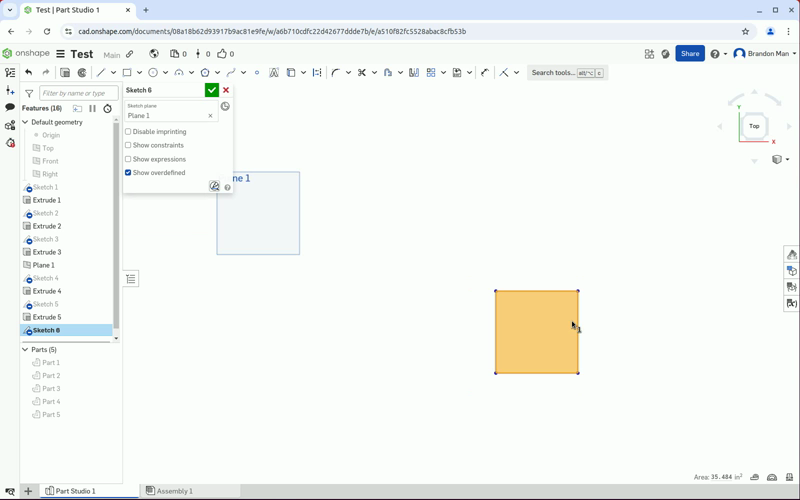
scroll(-6)
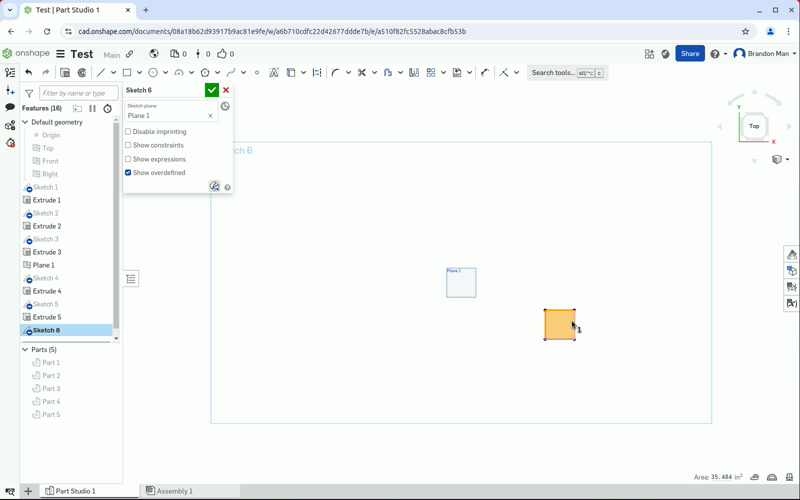
mouse_move(73, 352)
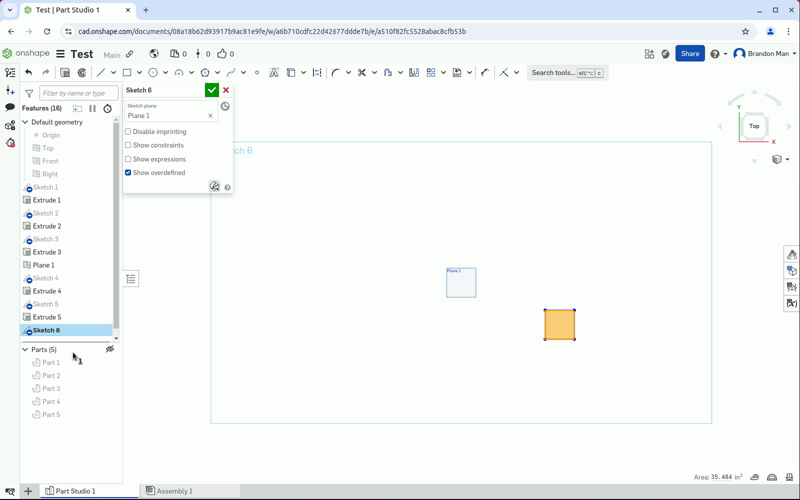
key(shift+y)
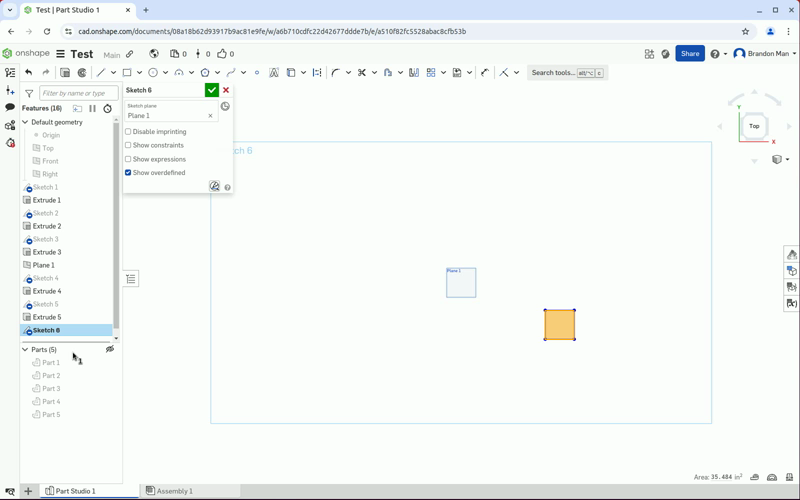
key(shift+e)
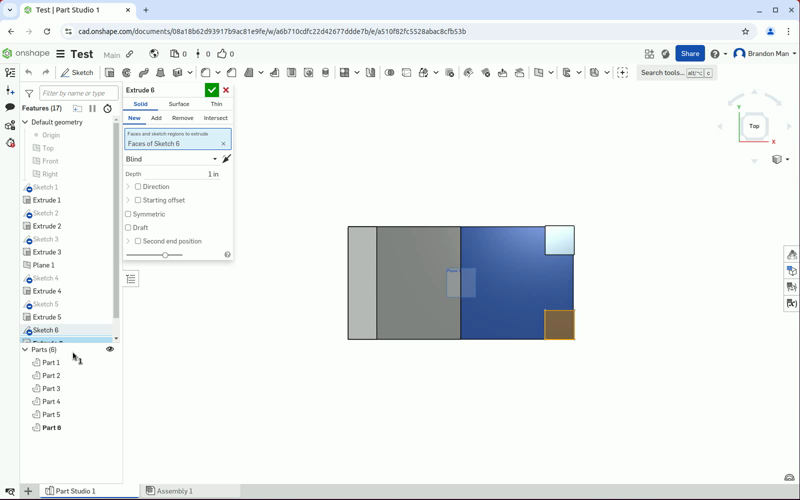
mouse_move(143, 106)
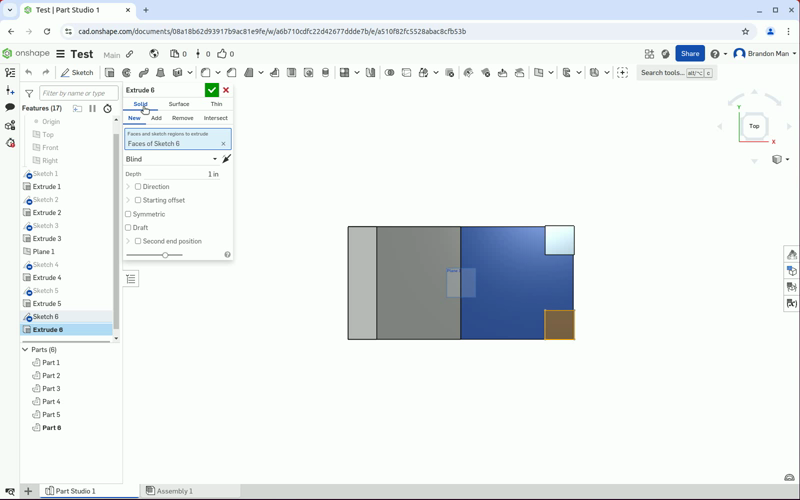
click(143, 106)
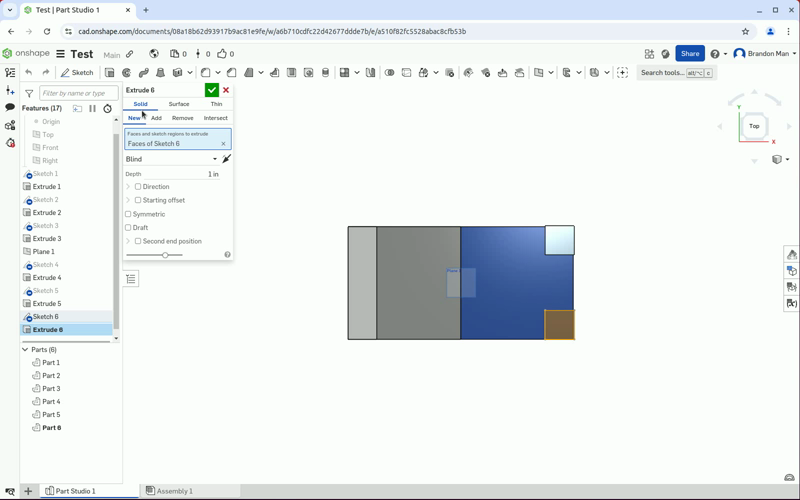
mouse_move(137, 120)
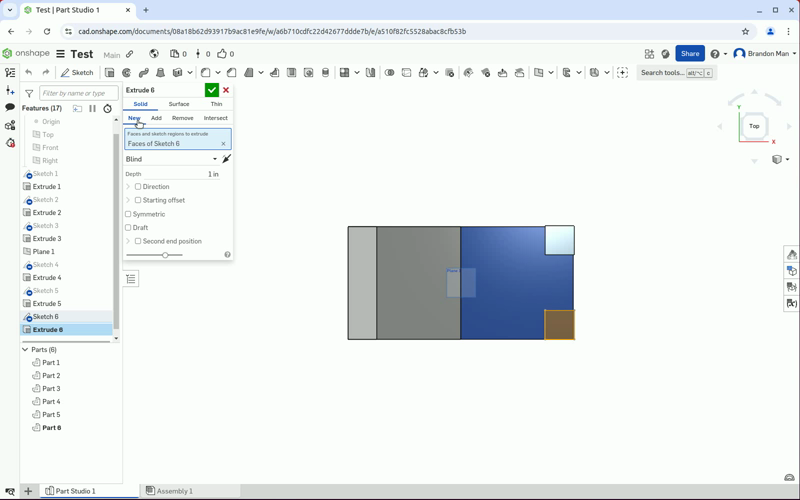
click(137, 120)
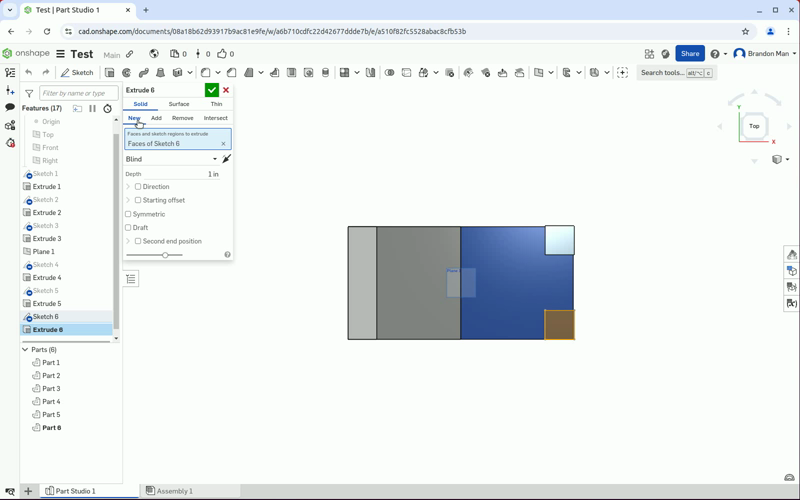
key(tab, 4)
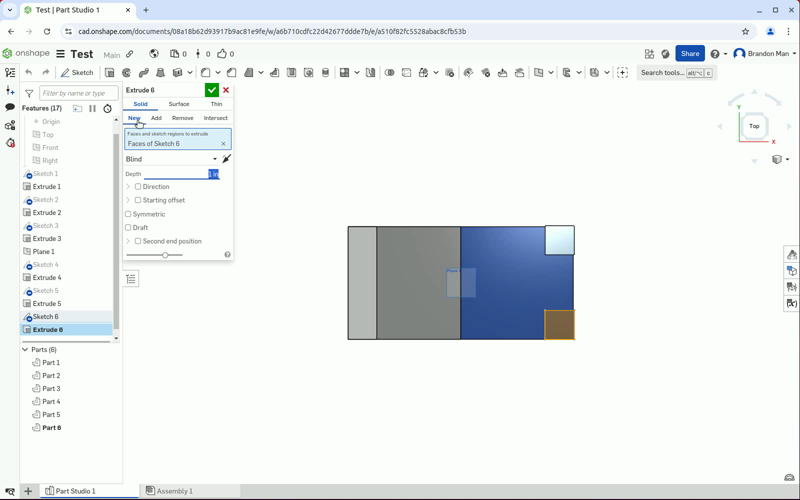
text(7.703)
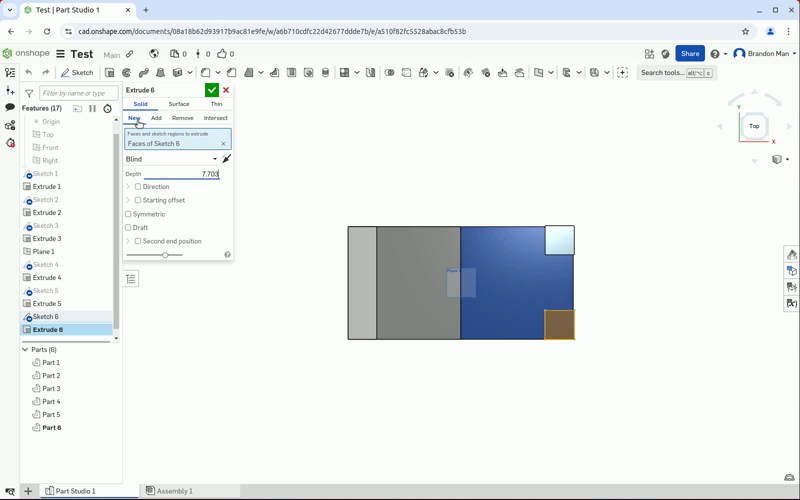
key(enter)
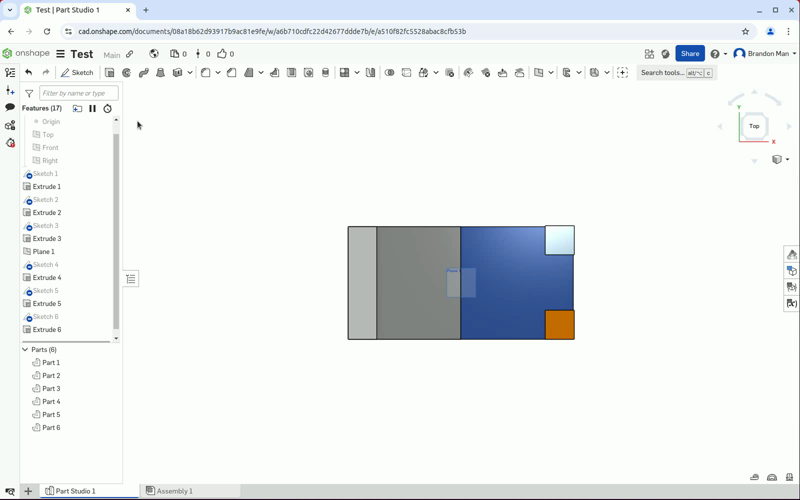
key(shift+h)
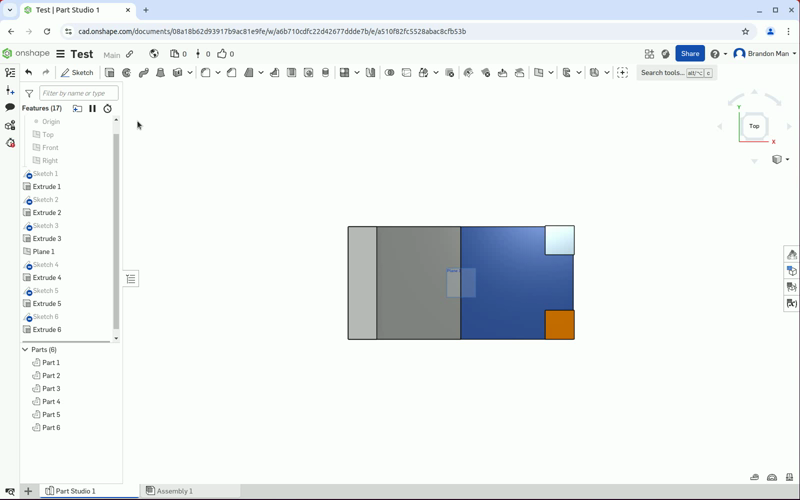
key(shift+h)
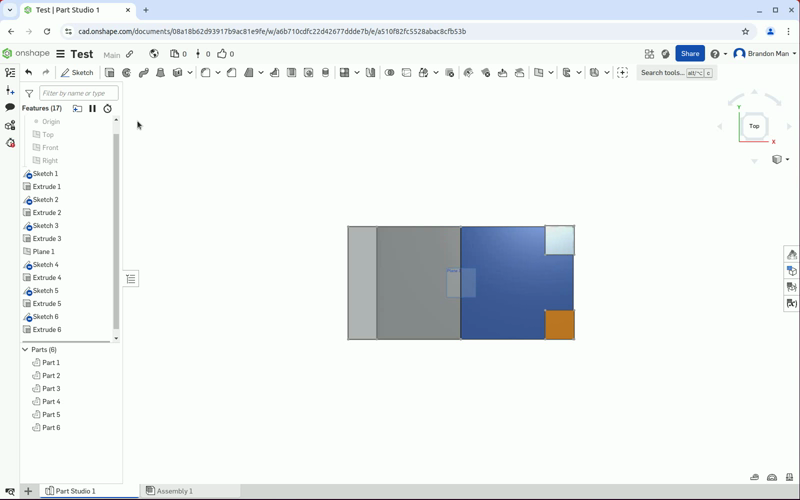
key(shift+7)
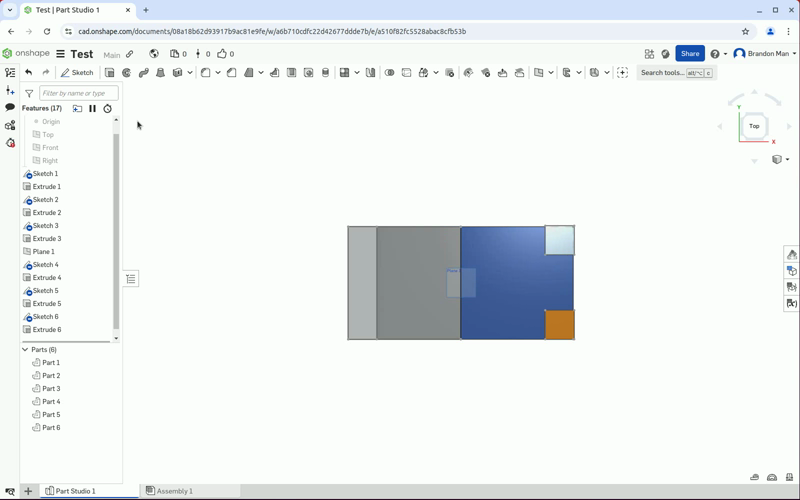
key(up, 3)
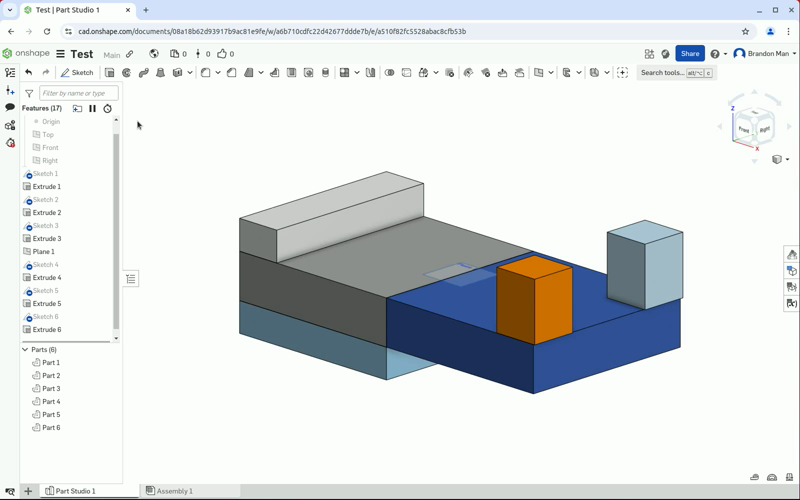
key(left, 3)
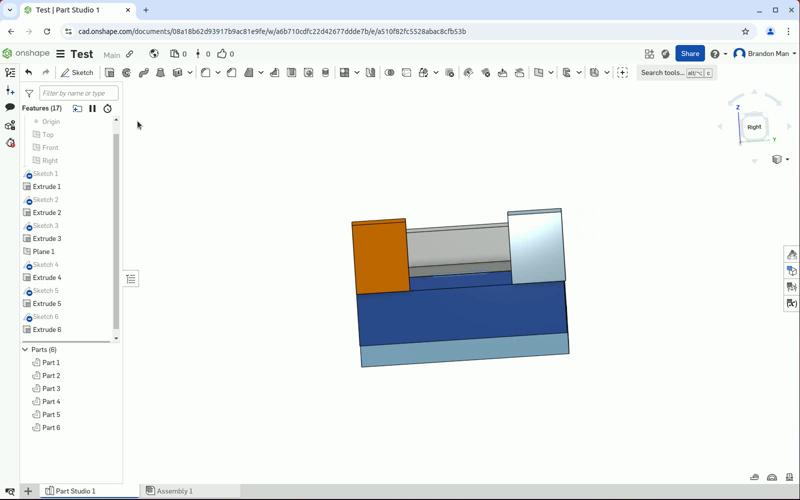
key(right, 3)
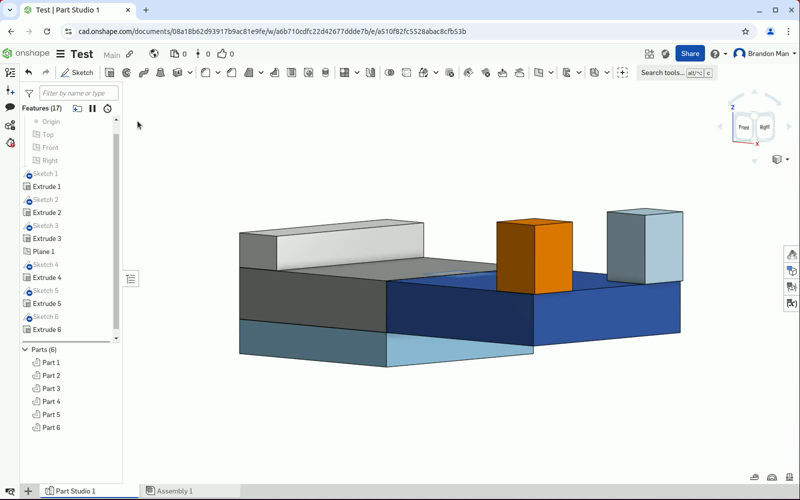
key(down, 3)
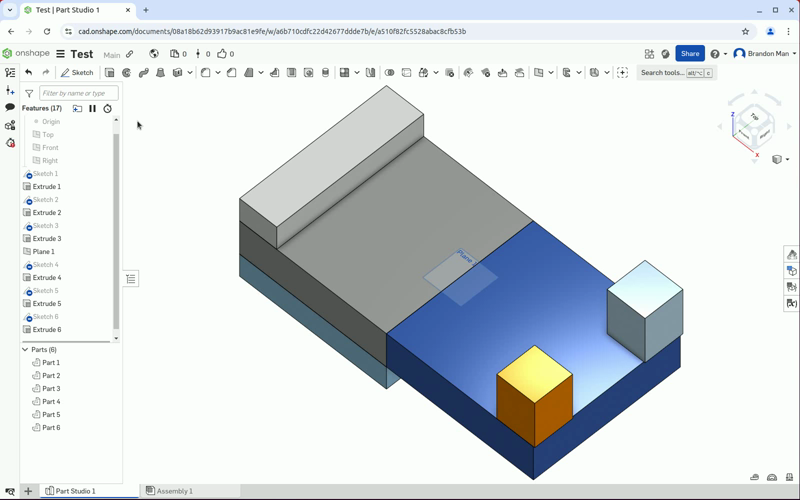
mouse_move(69, 176)
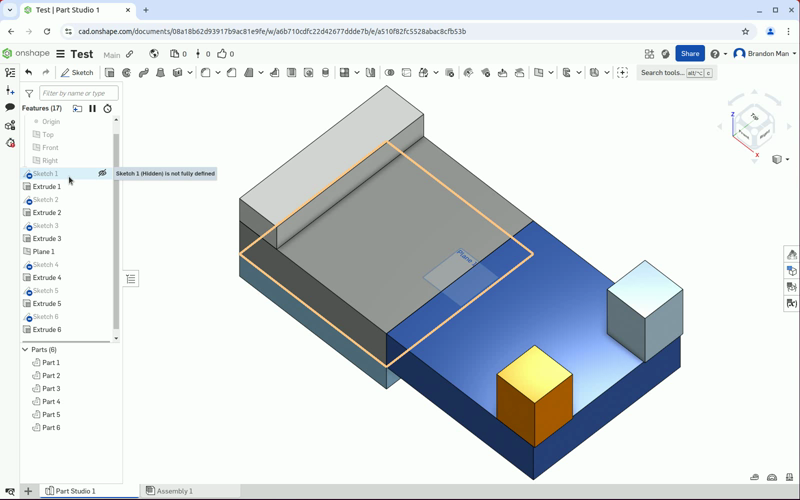
click(69, 176)